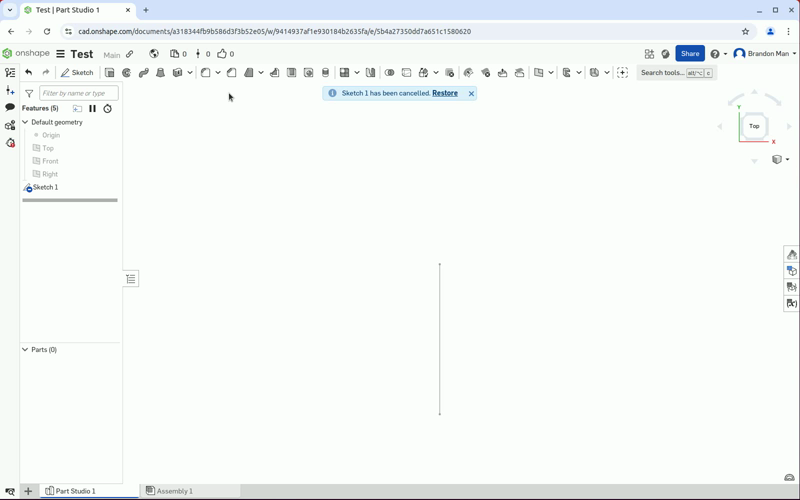
key(shift+h)
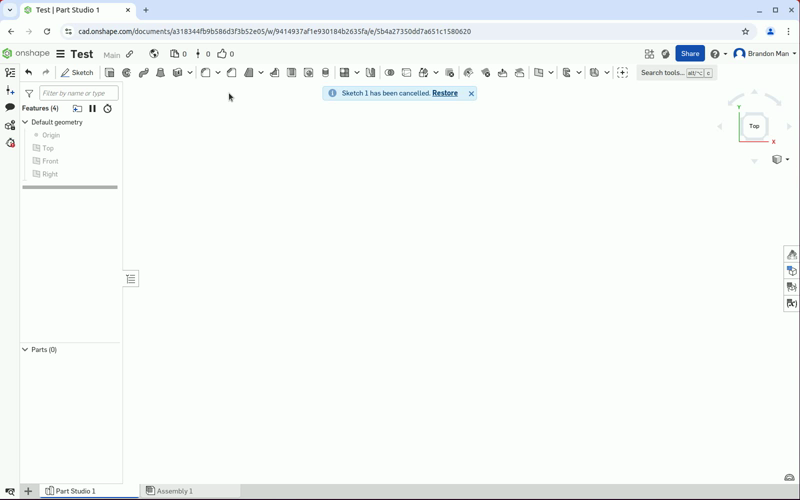
mouse_move(73, 352)
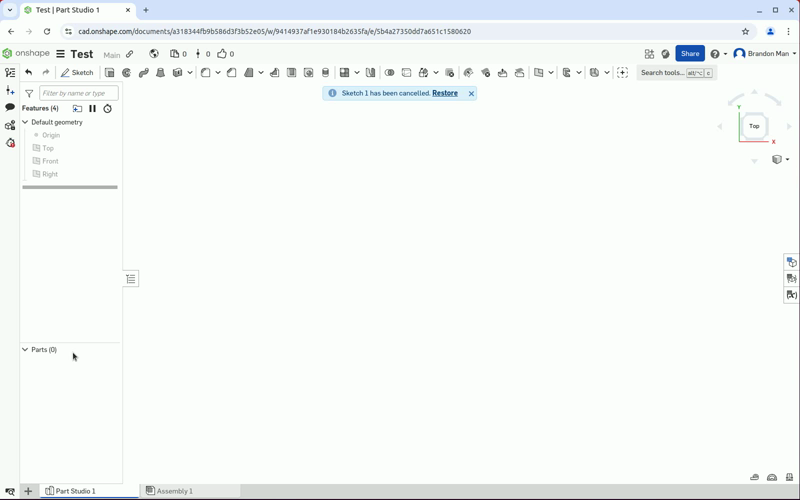
key(y)
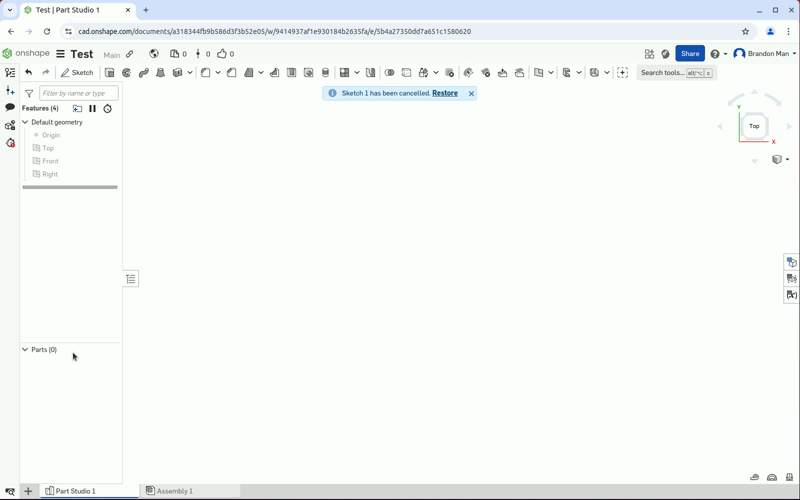
key(shift+p)
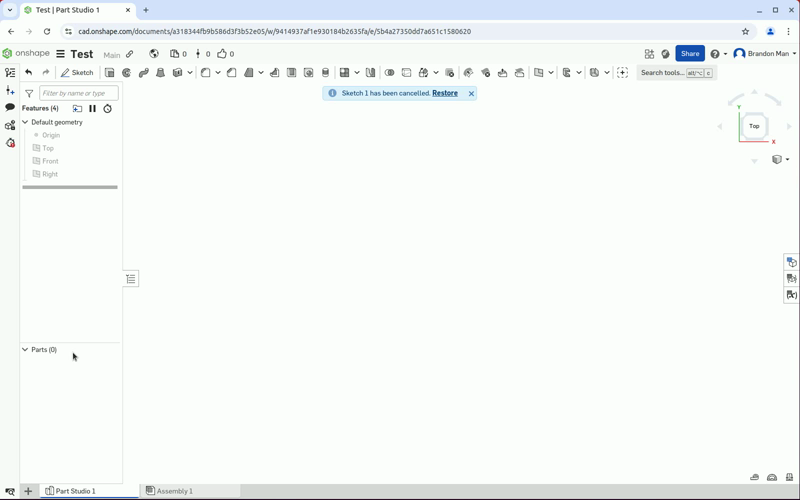
key(space)
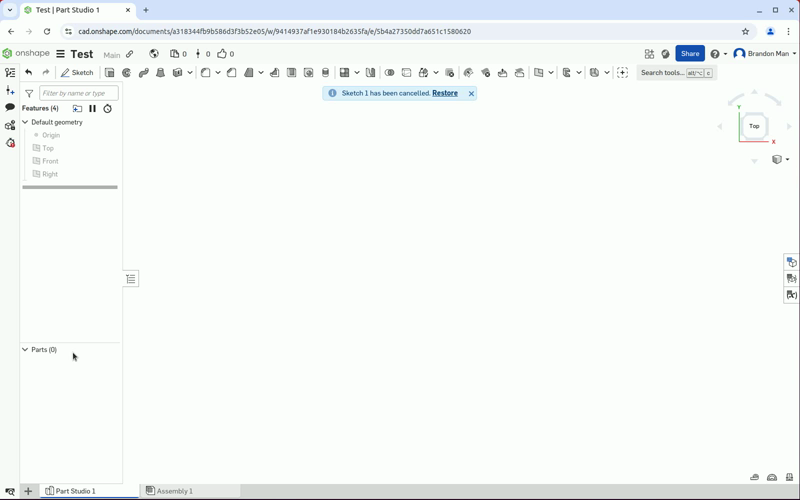
key_down(shift)
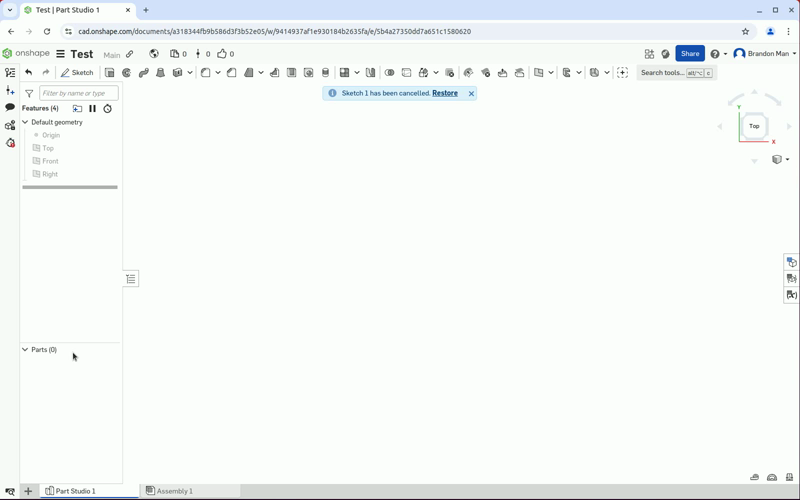
key(up)
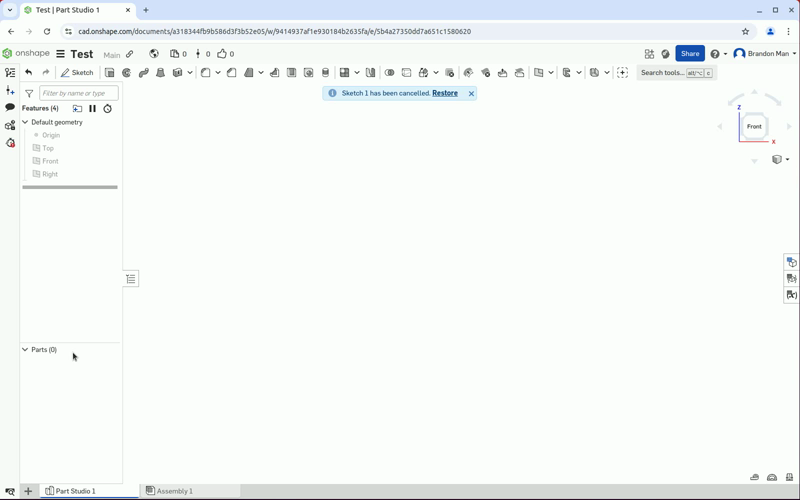
key_up(shift)
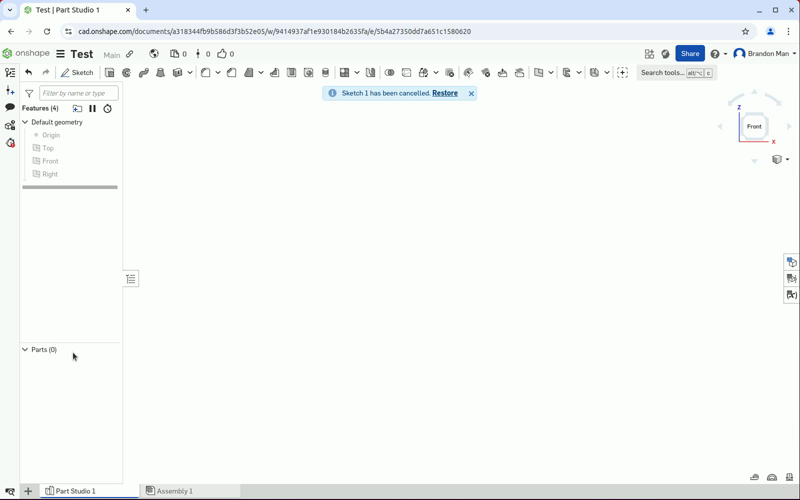
mouse_move(73, 352)
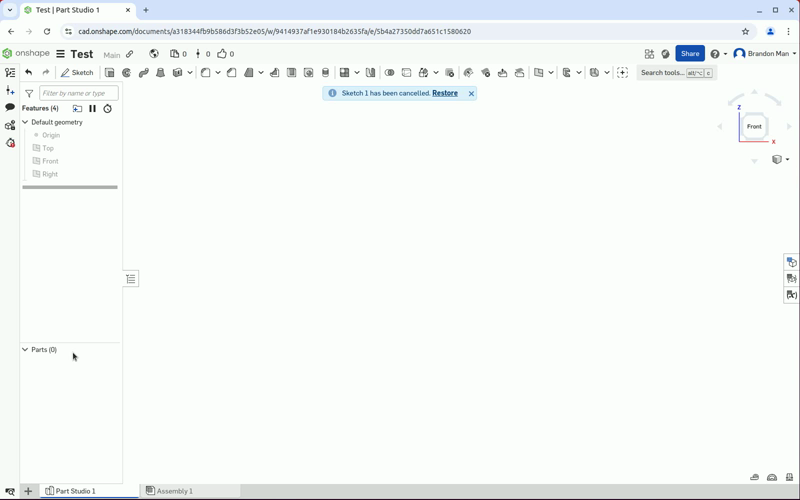
key(shift+y)
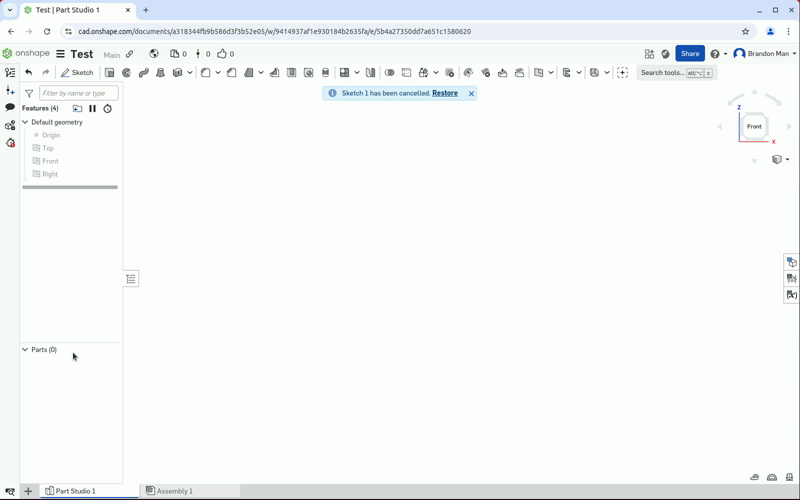
key(shift+s)
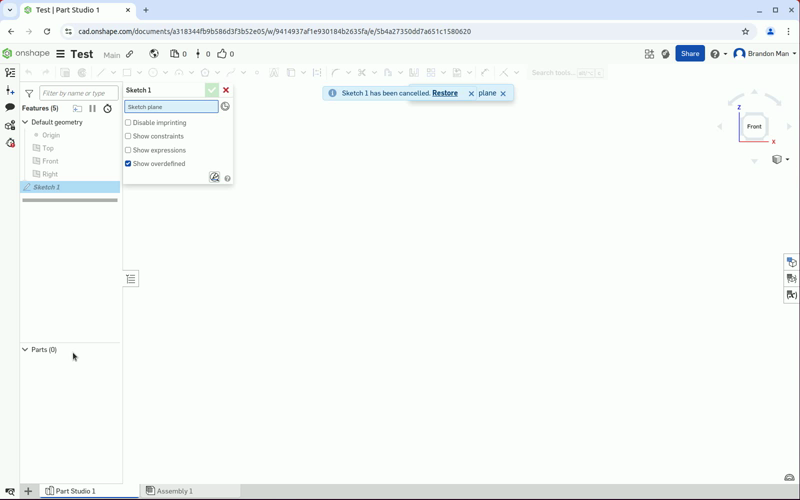
mouse_move(73, 163)
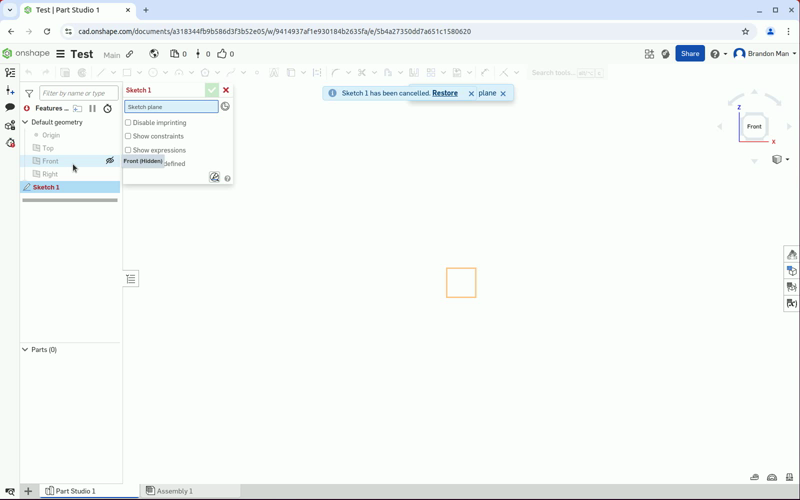
click(73, 163)
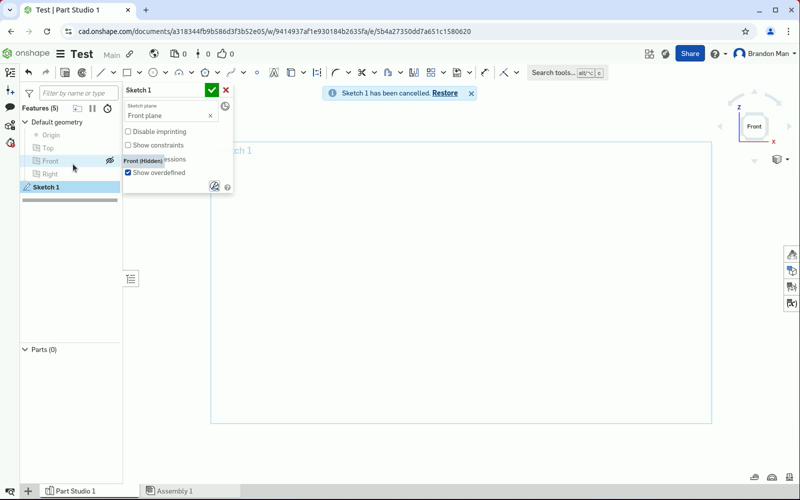
mouse_move(73, 352)
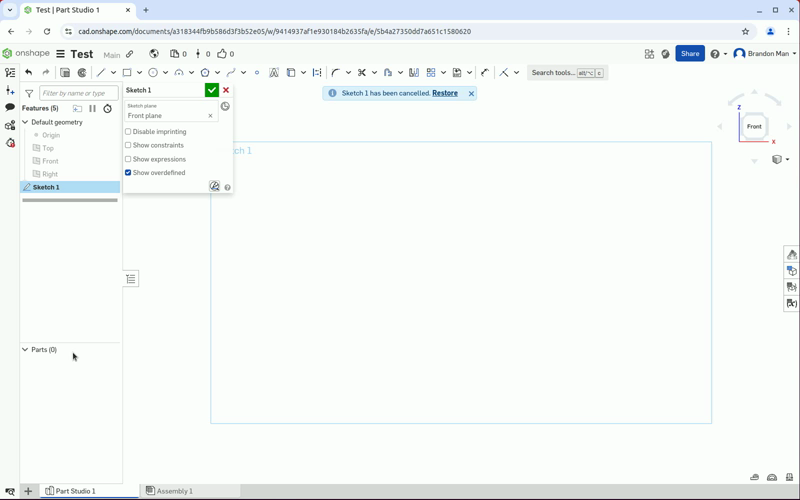
key(y)
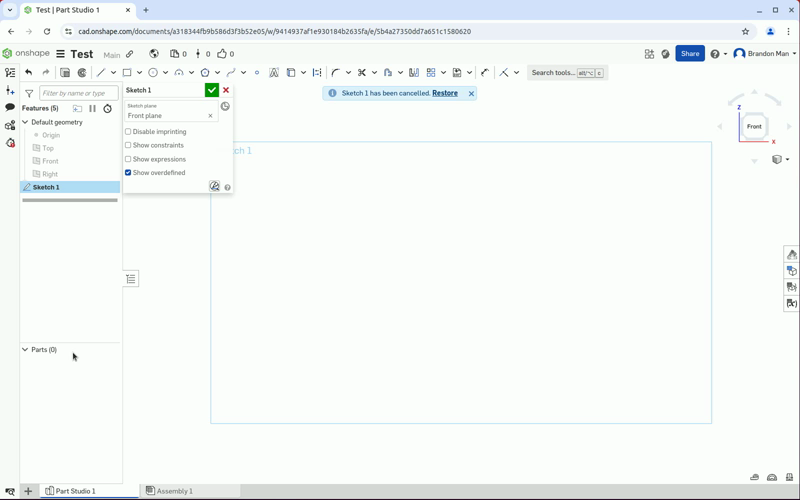
key(l)
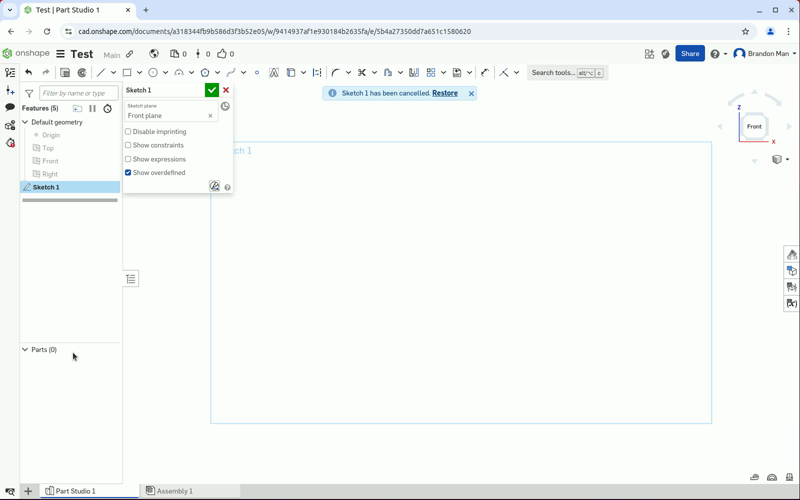
key_down(shift)
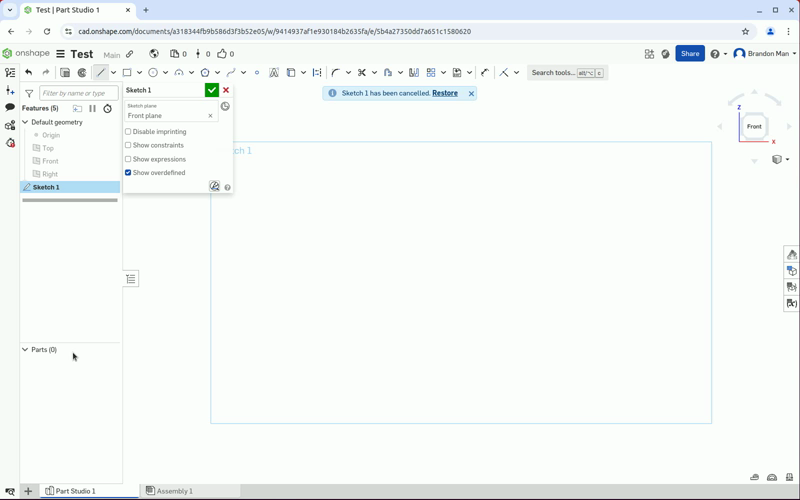
mouse_move(474, 306)
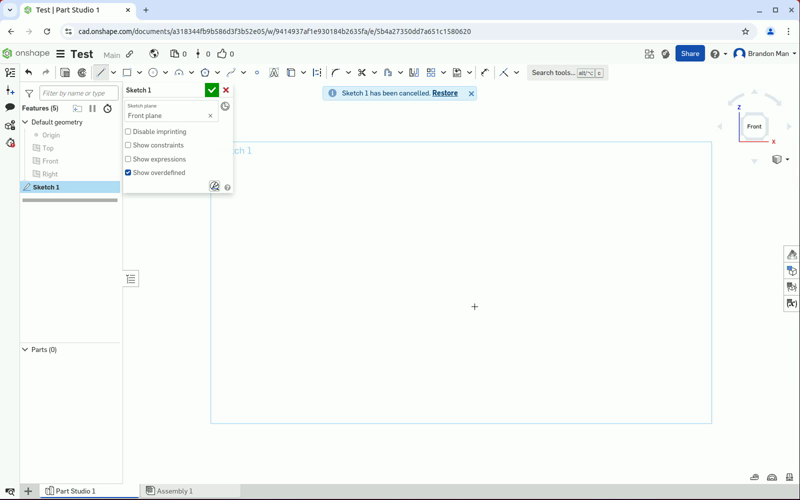
click(474, 306)
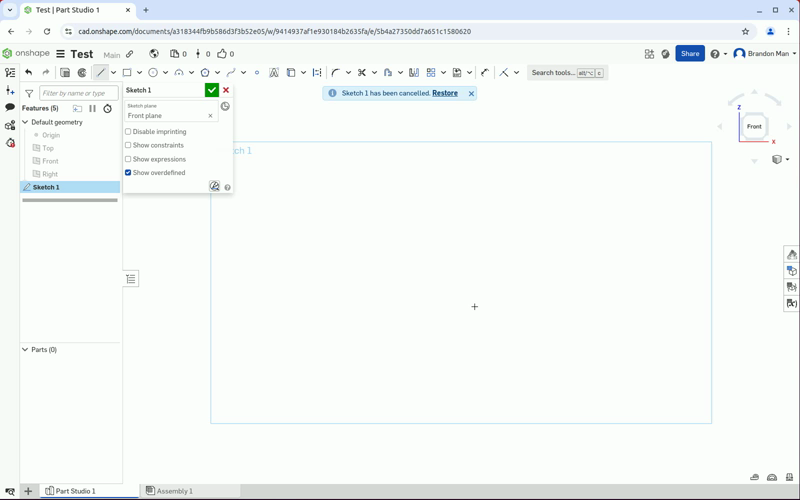
key_up(shift)
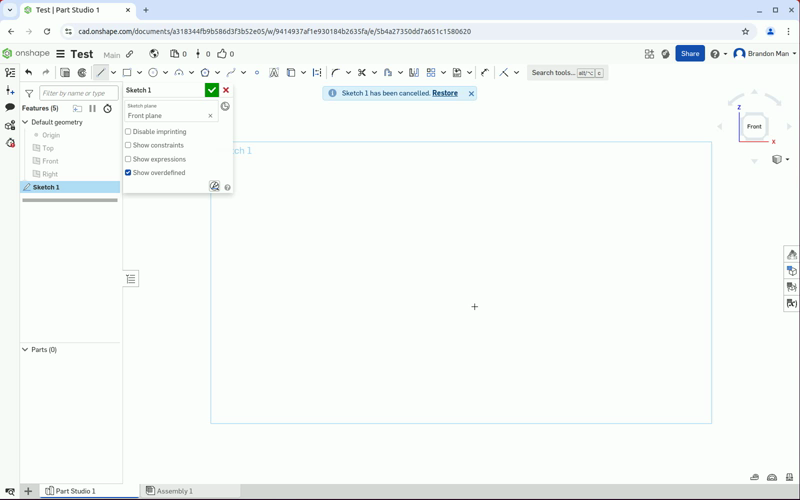
key_down(shift)
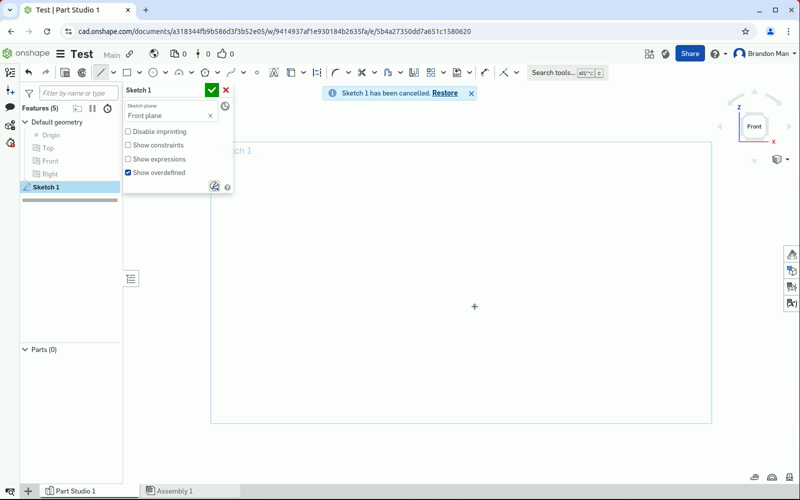
mouse_move(573, 306)
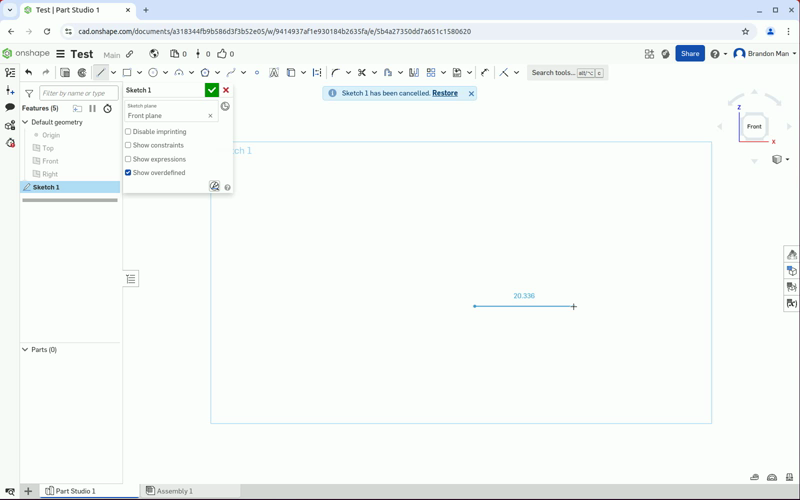
click(573, 306)
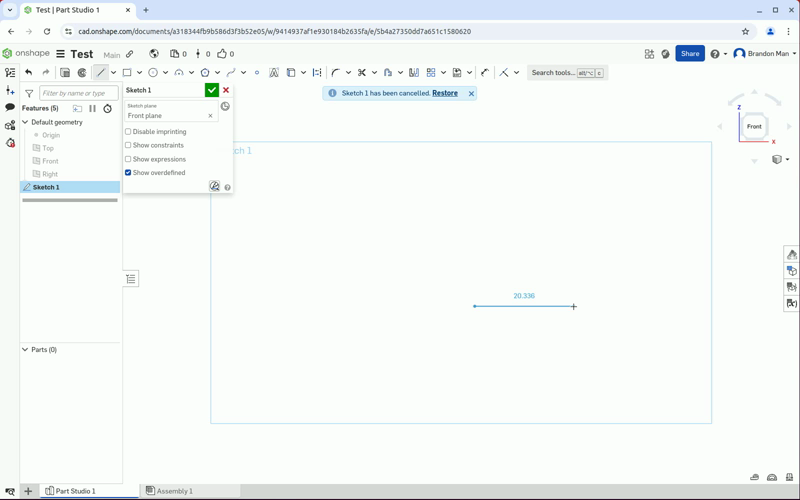
key_up(shift)
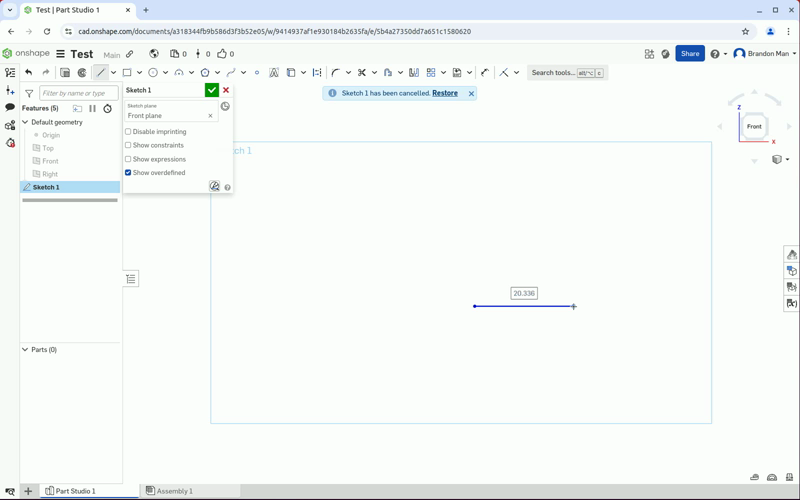
key_down(shift)
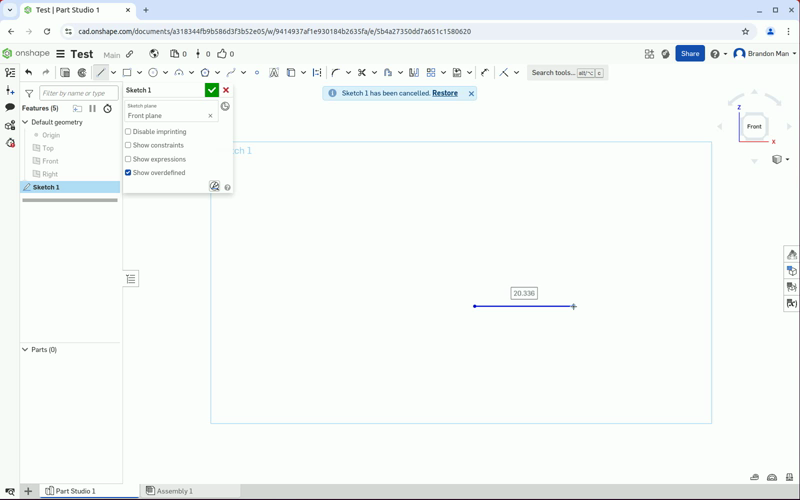
mouse_move(589, 306)
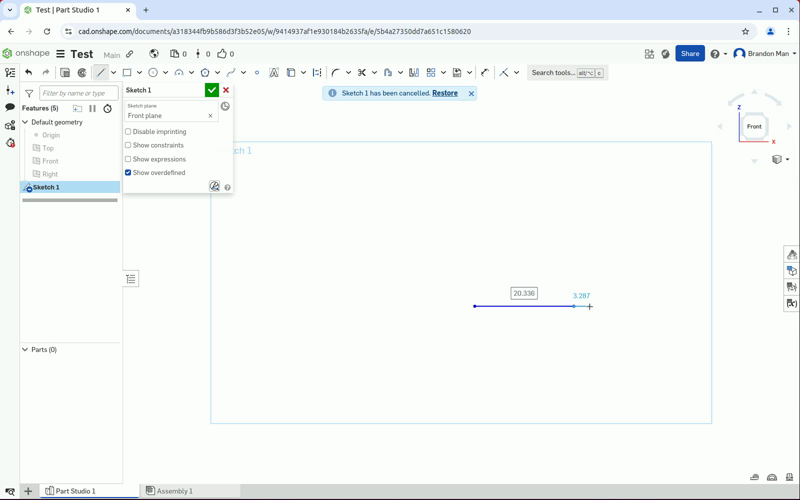
mouse_move(573, 262)
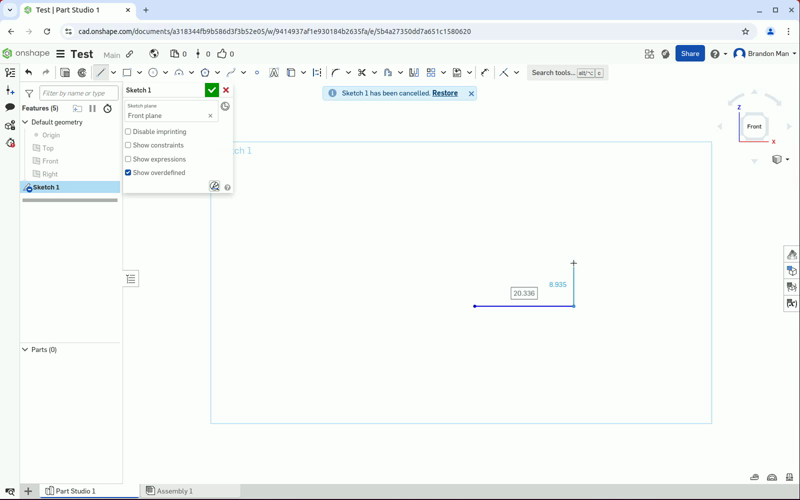
click(573, 262)
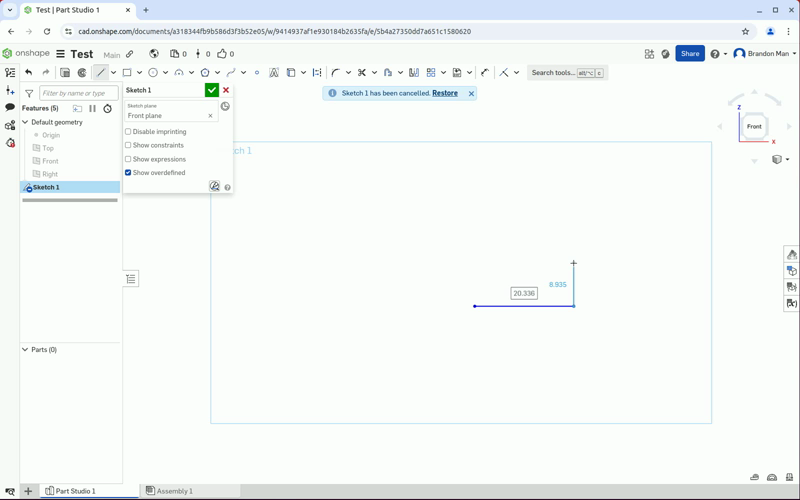
key_up(shift)
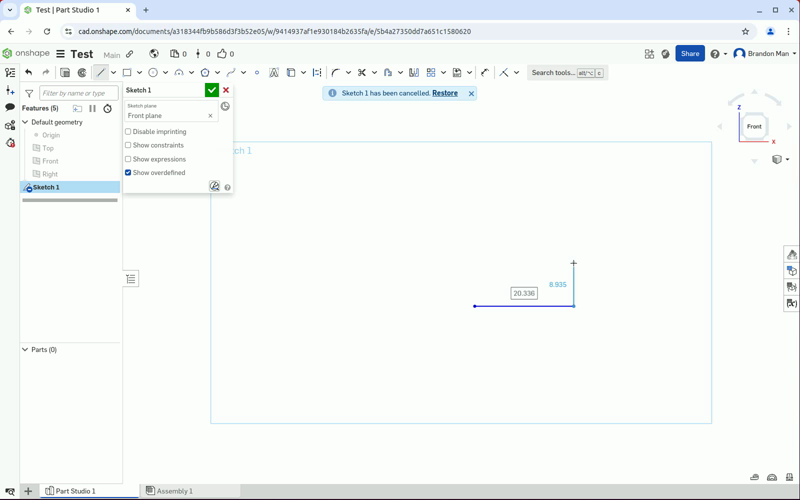
key(esc)
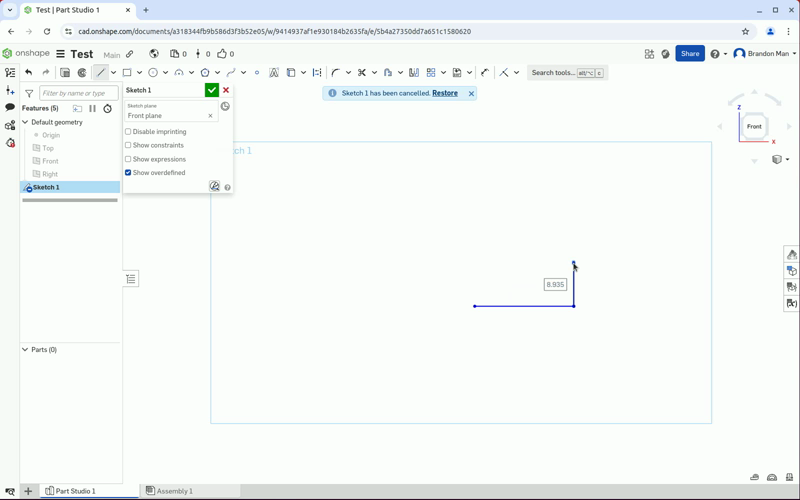
key(a)
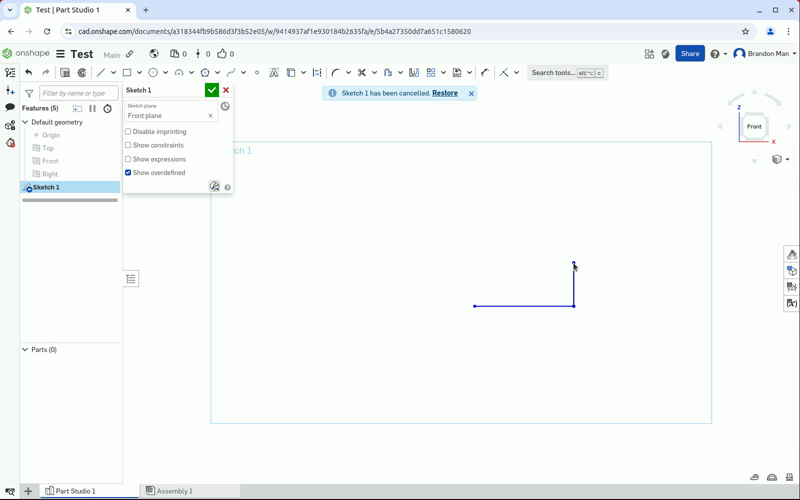
mouse_move(573, 262)
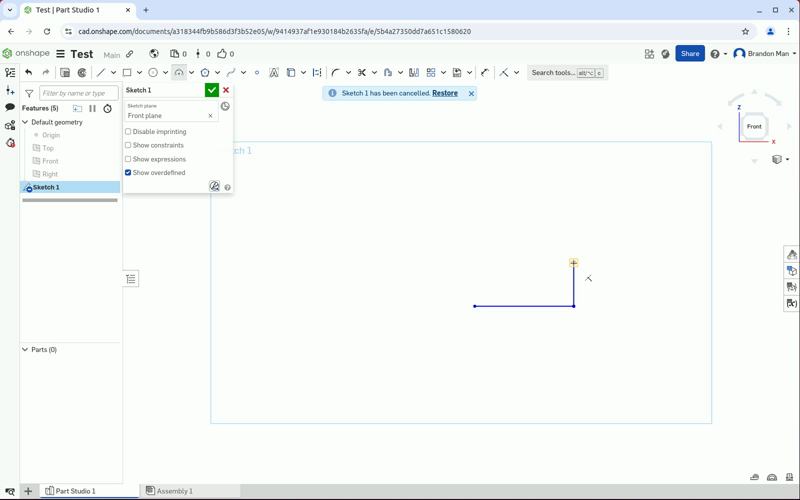
click(573, 262)
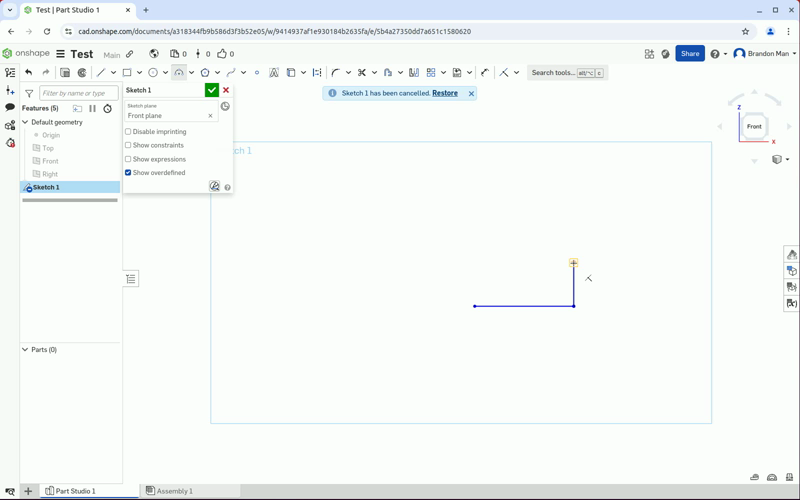
key_down(shift)
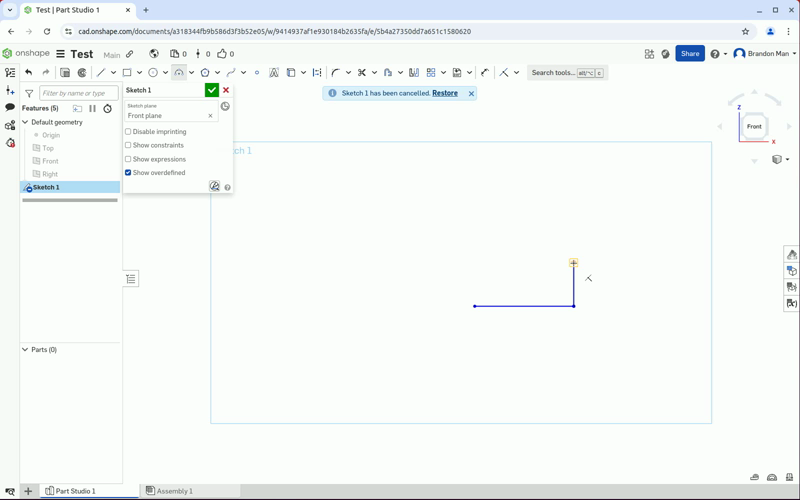
mouse_move(523, 248)
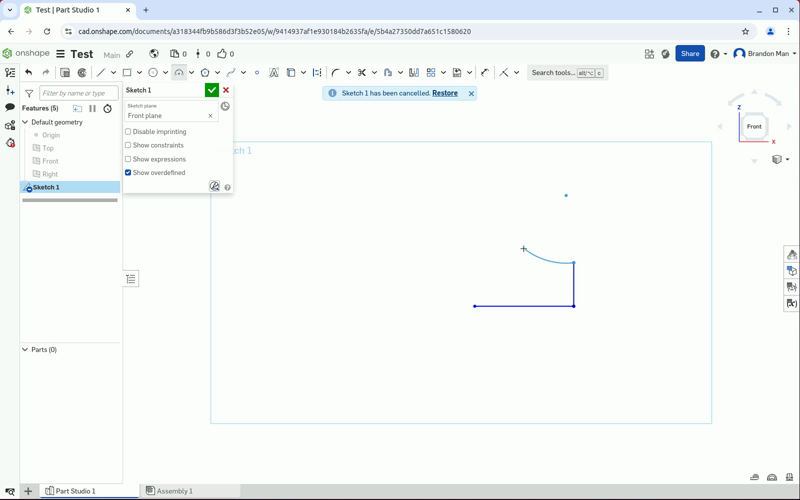
click(523, 248)
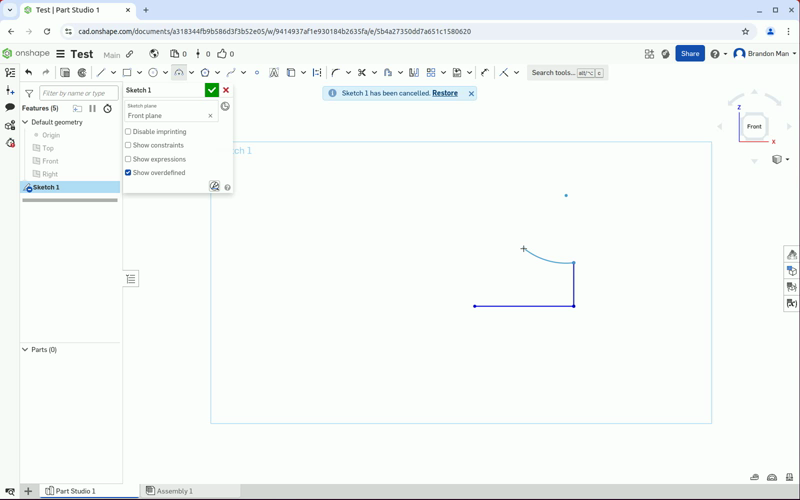
mouse_move(554, 237)
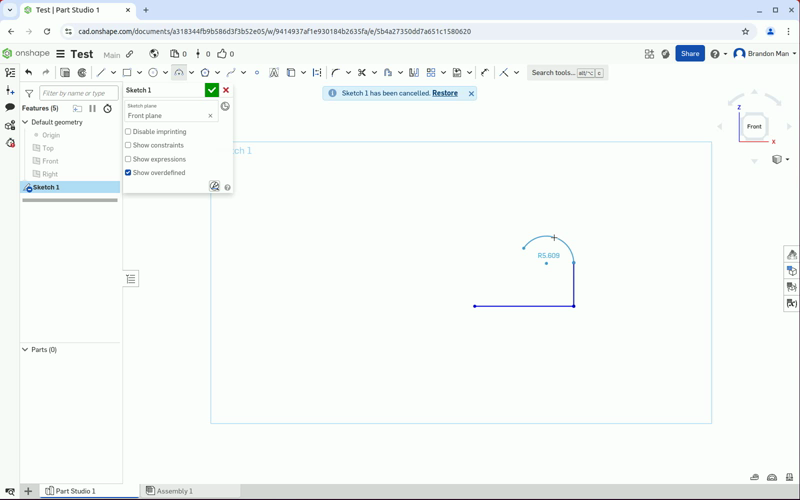
click(554, 237)
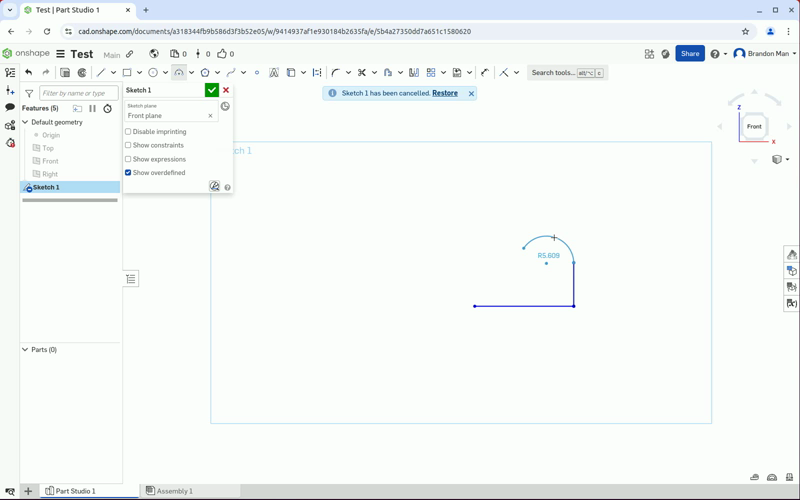
key_up(shift)
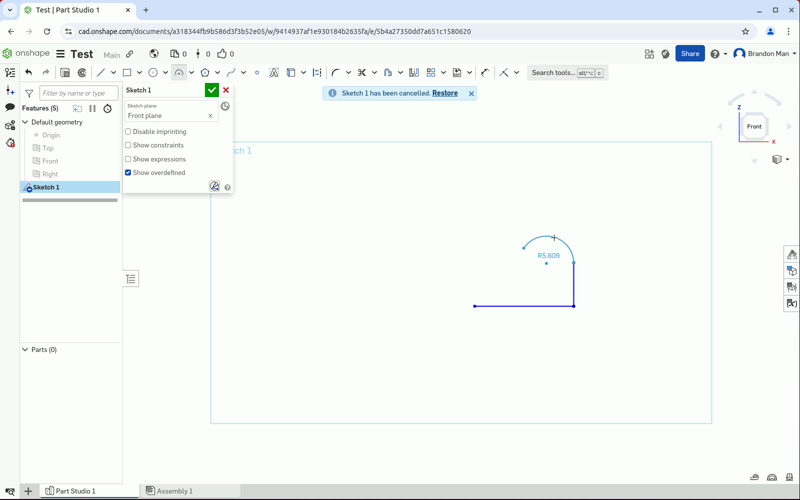
mouse_move(523, 248)
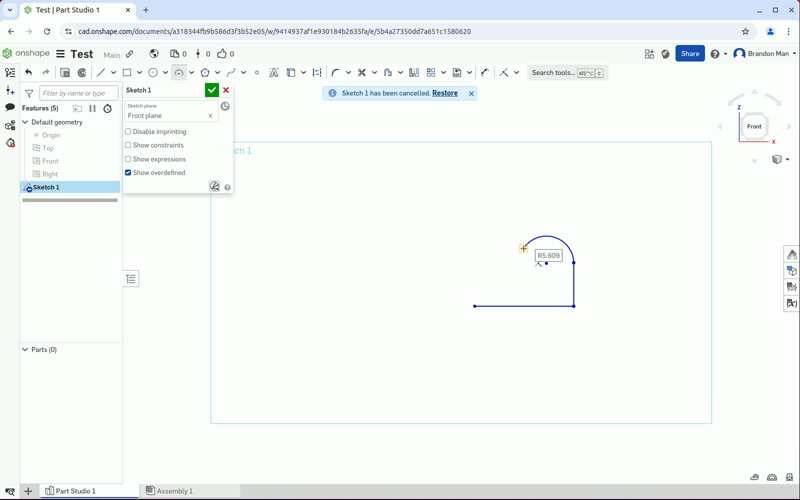
click(523, 248)
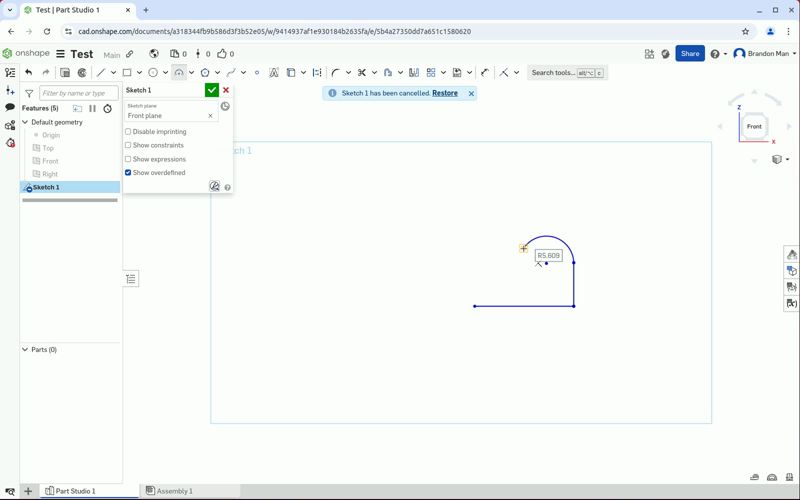
key_down(shift)
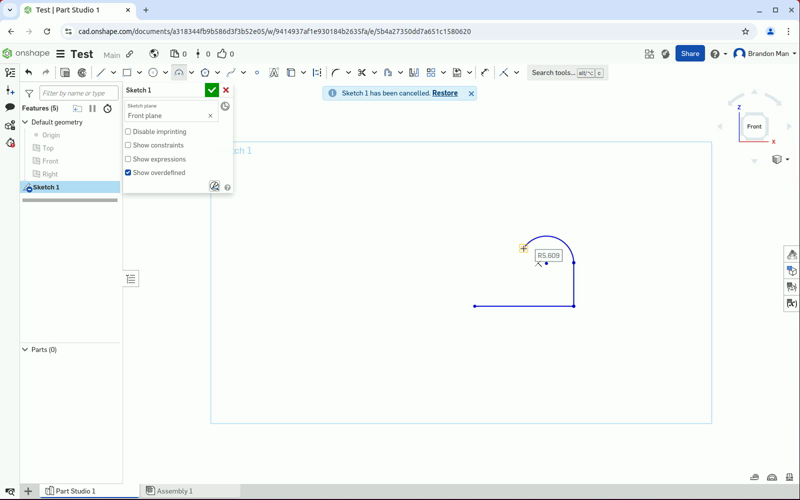
mouse_move(474, 259)
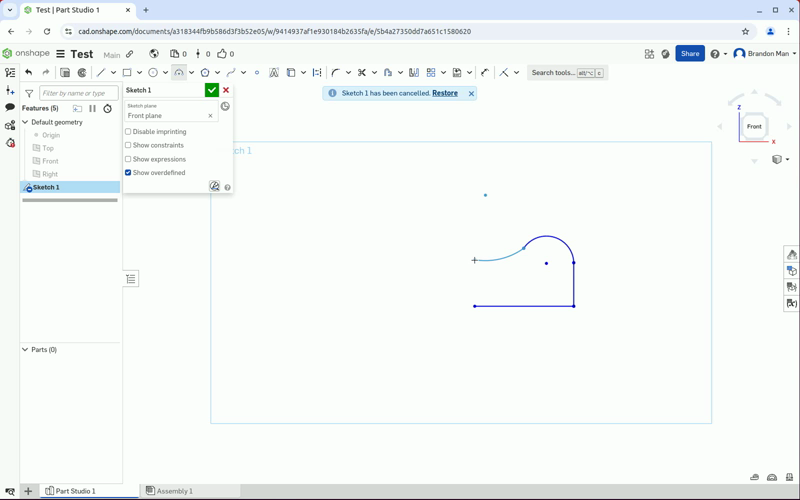
click(474, 259)
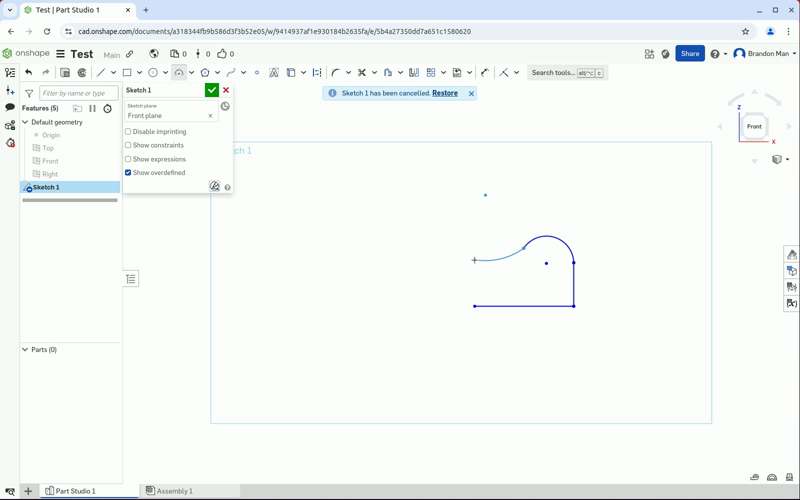
mouse_move(501, 263)
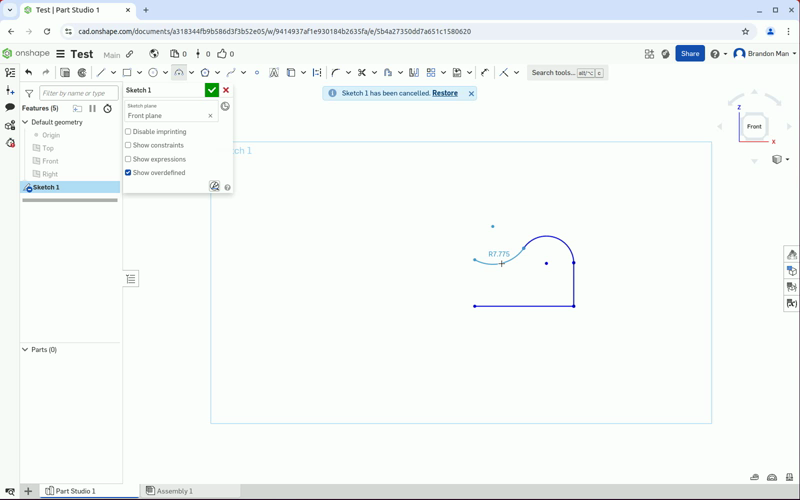
click(501, 263)
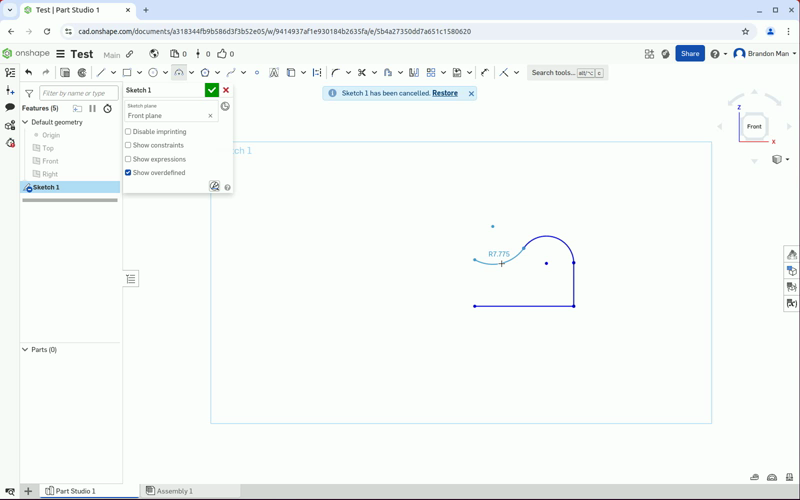
key_up(shift)
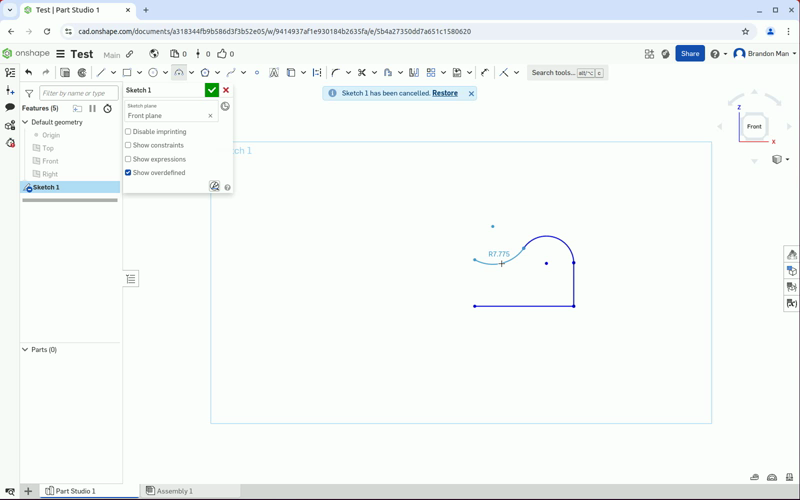
mouse_move(474, 259)
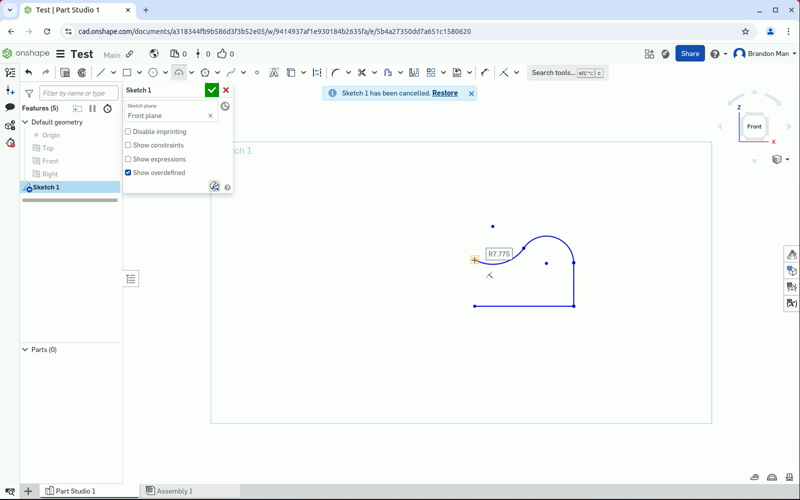
click(474, 259)
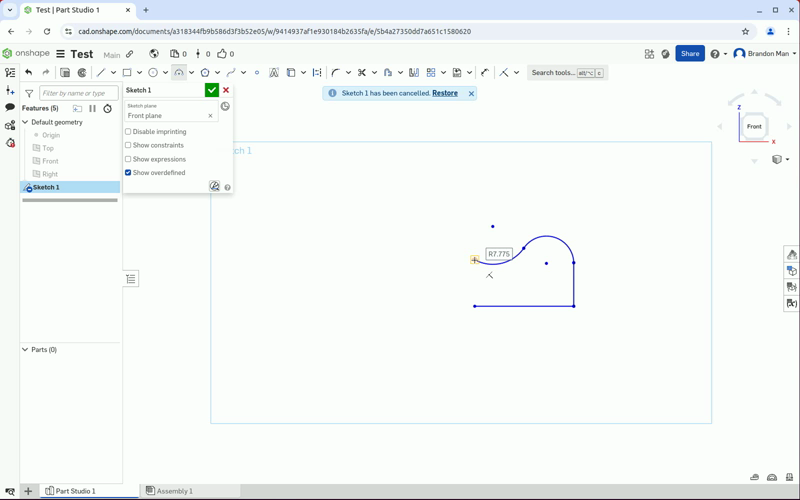
mouse_move(474, 306)
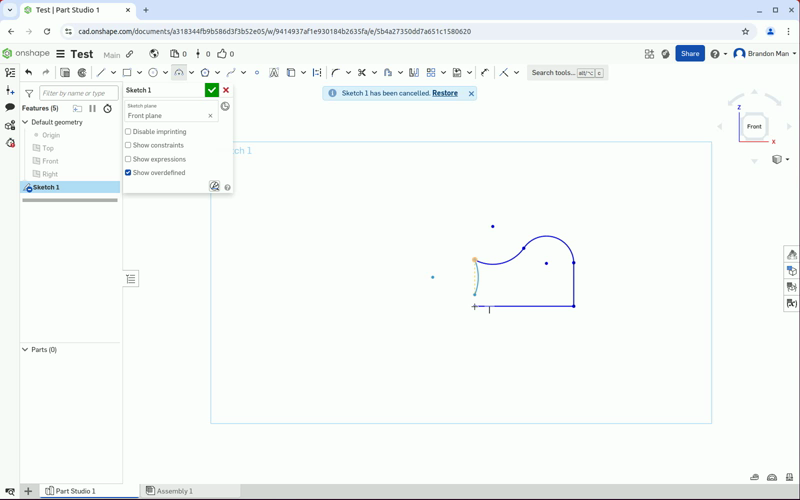
click(474, 306)
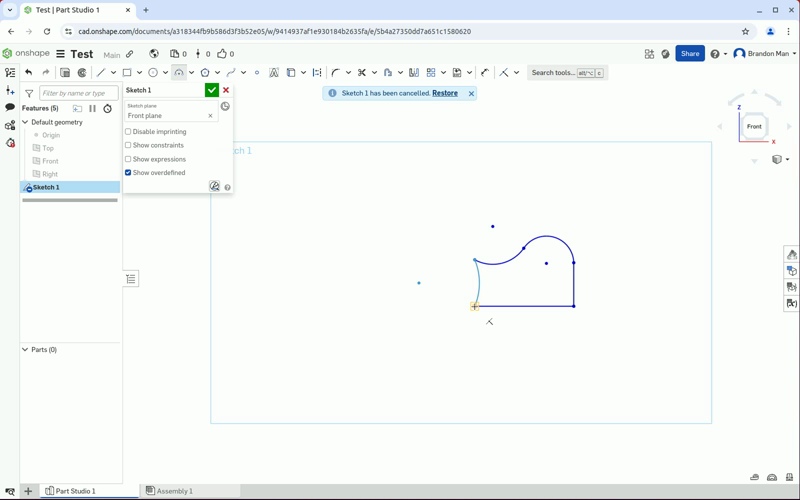
key_down(shift)
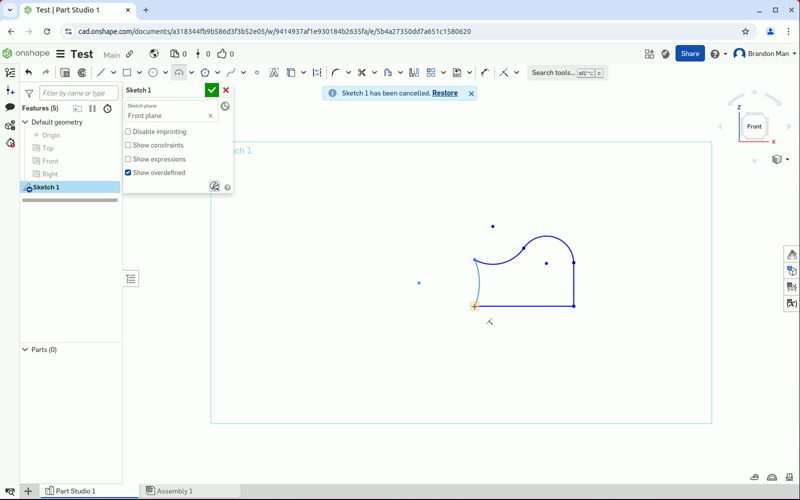
mouse_move(434, 282)
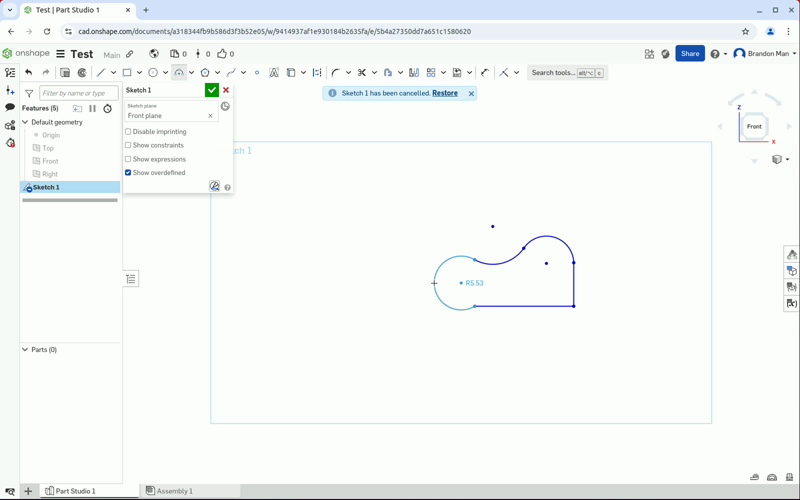
click(434, 282)
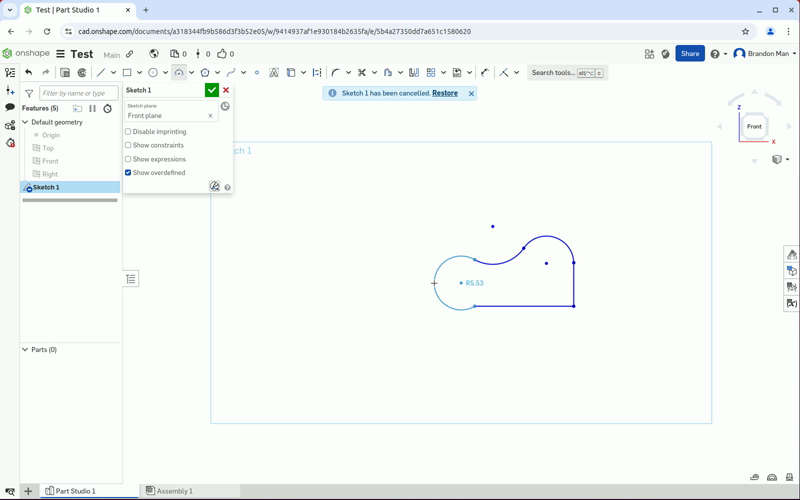
key_up(shift)
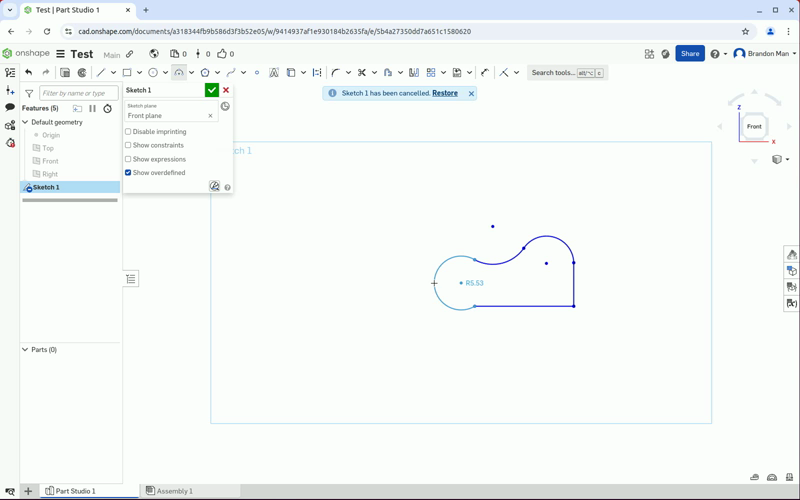
key(esc)
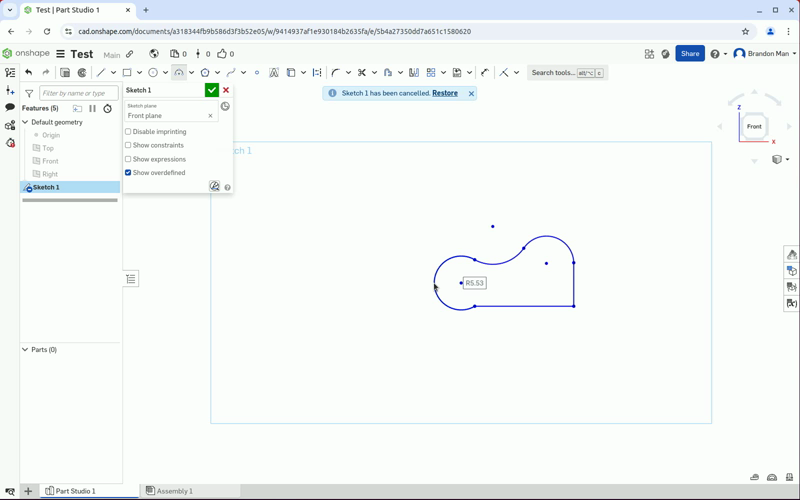
key(c)
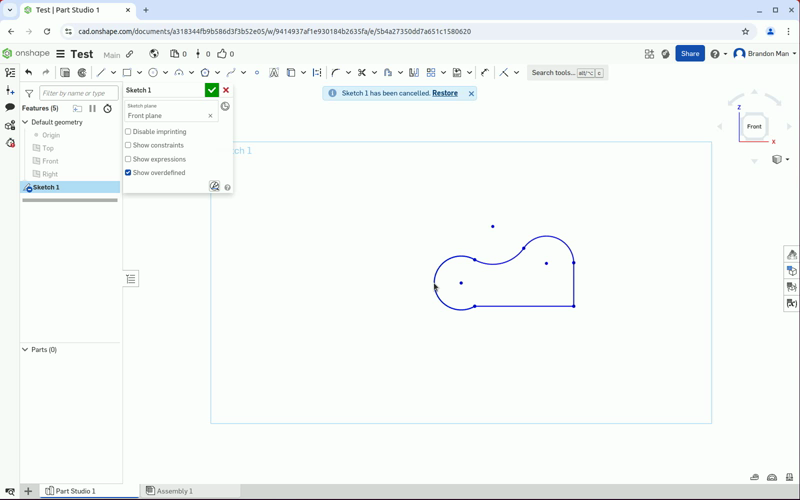
key_down(shift)
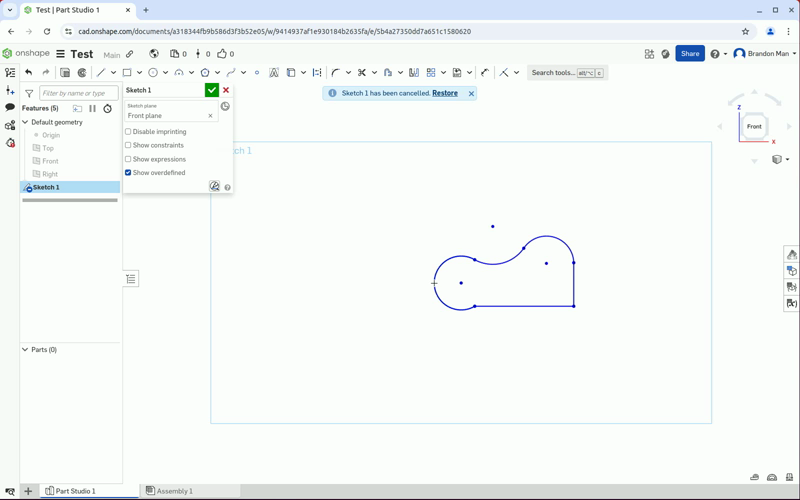
mouse_move(461, 282)
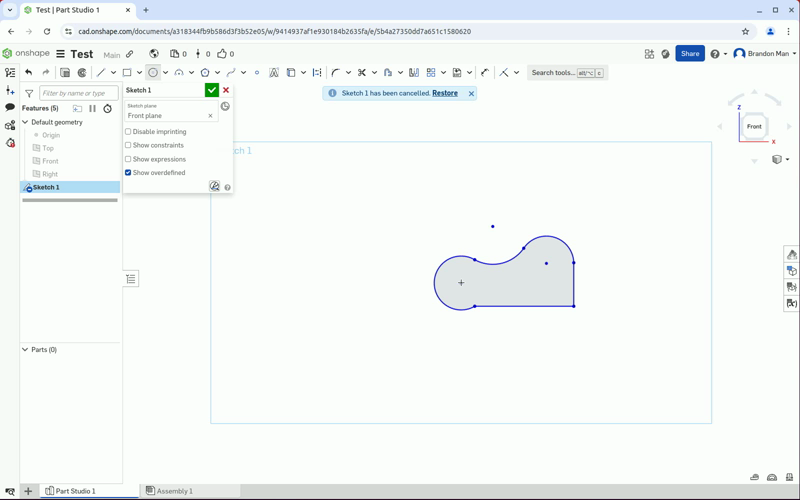
scroll(6)
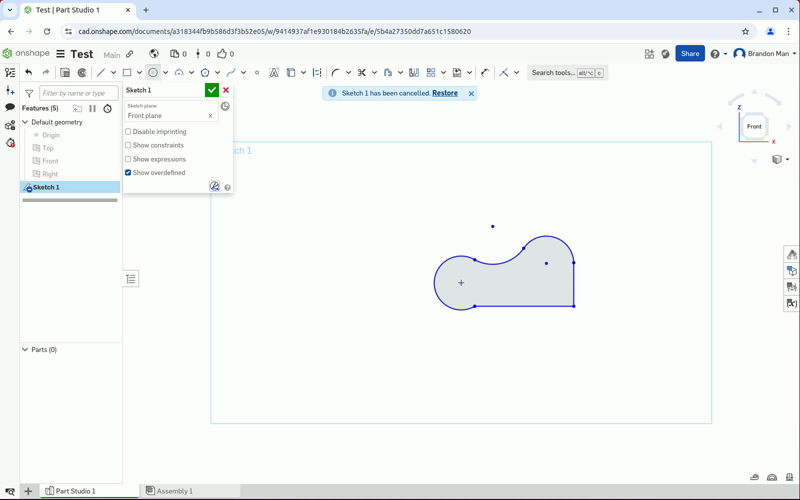
scroll(6)
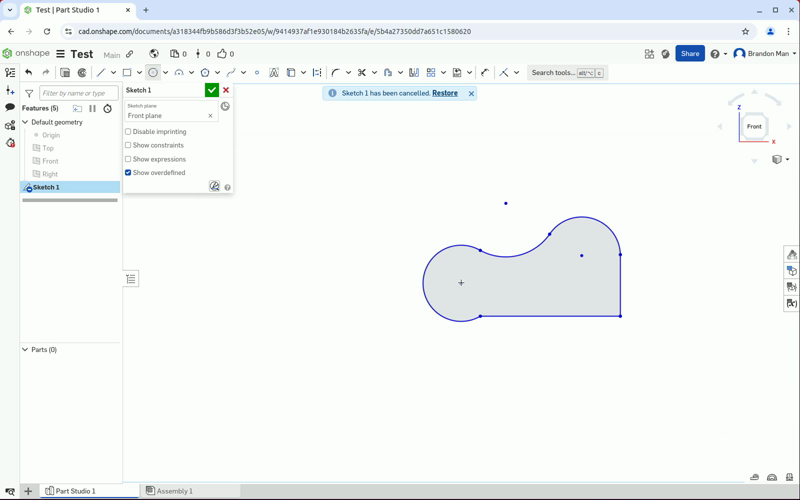
scroll(6)
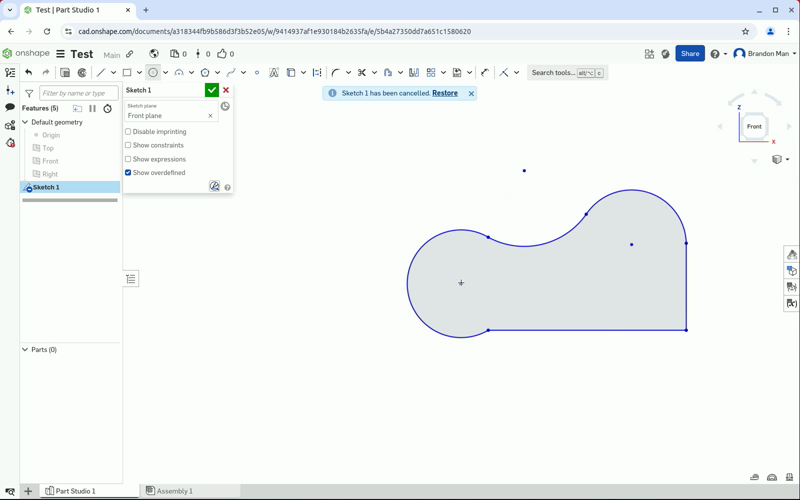
scroll(6)
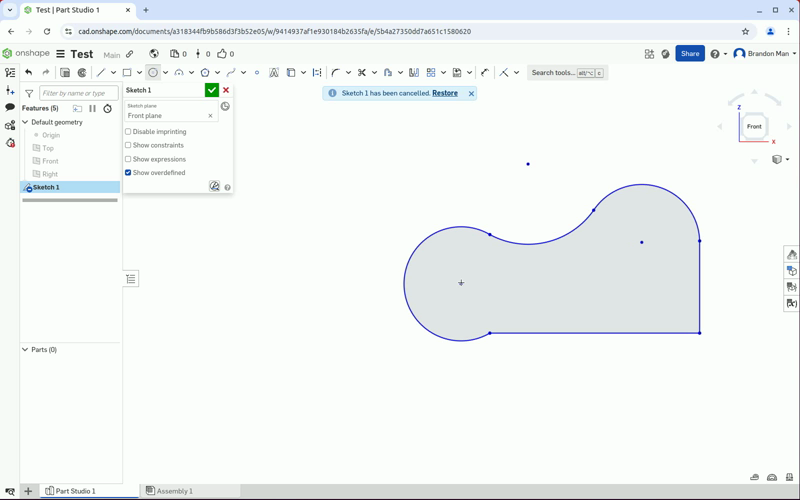
scroll(6)
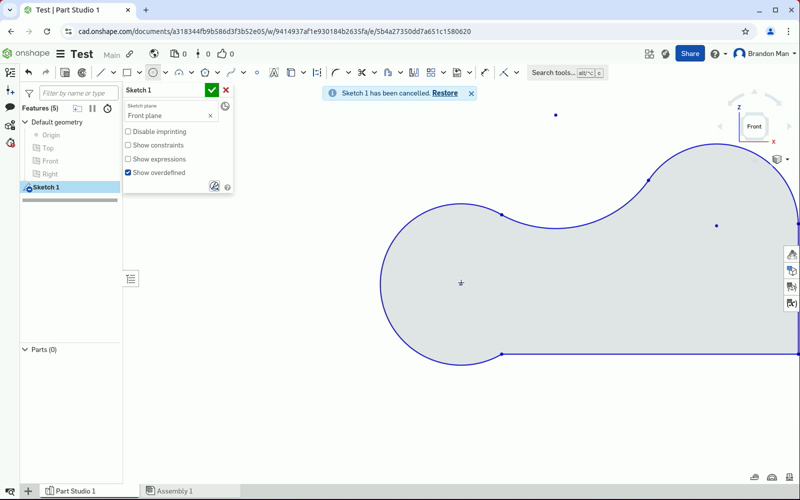
scroll(6)
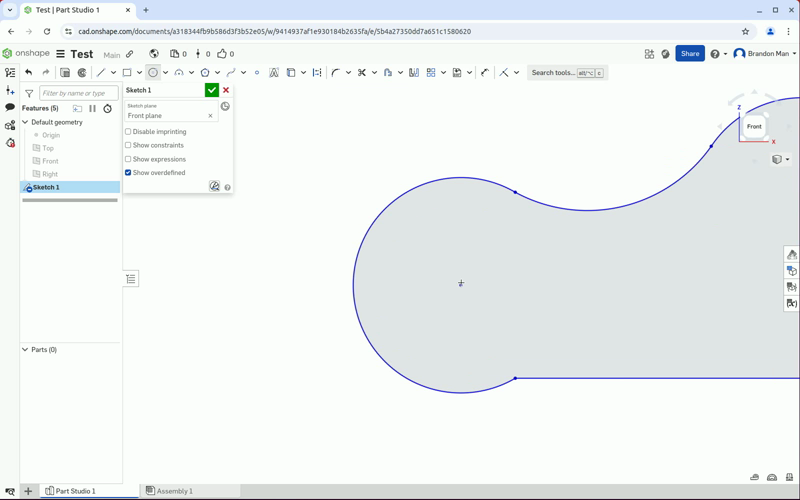
scroll(6)
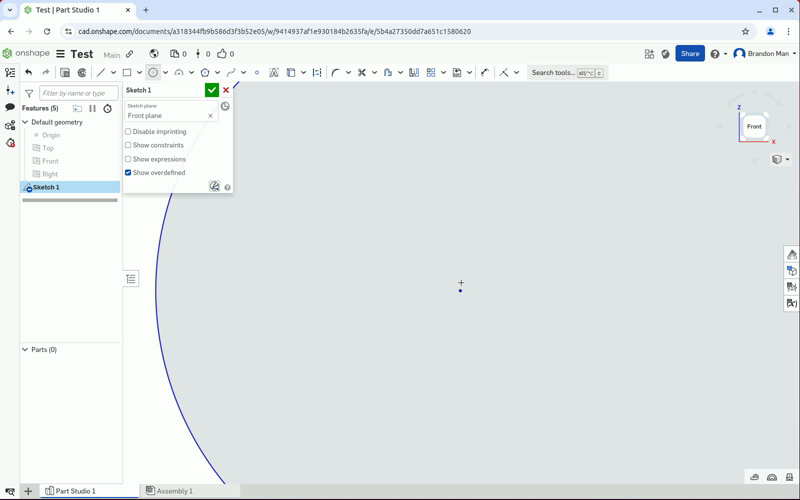
click(461, 282)
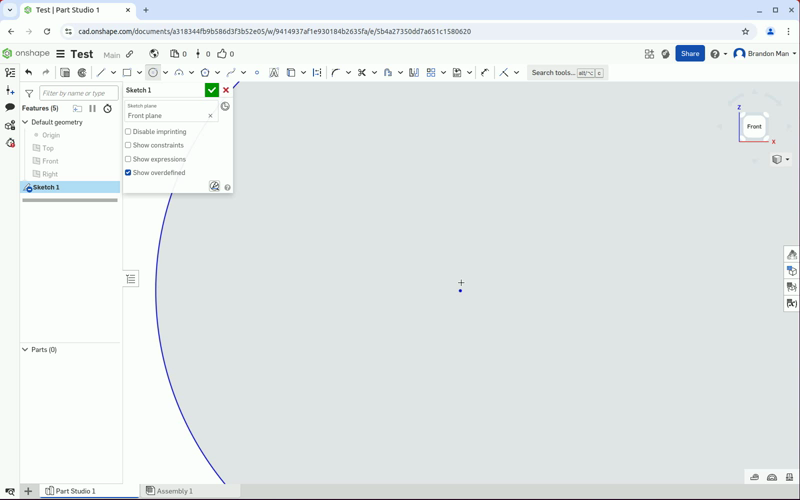
scroll(-6)
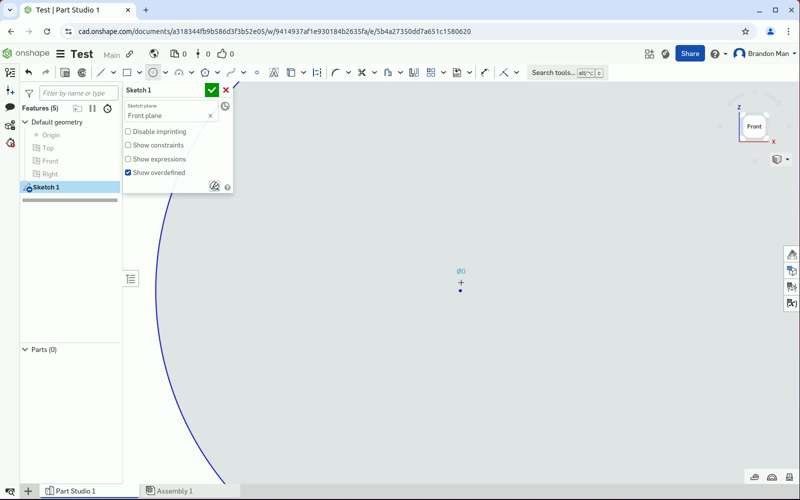
scroll(-6)
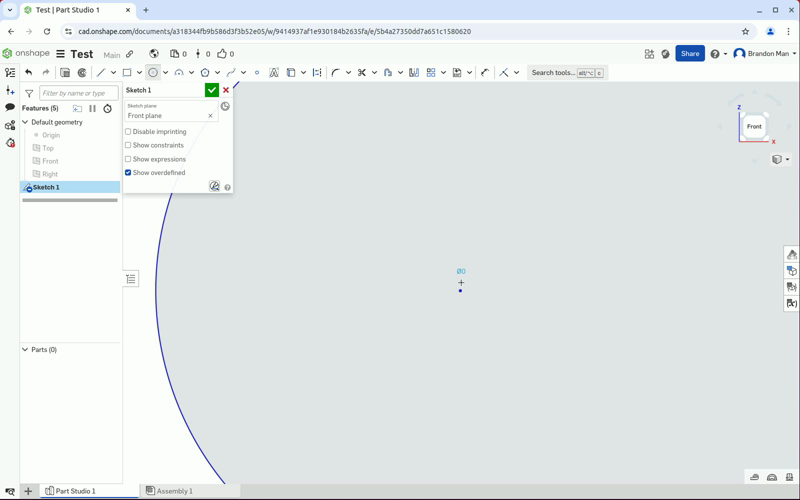
scroll(-6)
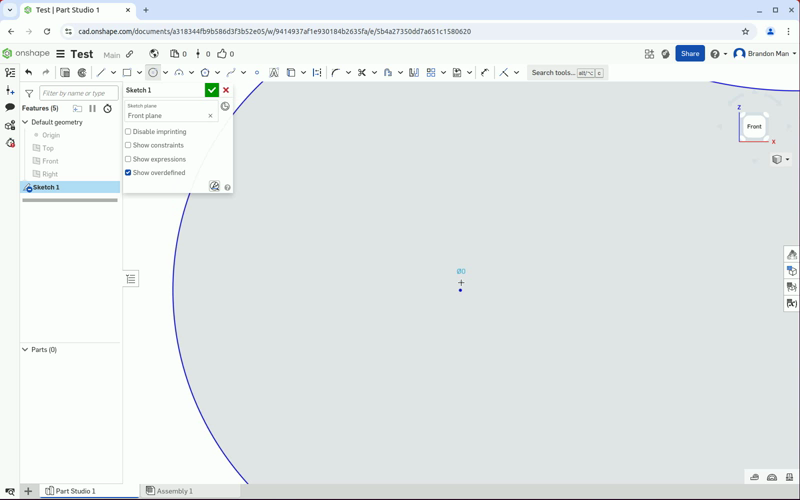
scroll(-6)
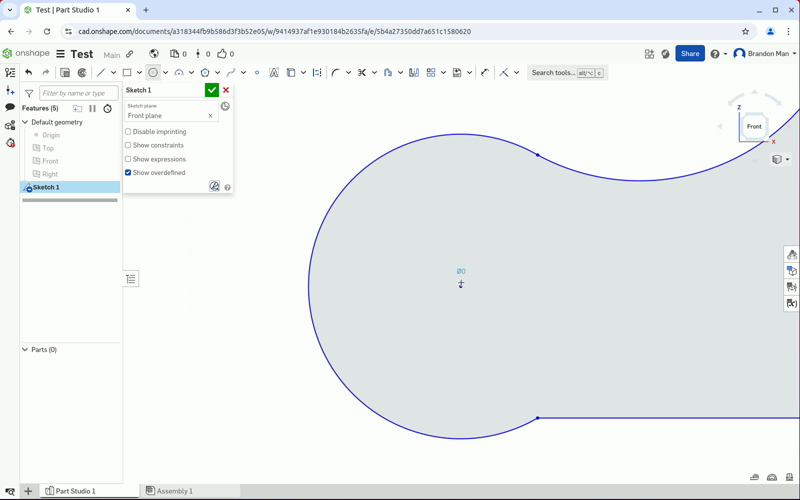
scroll(-6)
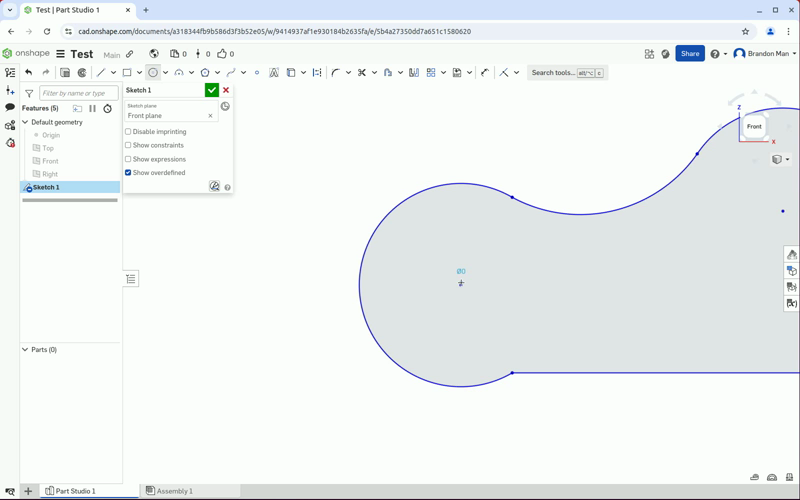
scroll(-6)
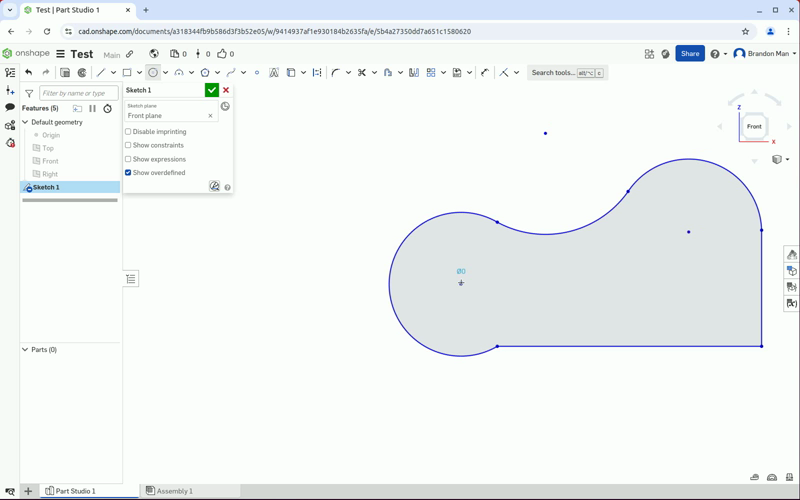
scroll(-6)
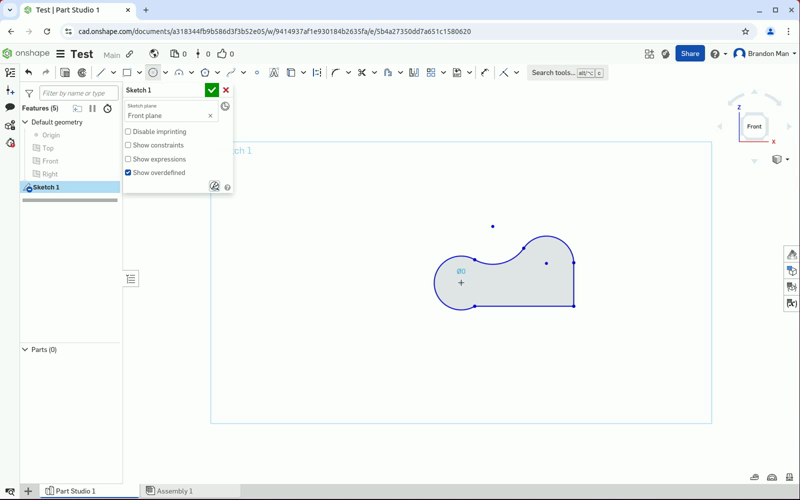
key_up(shift)
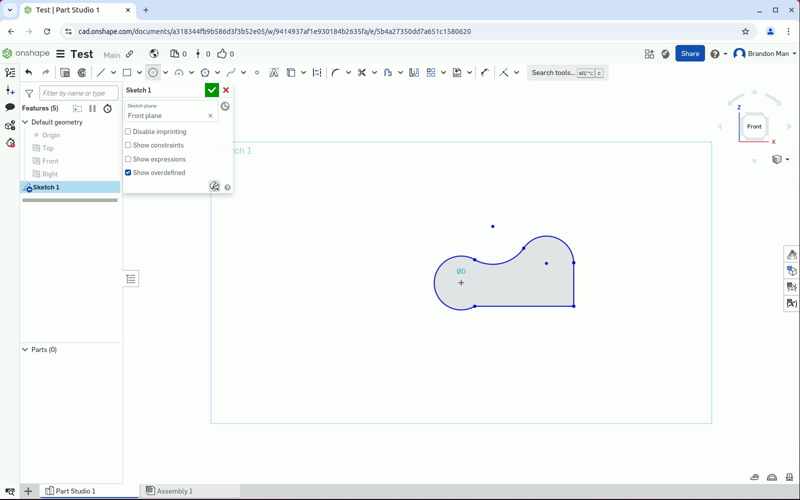
mouse_move(474, 282)
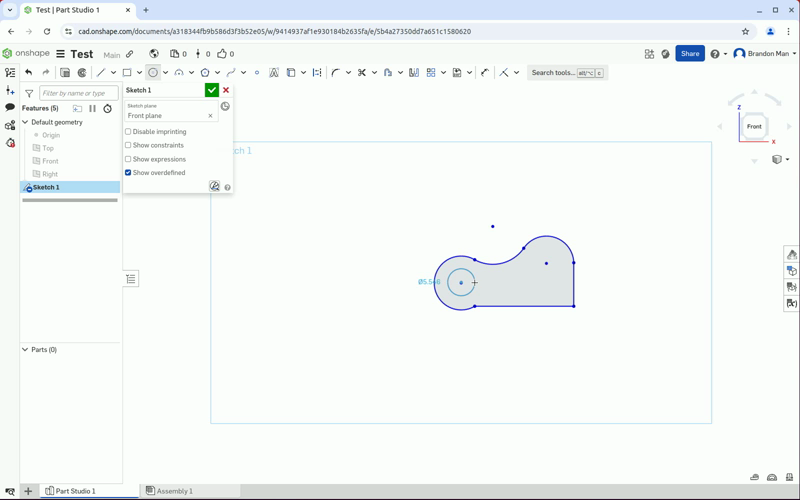
click(474, 282)
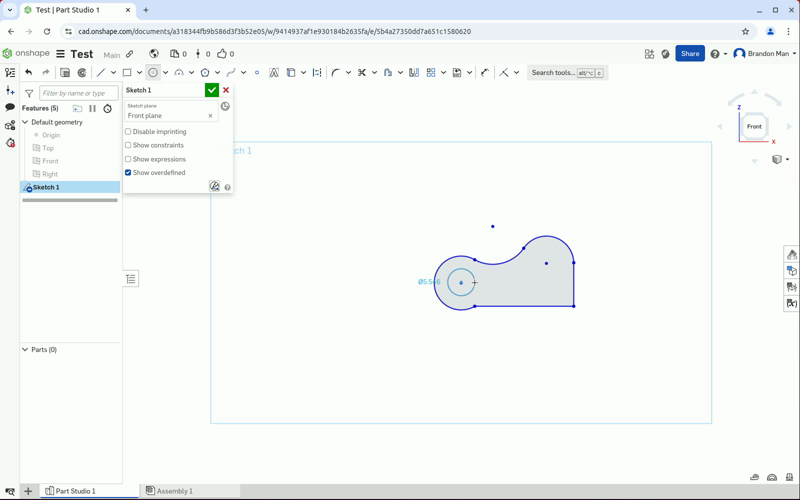
key(esc)
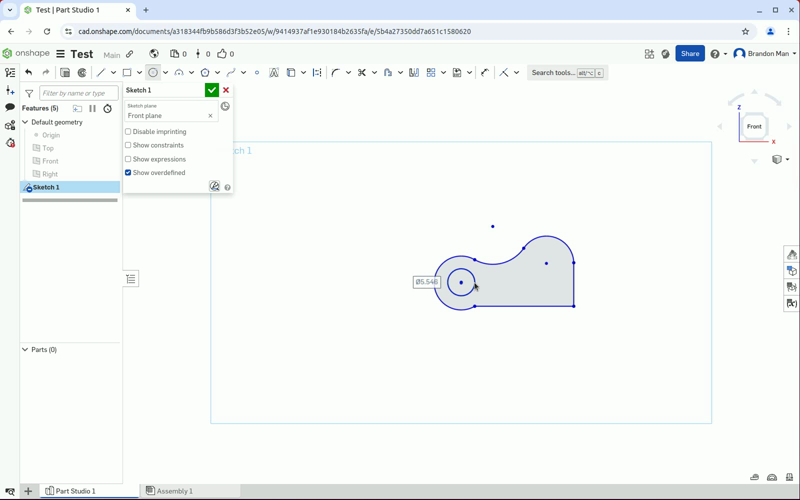
key(c)
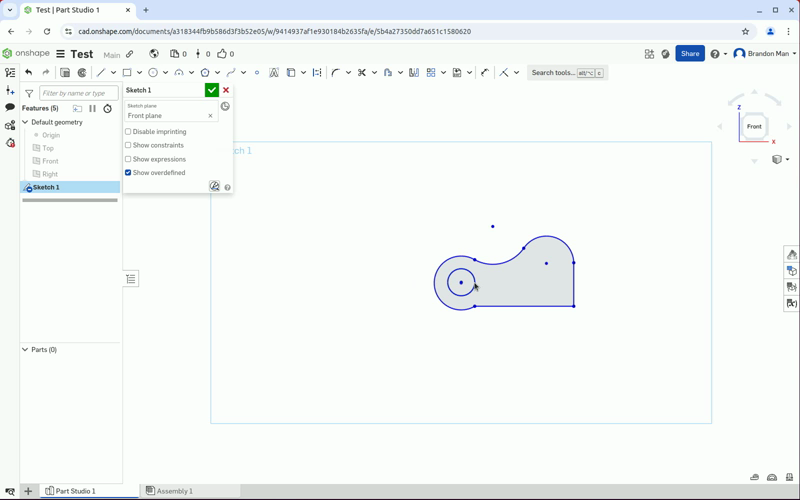
key_down(shift)
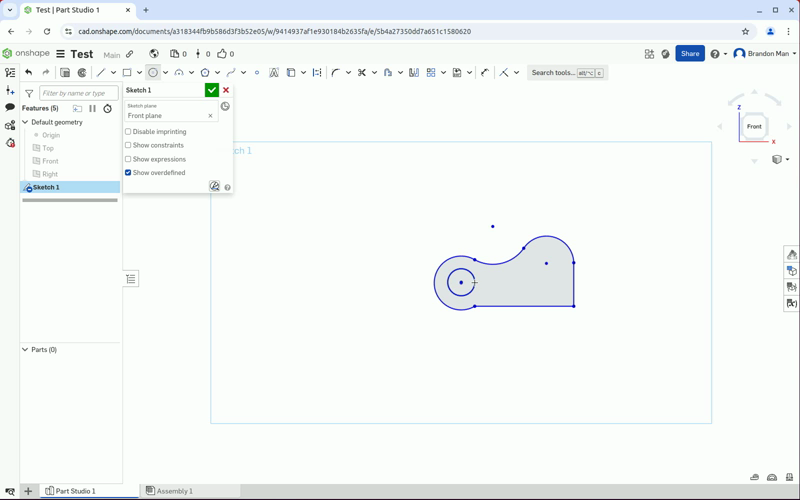
mouse_move(546, 262)
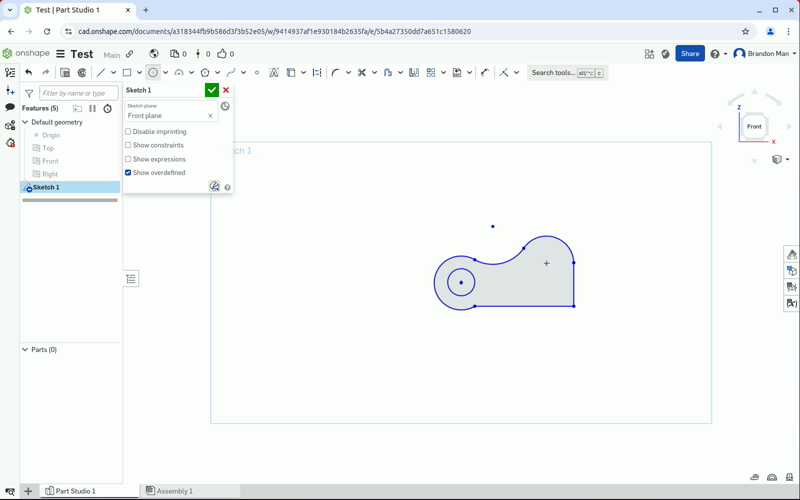
click(546, 262)
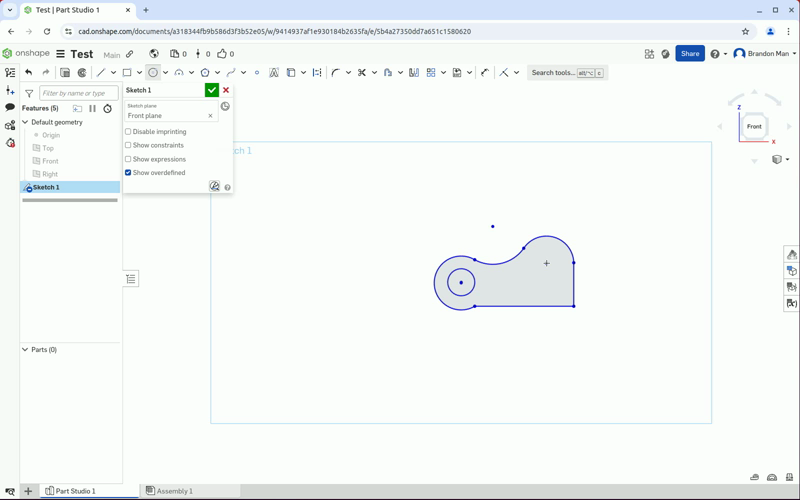
key_up(shift)
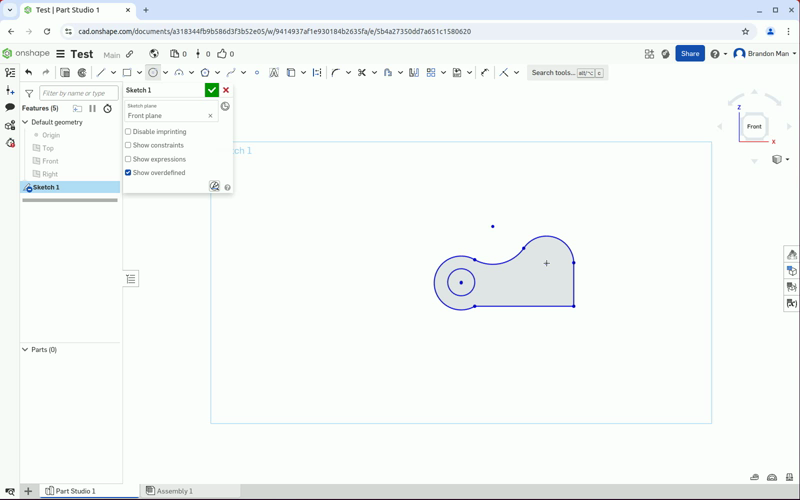
mouse_move(560, 262)
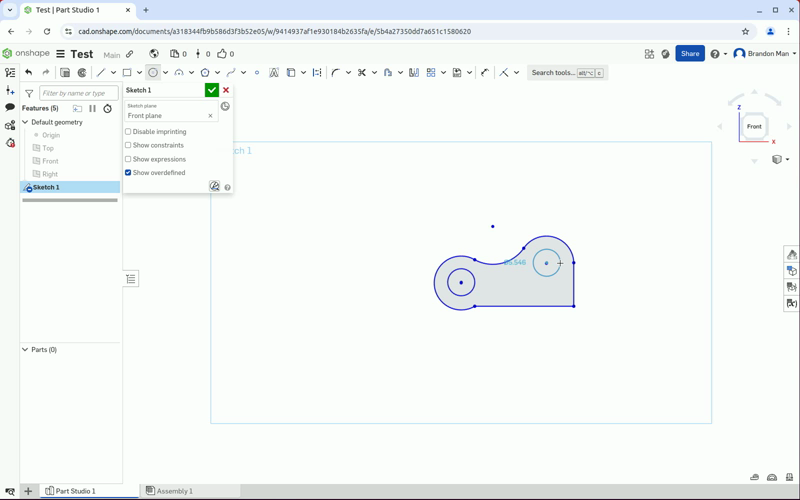
click(560, 262)
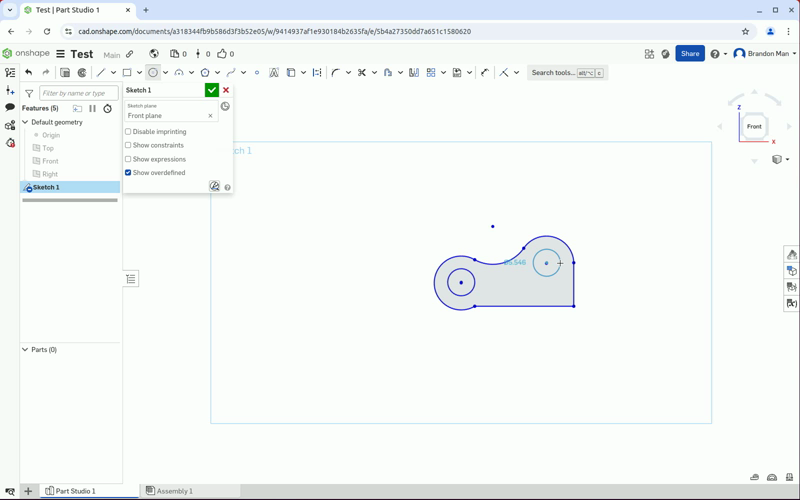
key(esc)
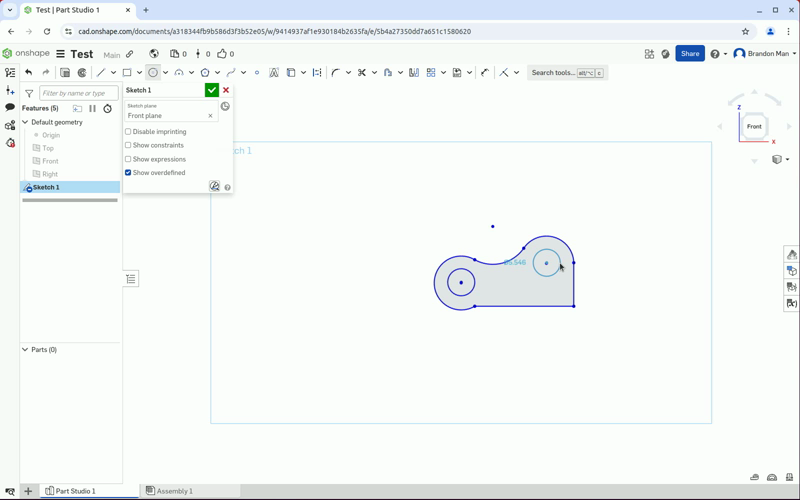
mouse_move(444, 297)
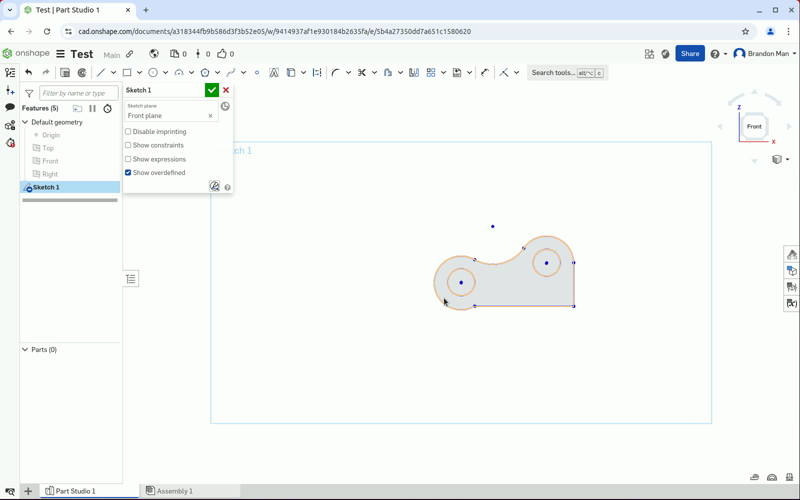
click(444, 297)
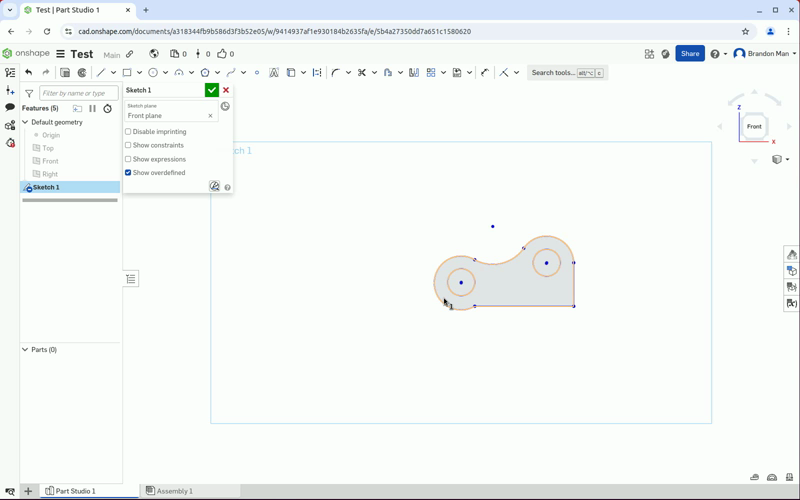
mouse_move(73, 352)
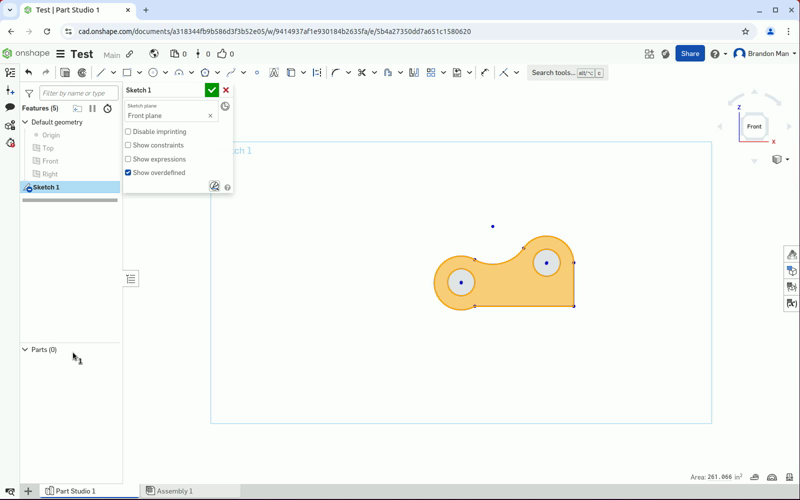
key(shift+y)
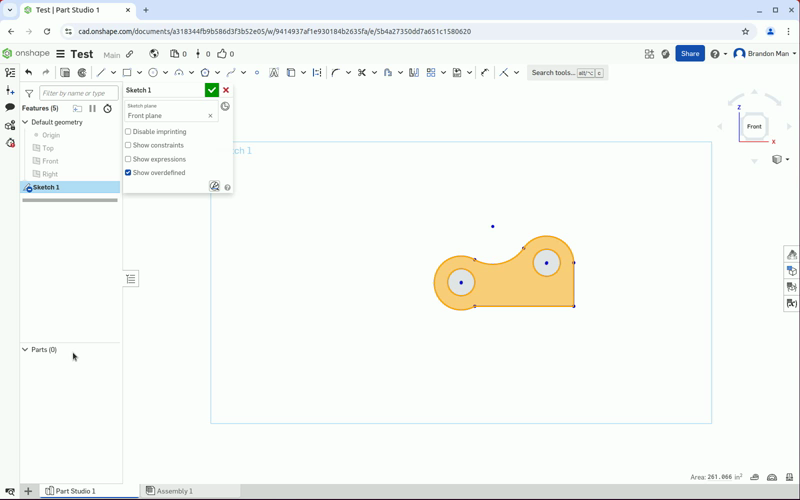
key(shift+e)
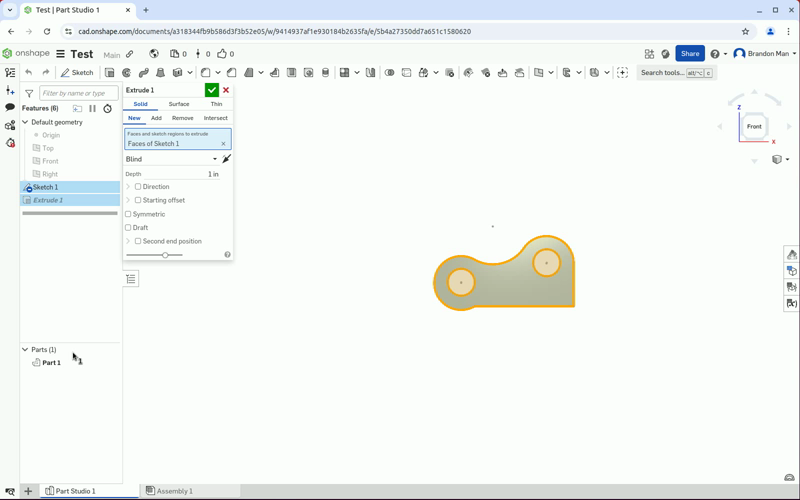
mouse_move(143, 106)
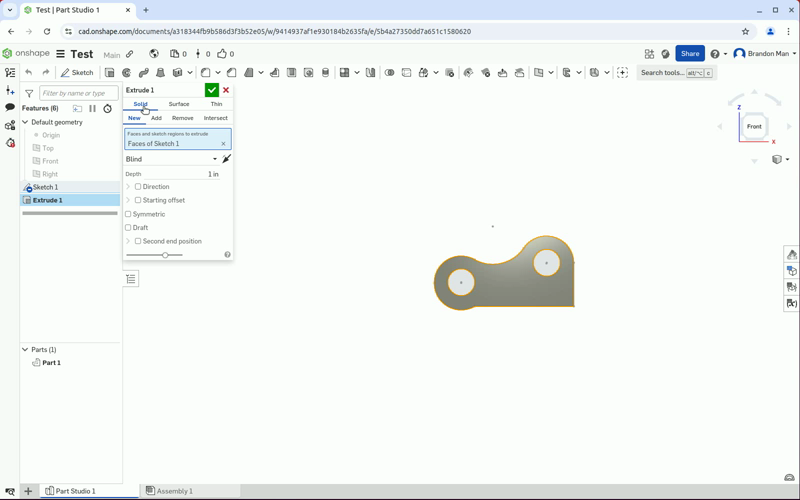
click(143, 106)
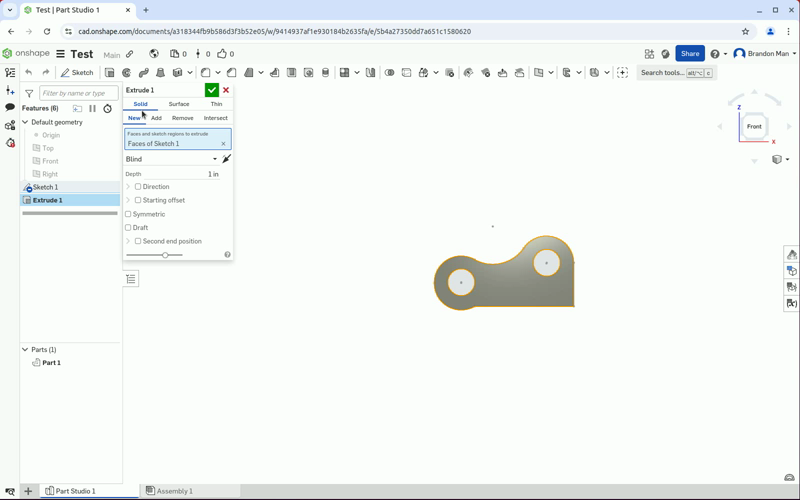
mouse_move(137, 120)
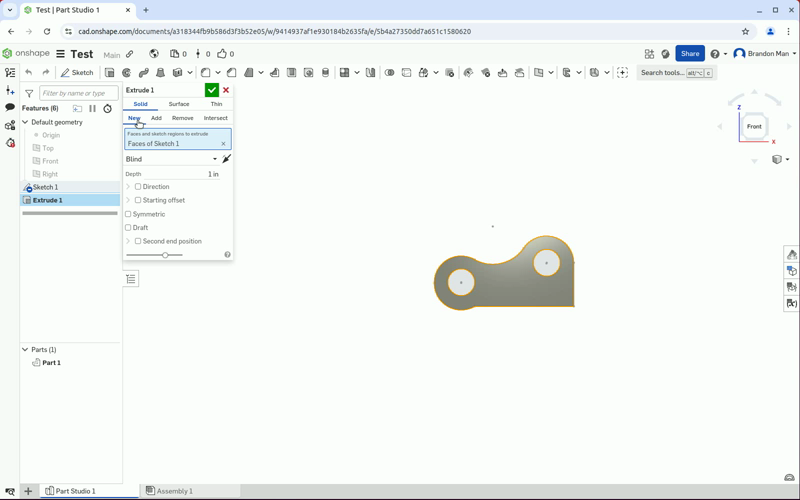
click(137, 120)
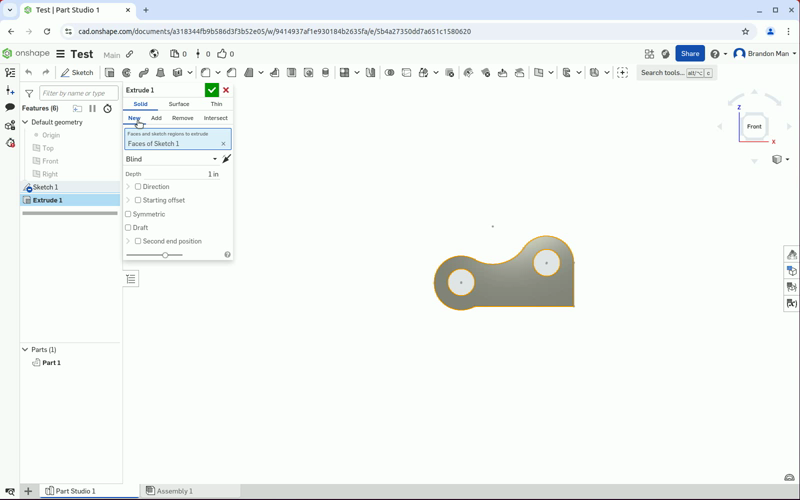
key(tab, 4)
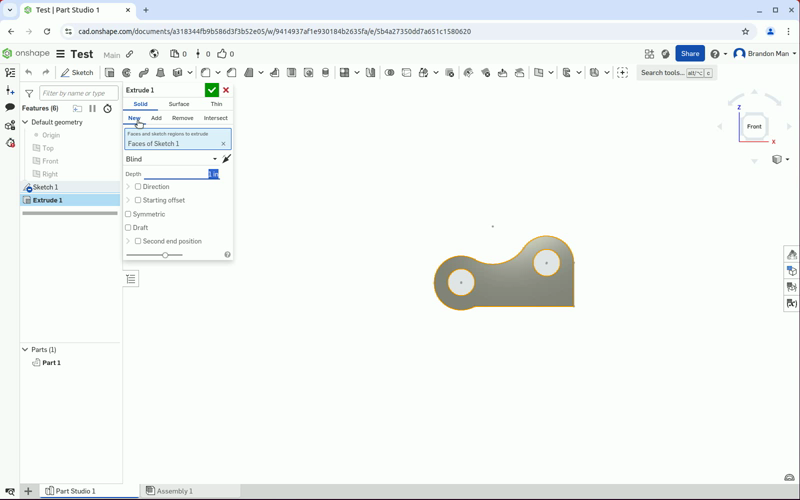
text(4.092)
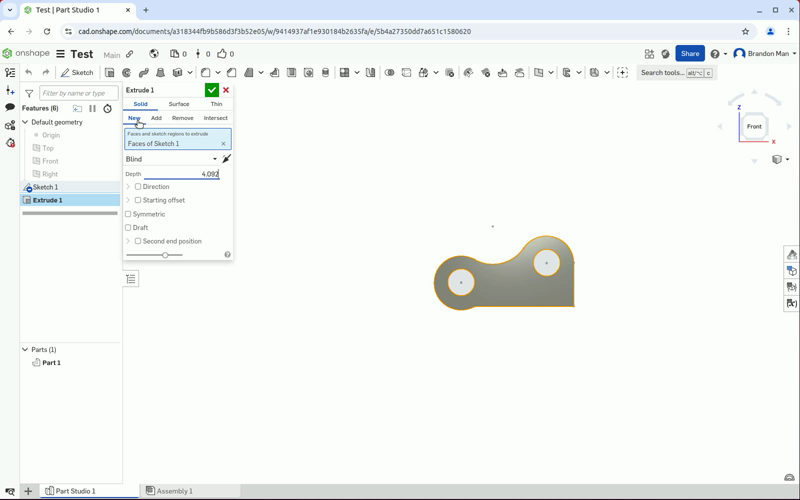
key(enter)
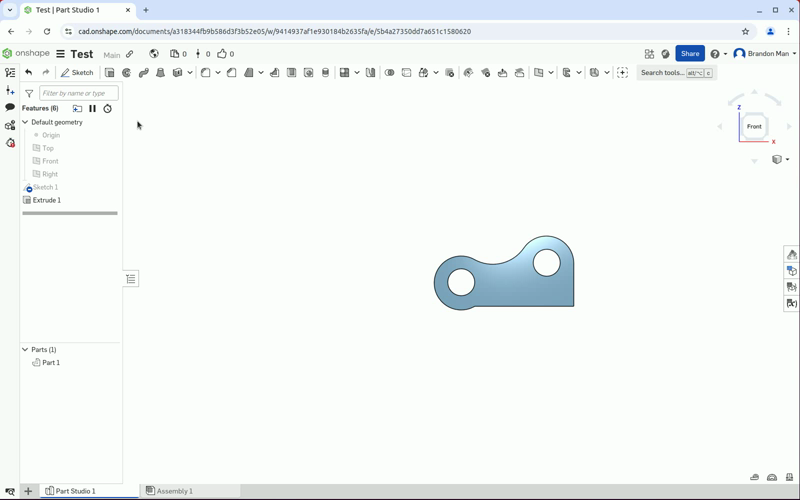
key(shift+h)
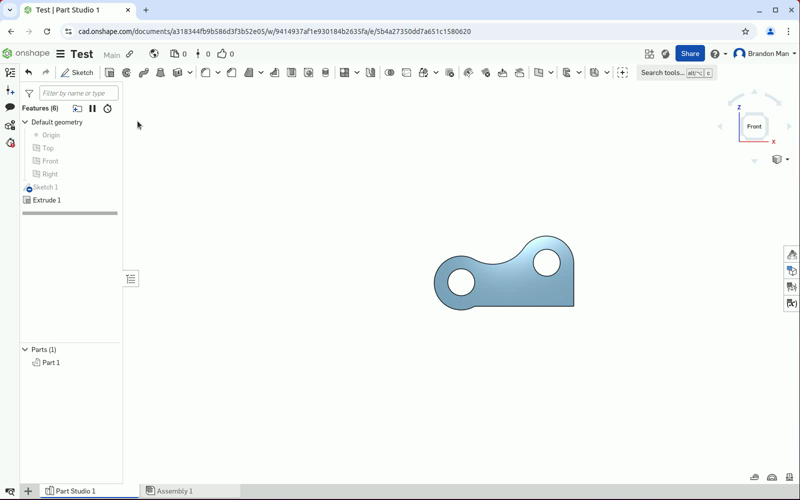
key(shift+h)
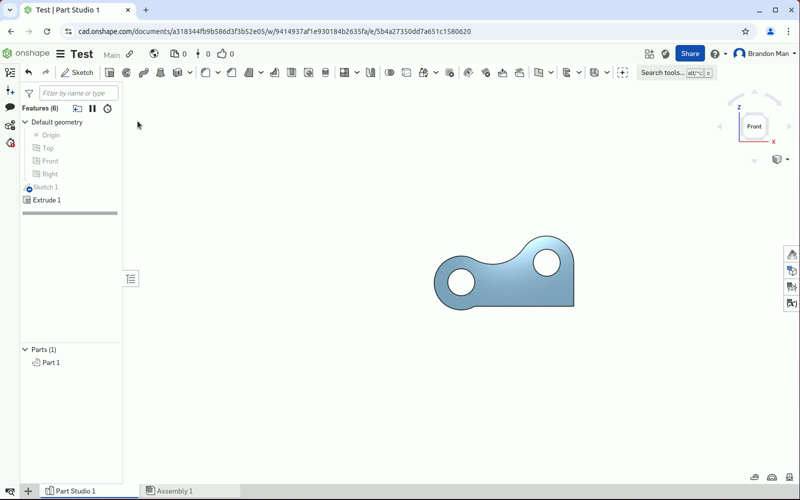
mouse_move(73, 189)
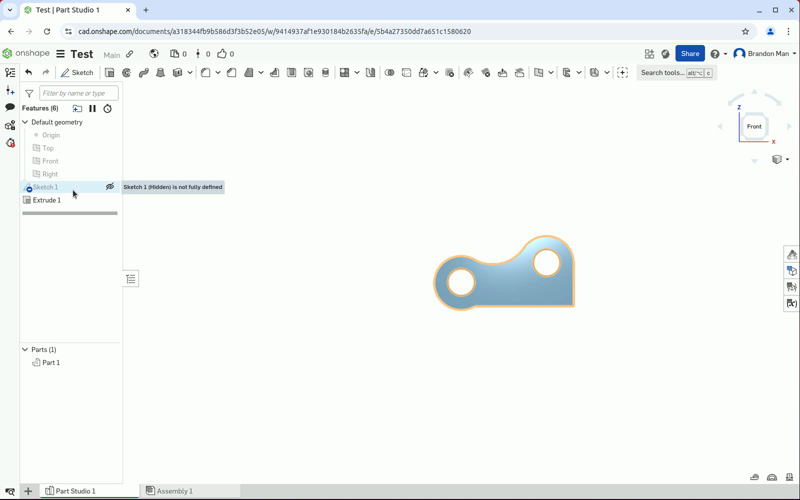
click(73, 189)
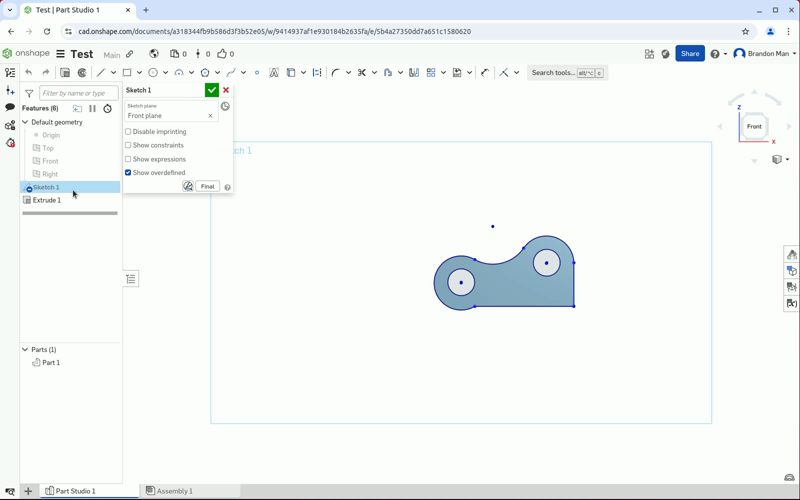
mouse_move(229, 92)
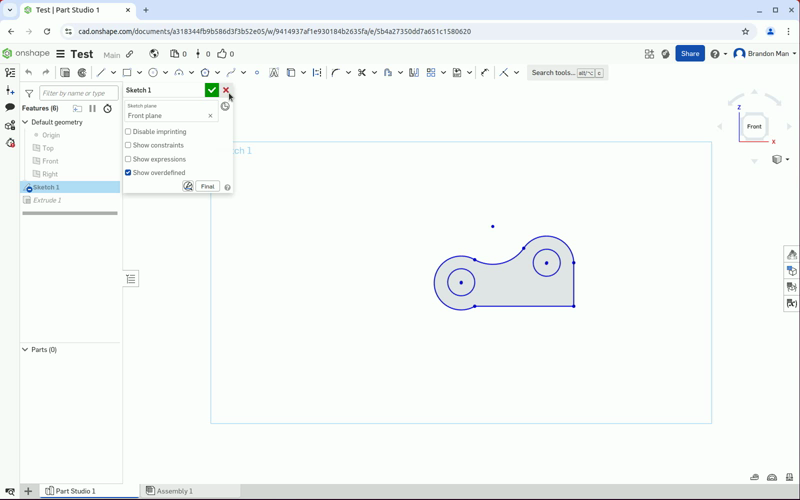
click(229, 92)
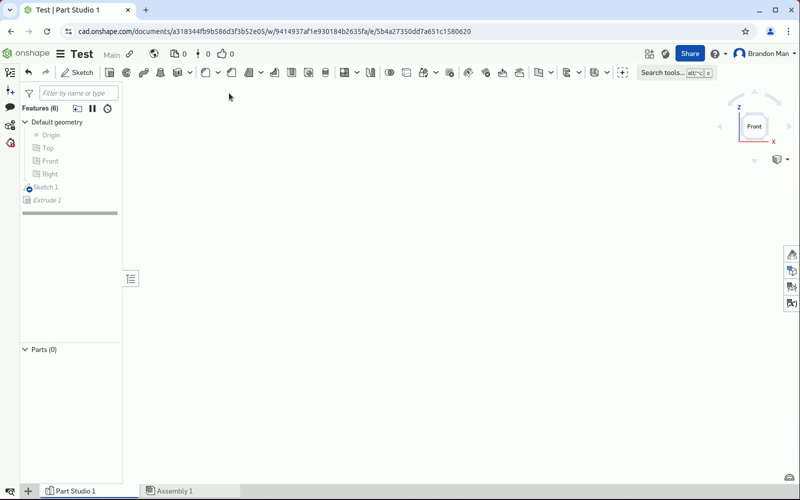
mouse_move(541, 75)
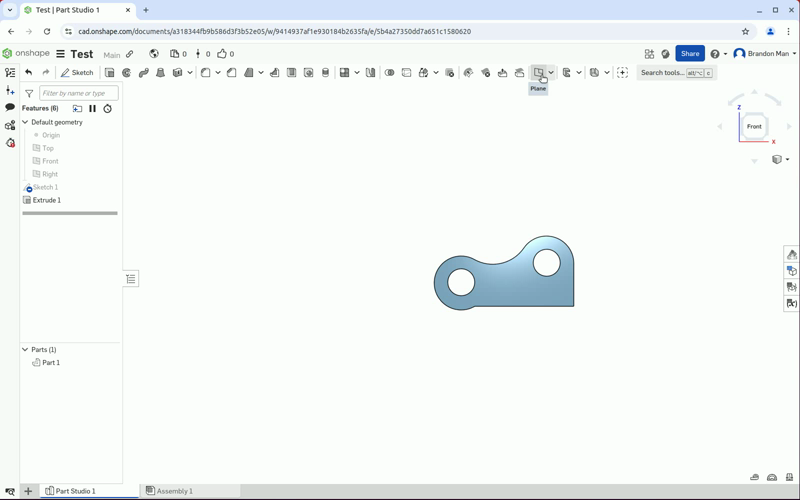
click(541, 75)
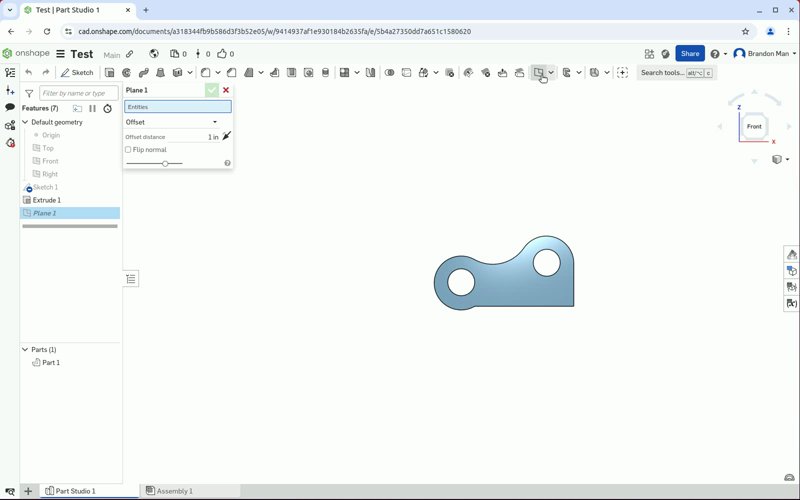
mouse_move(73, 163)
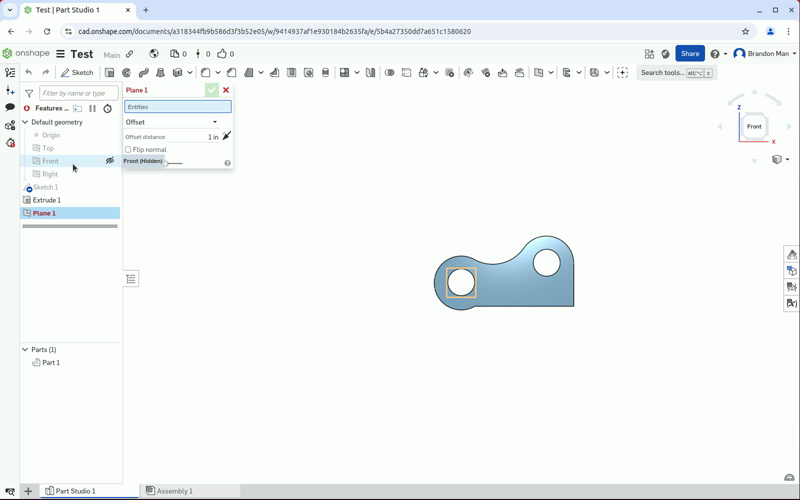
click(73, 163)
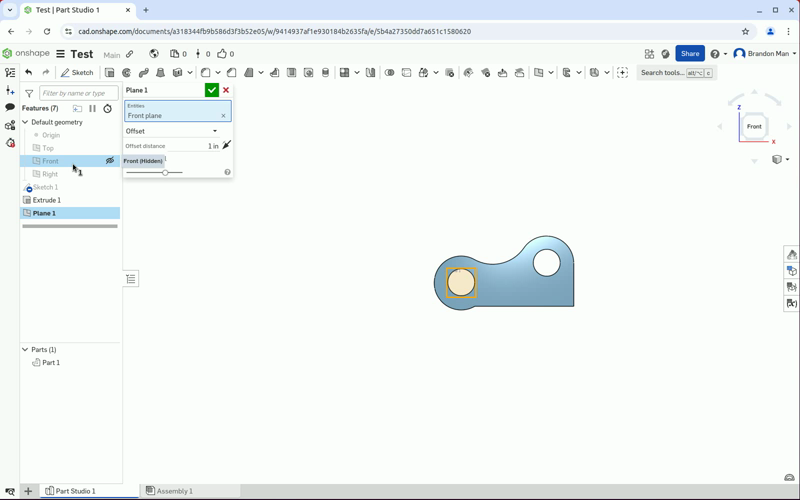
key(tab, 2)
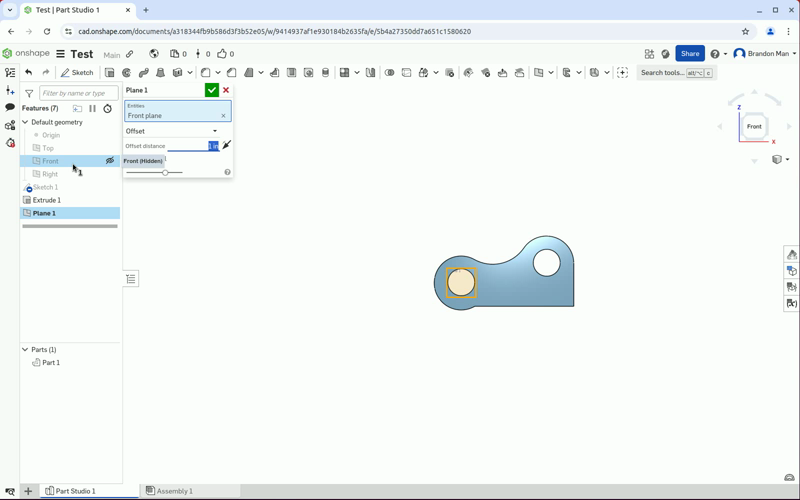
text(4.098)
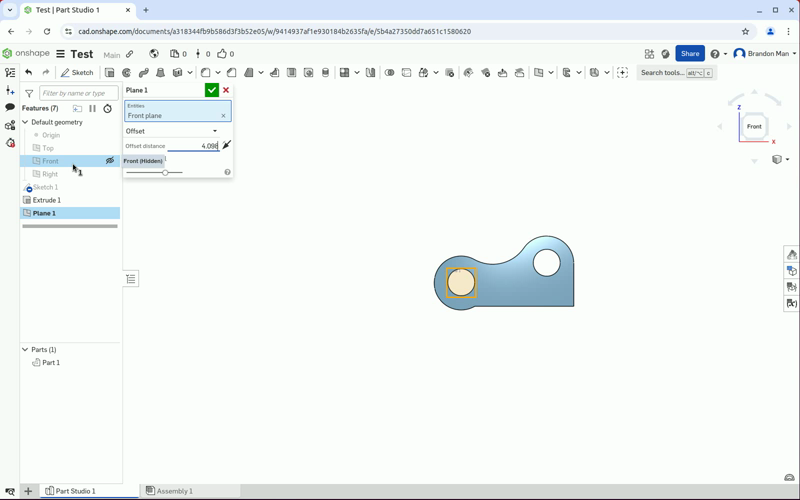
key(enter, 2)
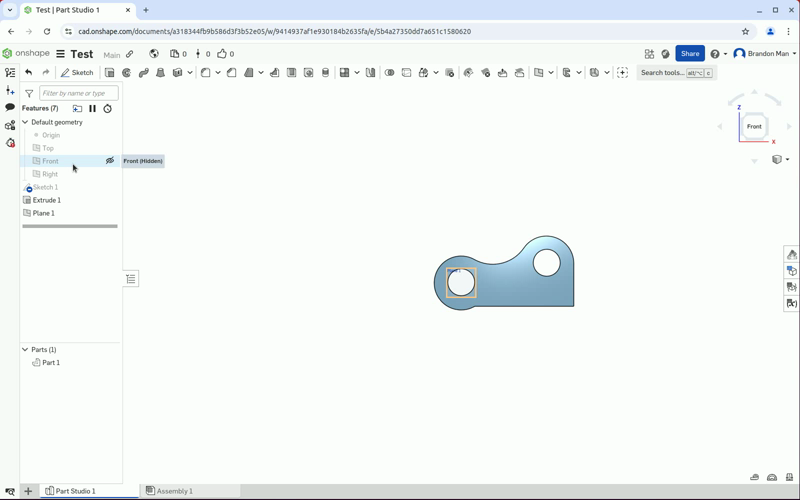
key(shift+s)
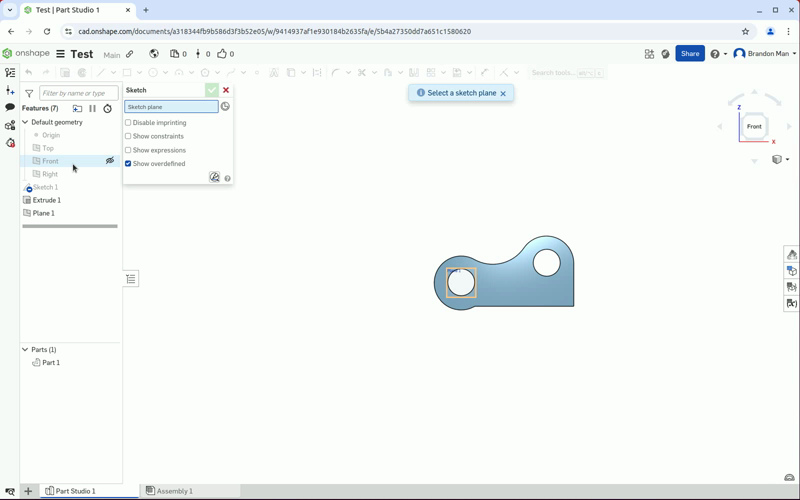
mouse_move(73, 215)
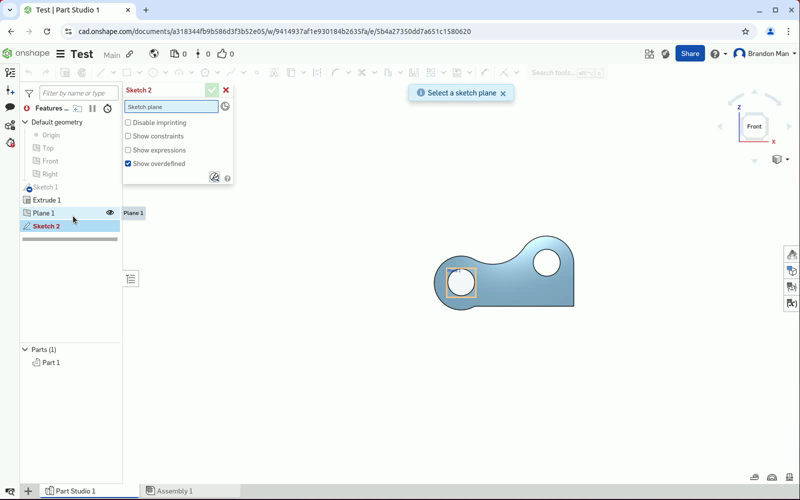
click(73, 215)
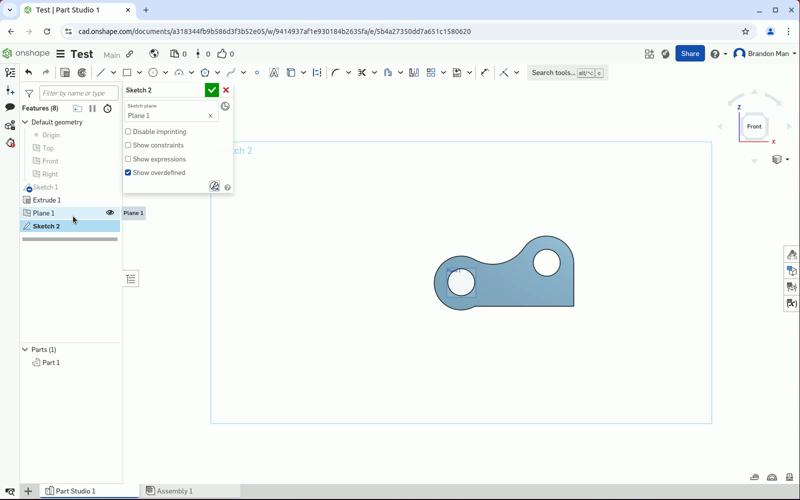
mouse_move(73, 352)
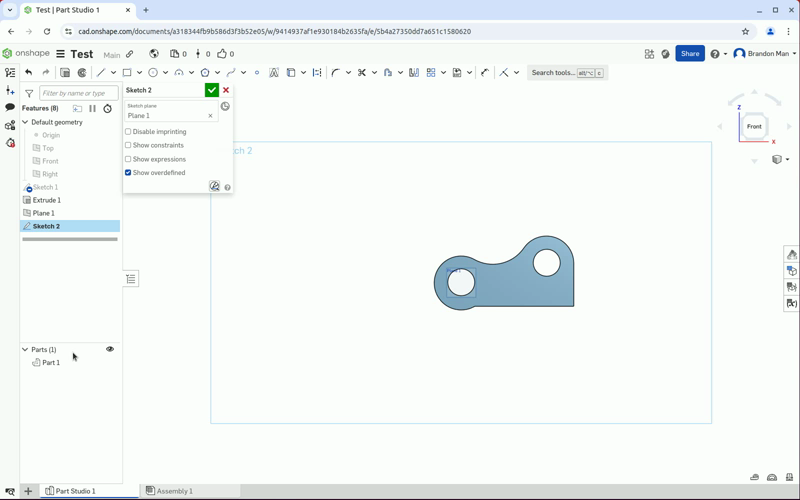
key(y)
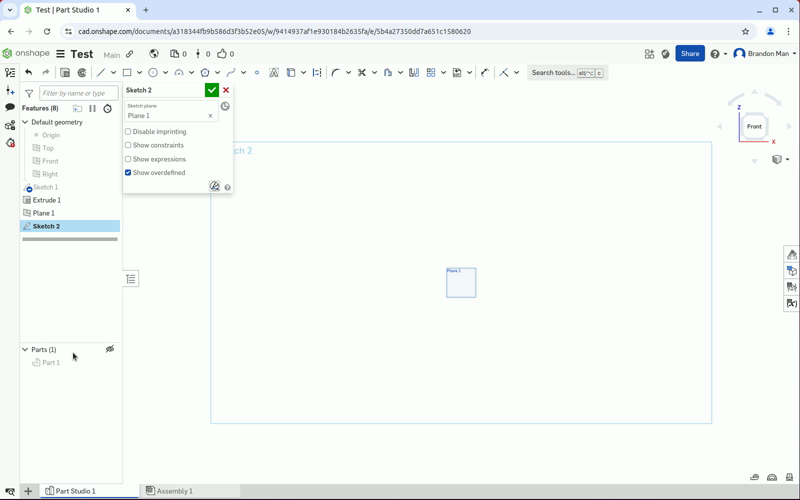
key(c)
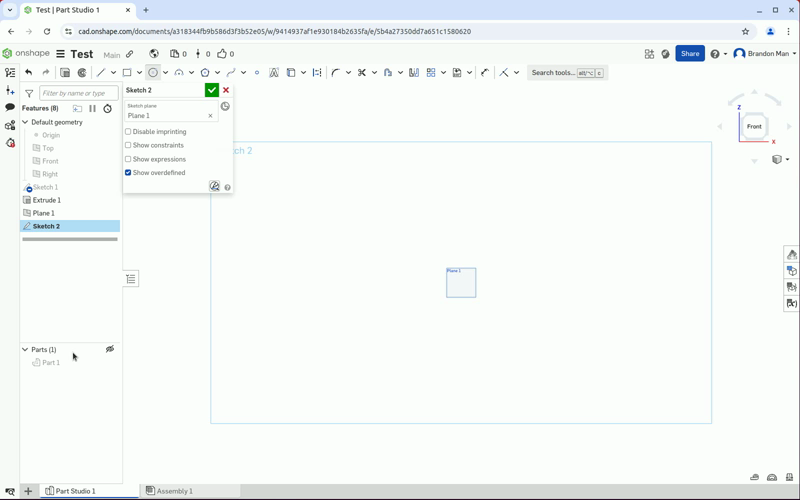
key_down(shift)
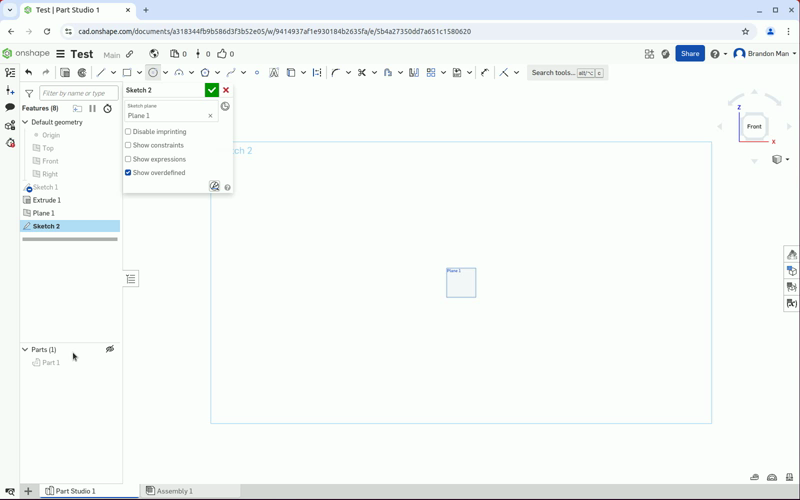
mouse_move(461, 282)
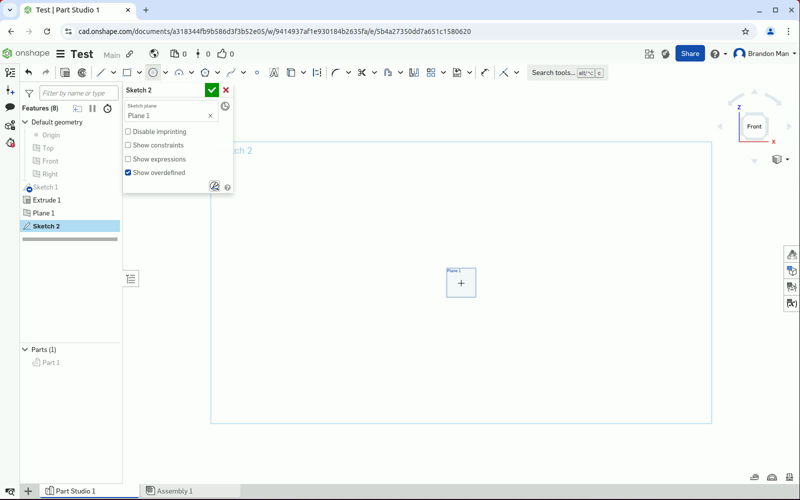
click(461, 282)
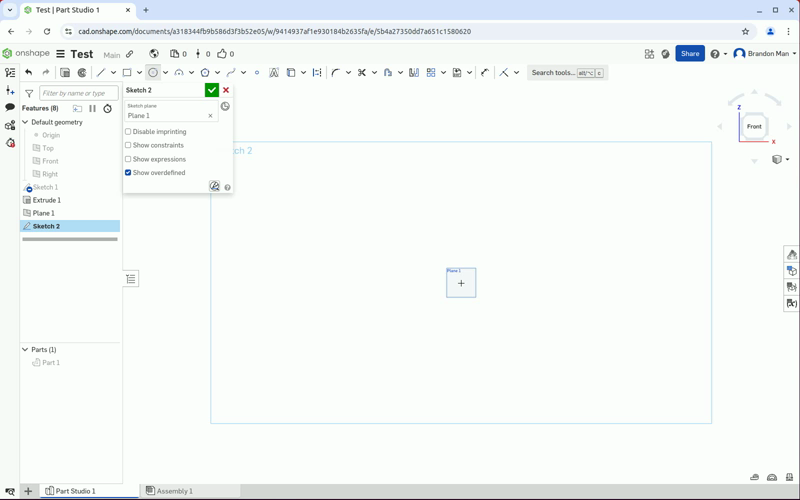
key_up(shift)
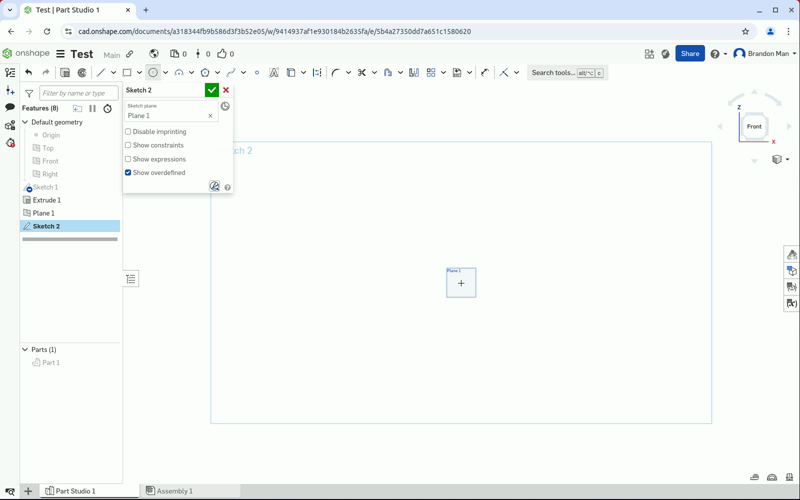
mouse_move(489, 282)
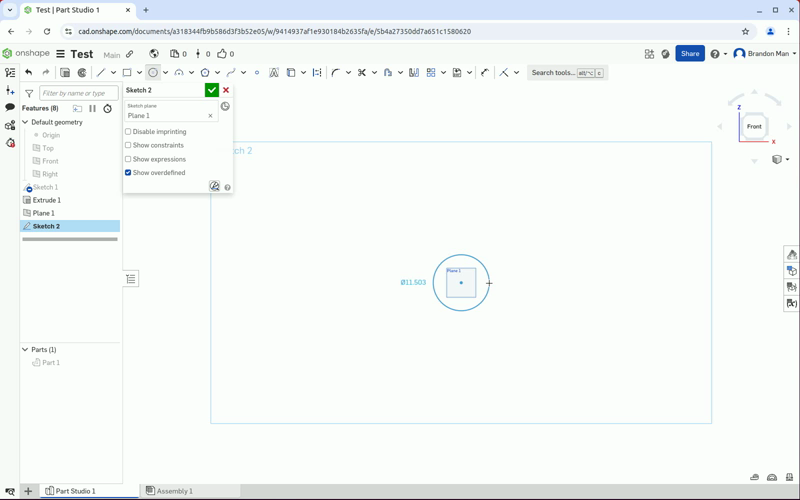
click(489, 282)
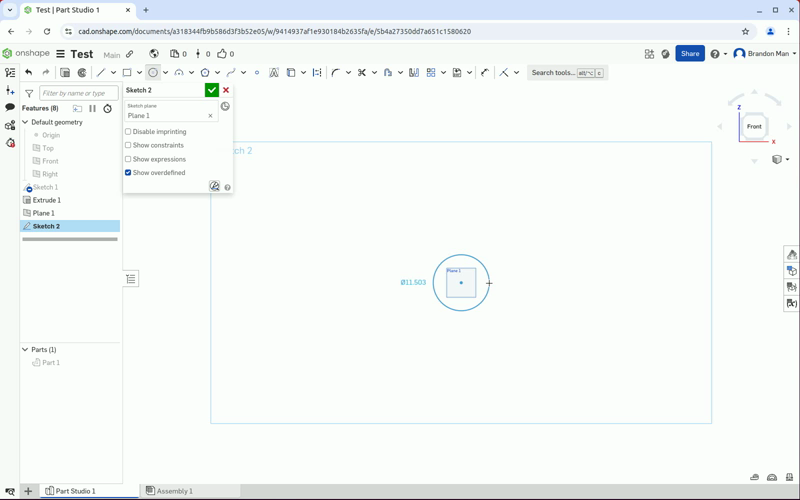
key(esc)
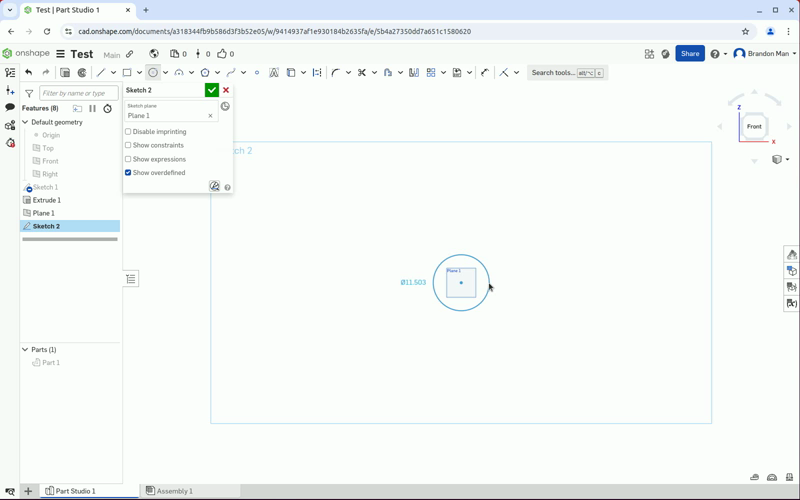
key(c)
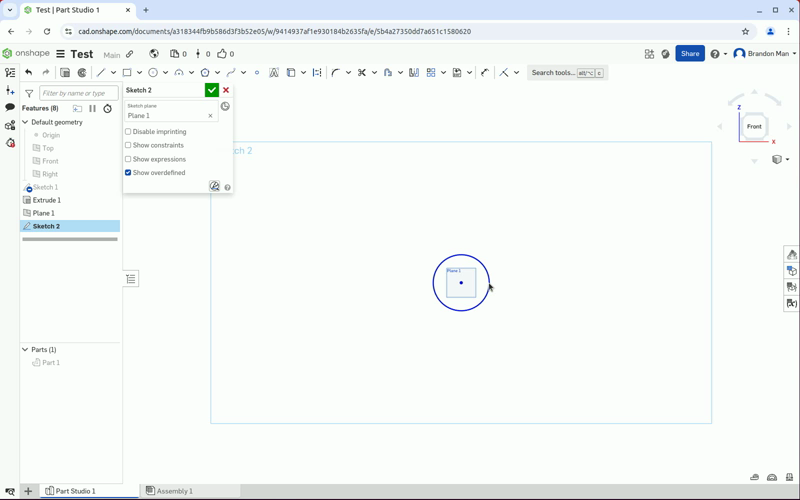
key_down(shift)
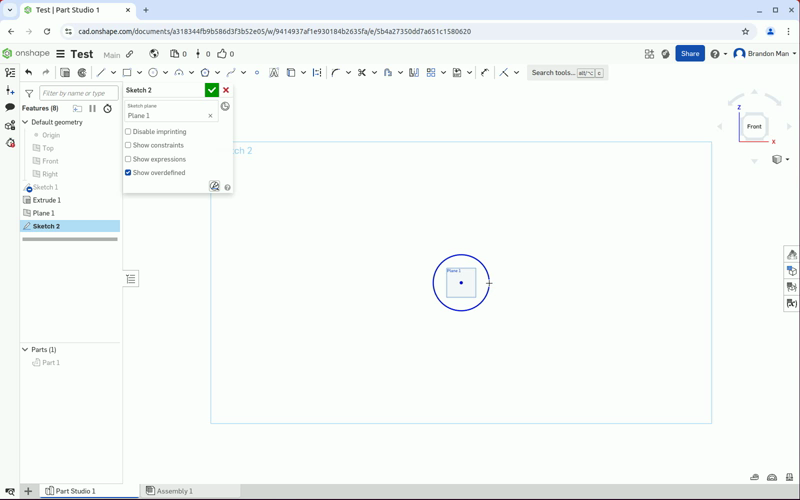
mouse_move(461, 282)
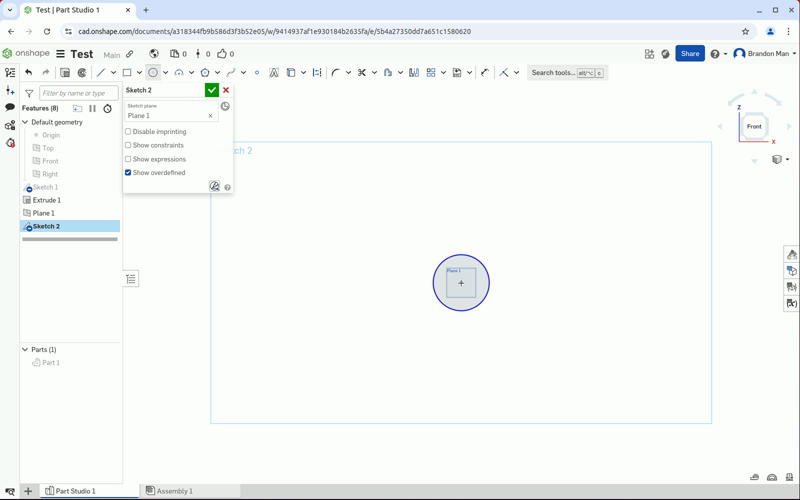
click(461, 282)
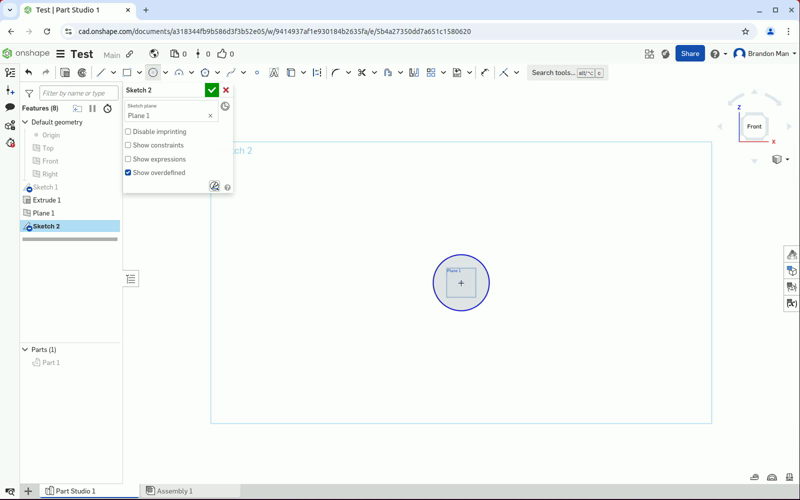
key_up(shift)
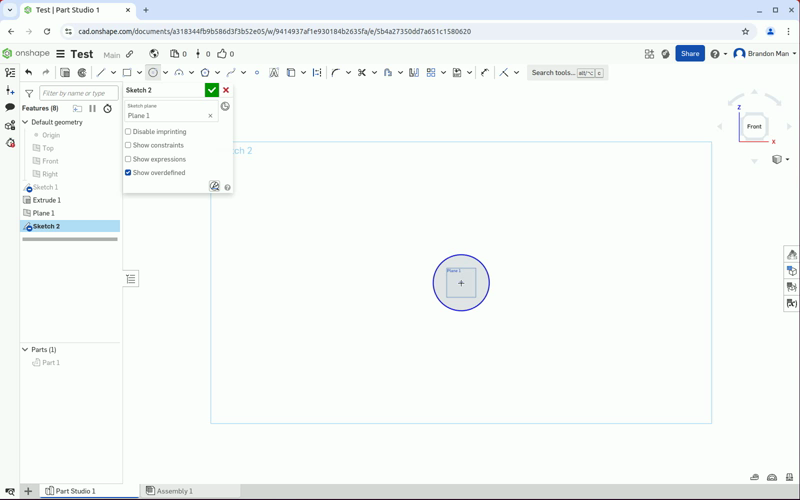
mouse_move(475, 282)
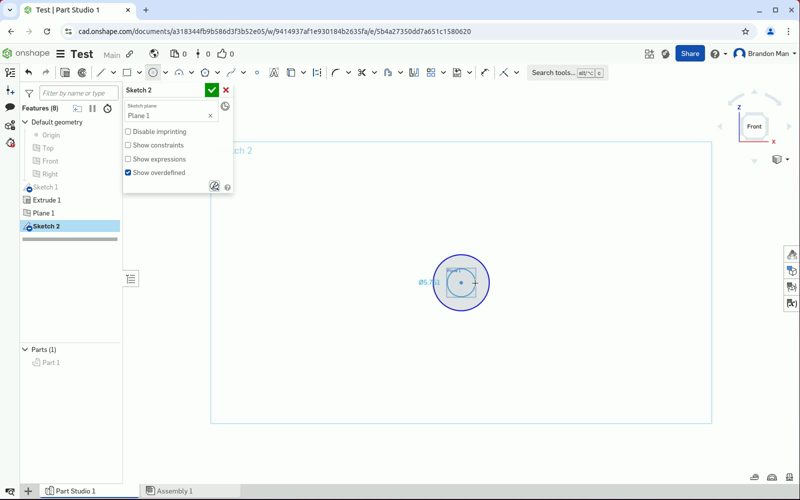
click(475, 282)
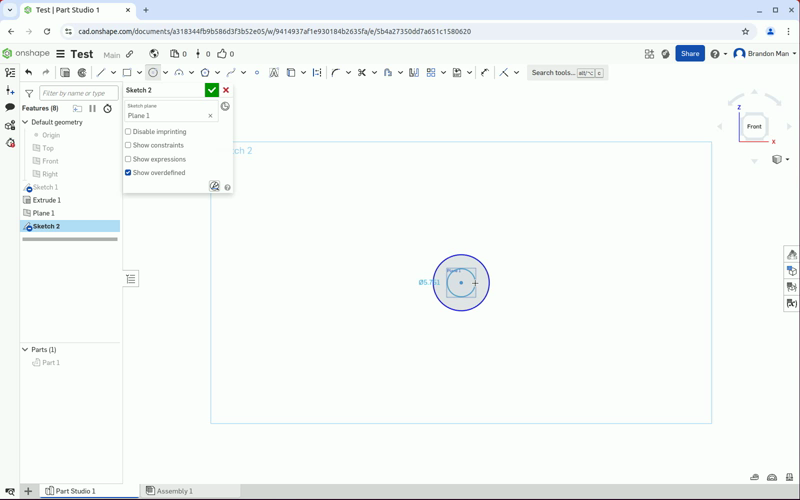
key(esc)
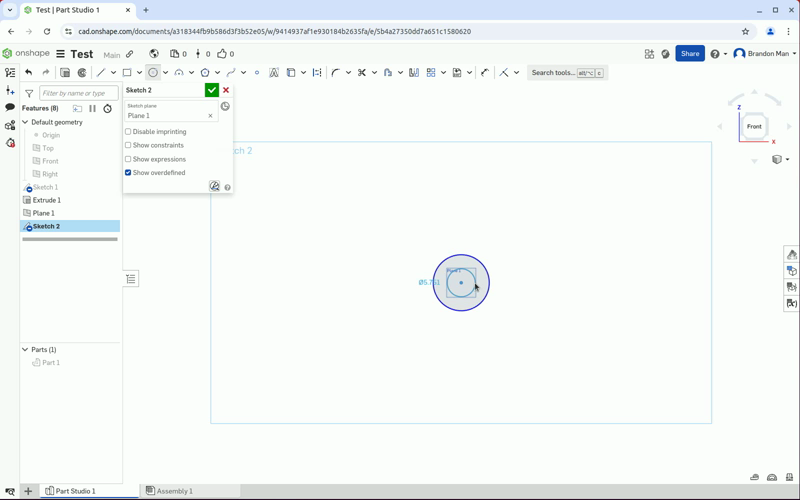
mouse_move(458, 259)
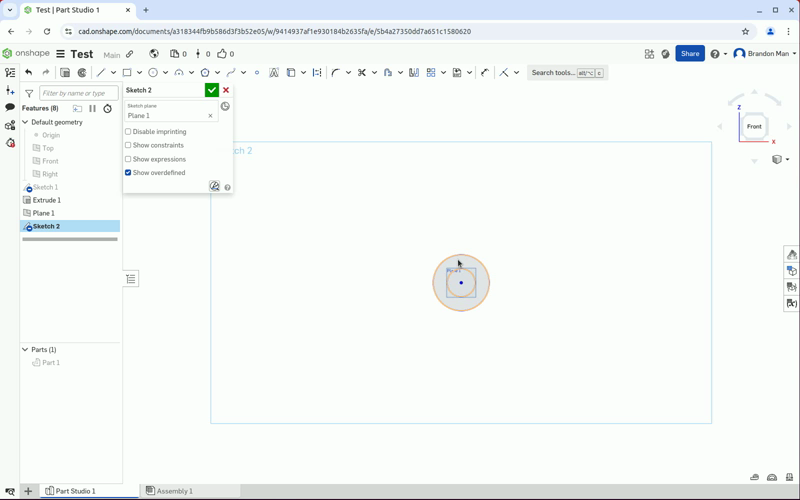
scroll(6)
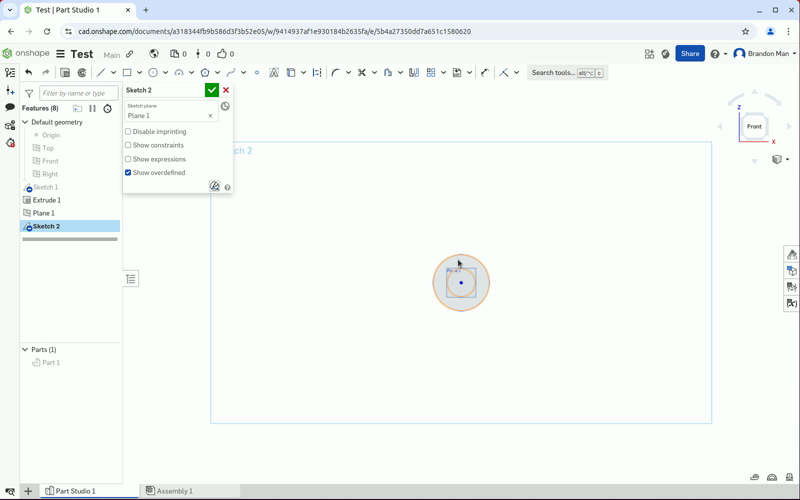
scroll(6)
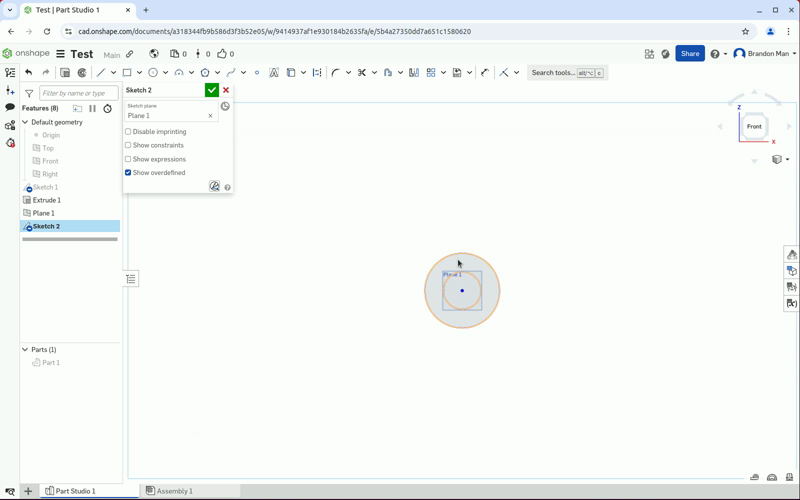
scroll(6)
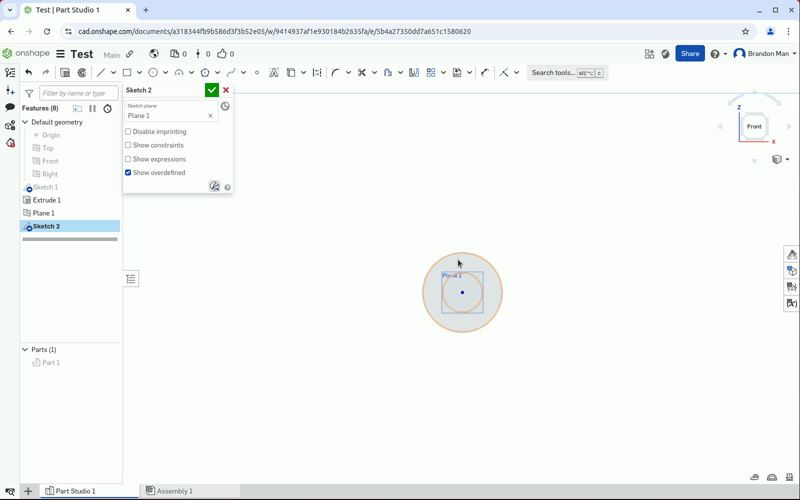
scroll(6)
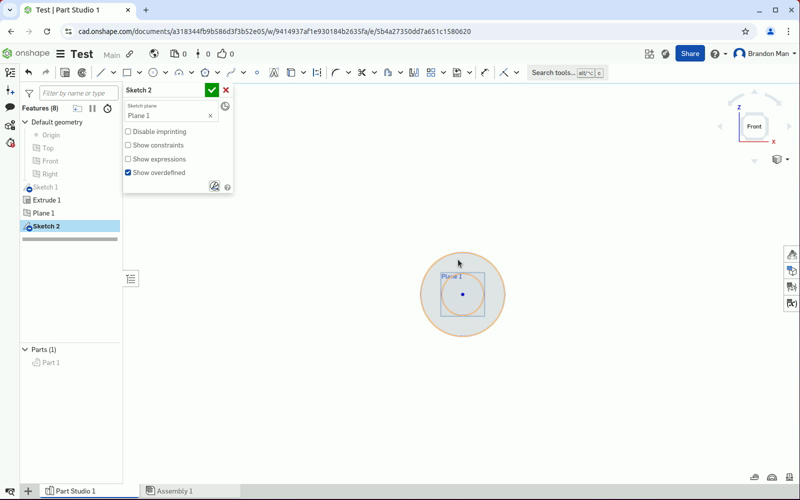
scroll(6)
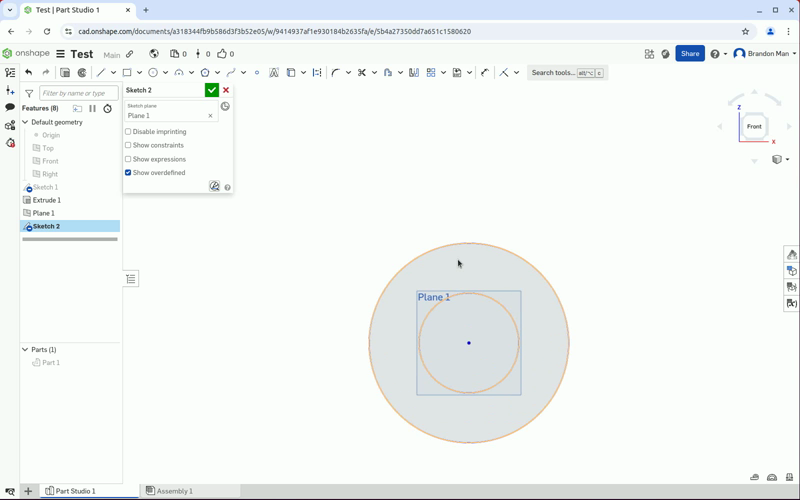
scroll(6)
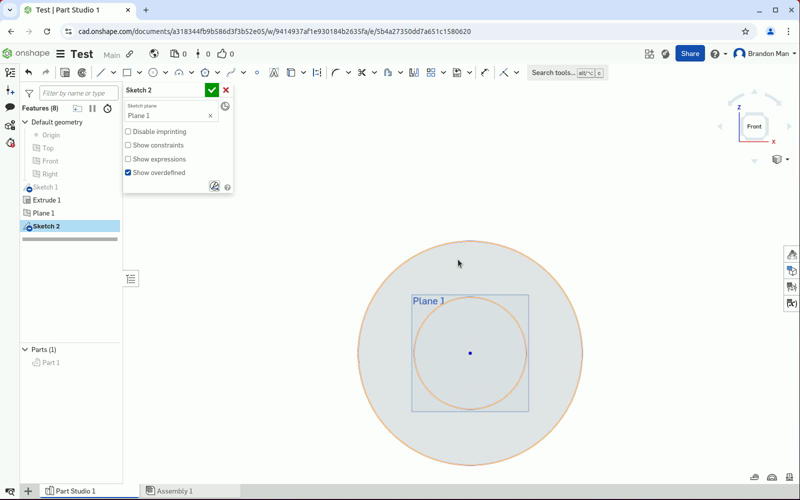
scroll(6)
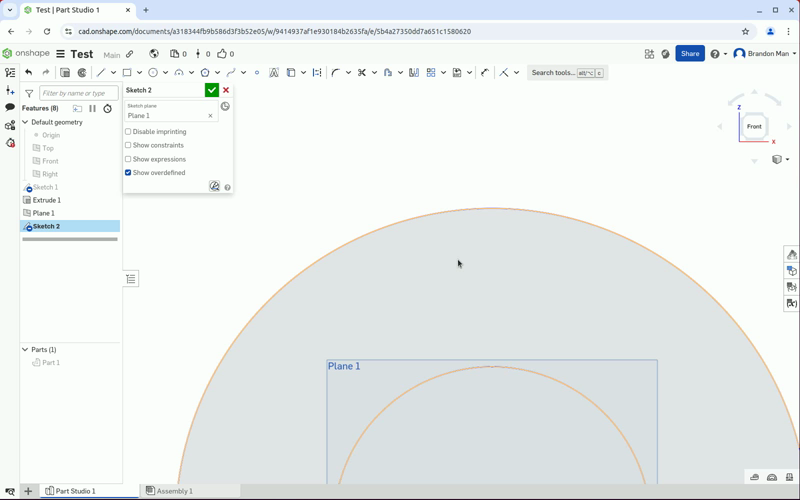
click(458, 259)
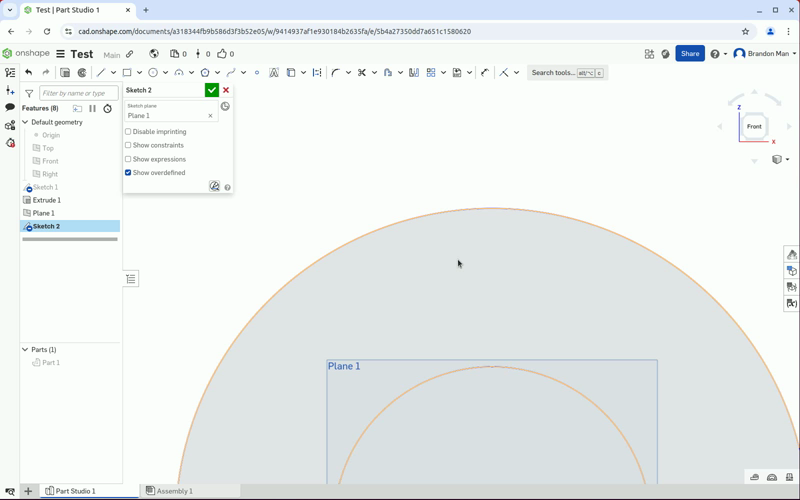
scroll(-6)
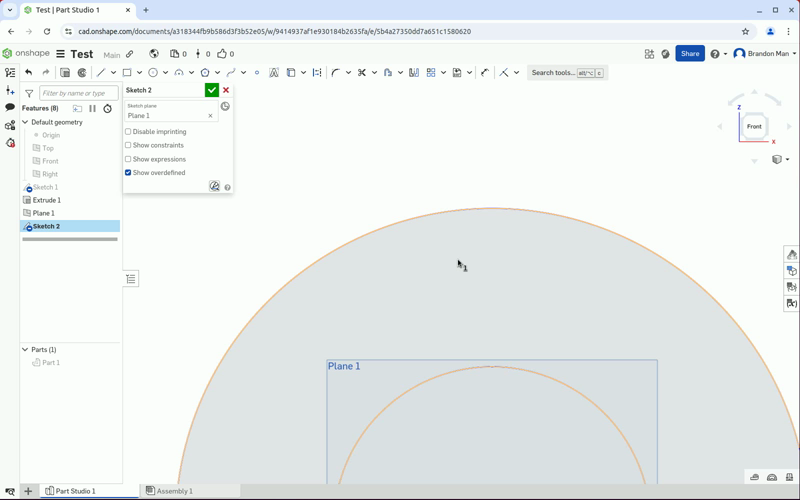
scroll(-6)
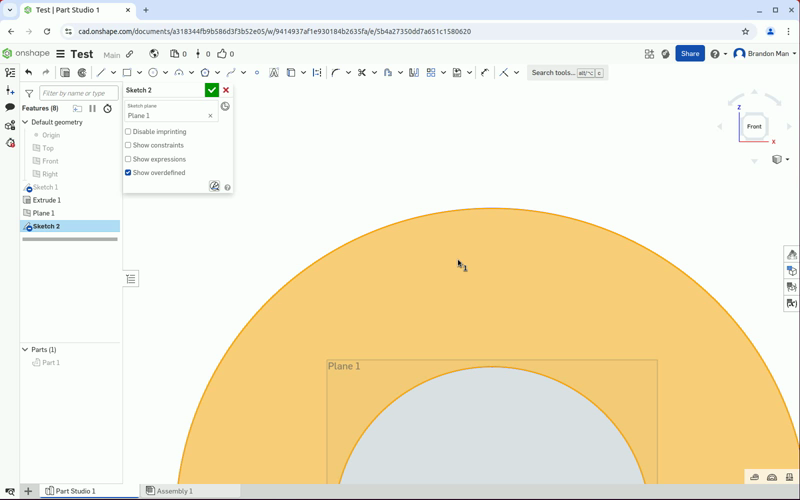
scroll(-6)
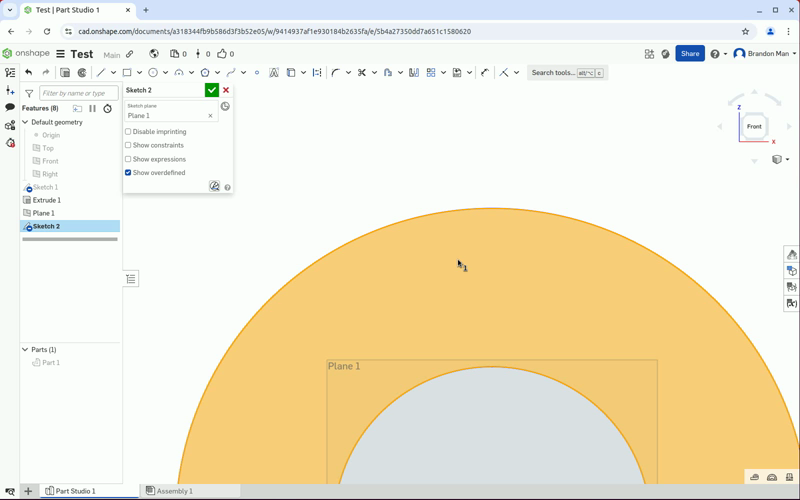
scroll(-6)
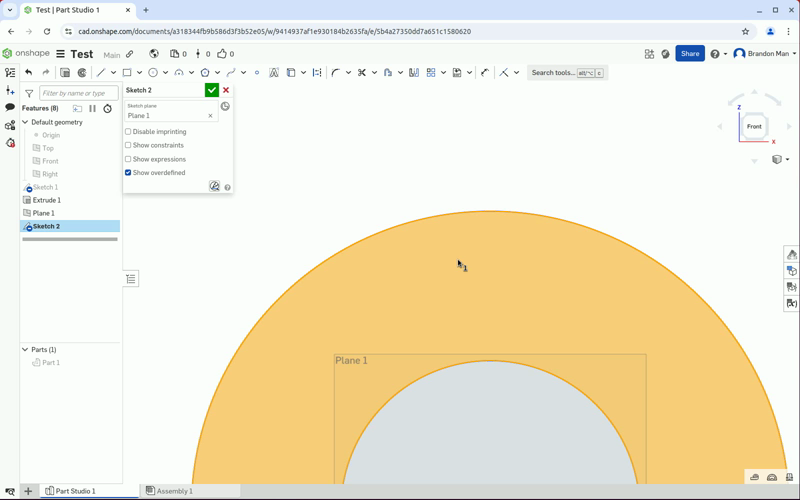
scroll(-6)
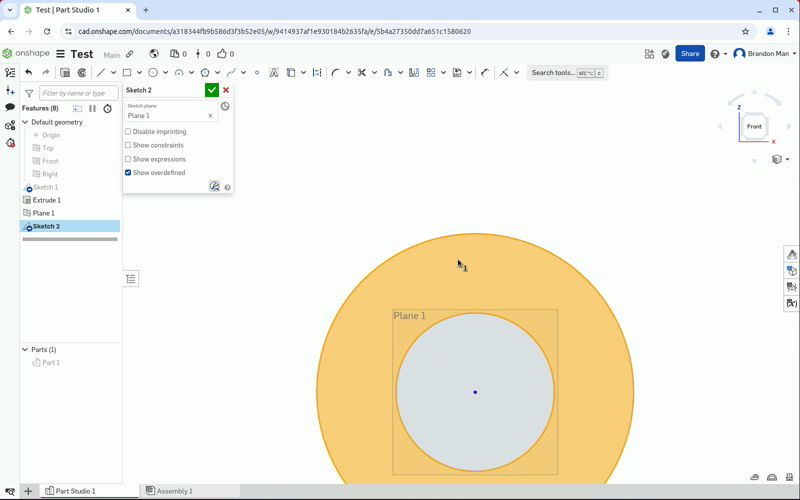
scroll(-6)
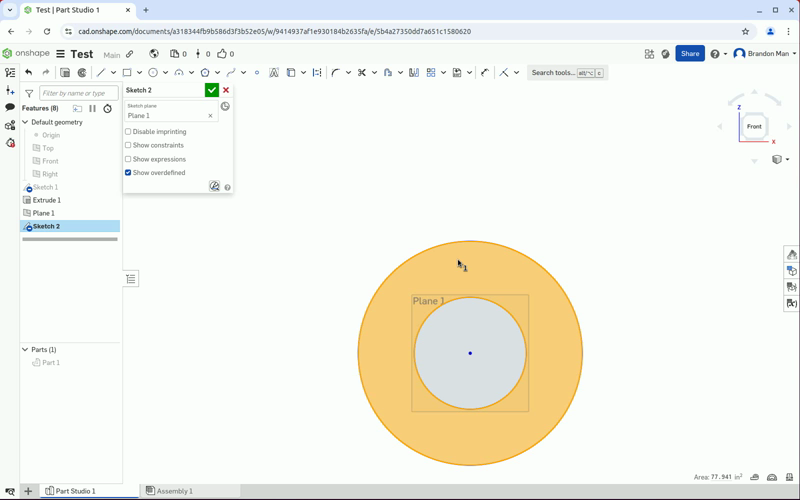
scroll(-6)
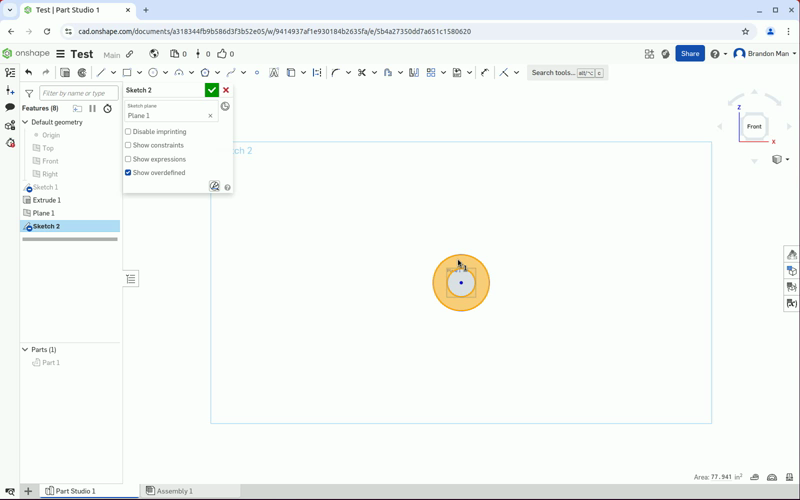
mouse_move(73, 352)
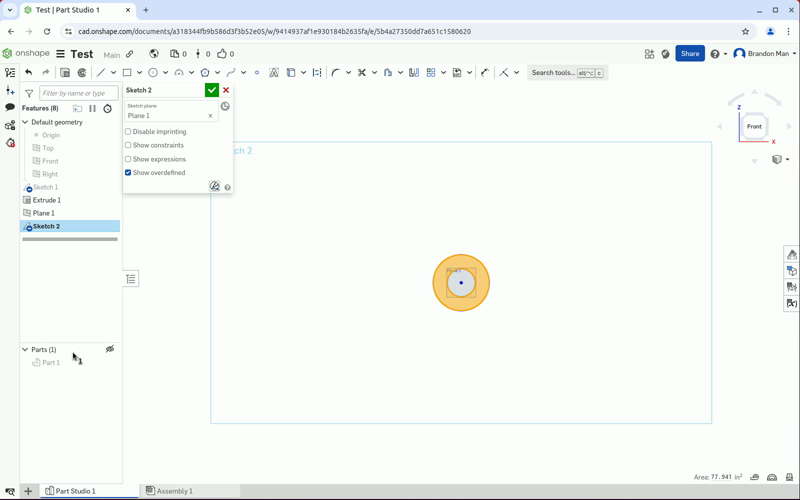
key(shift+y)
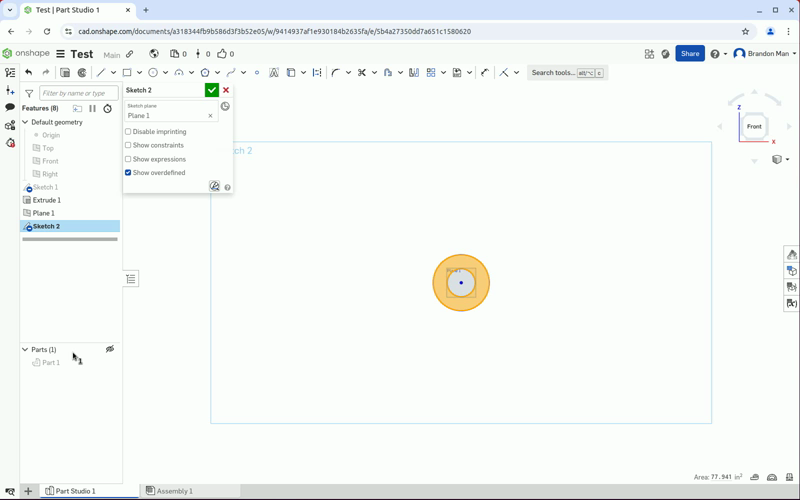
key(shift+e)
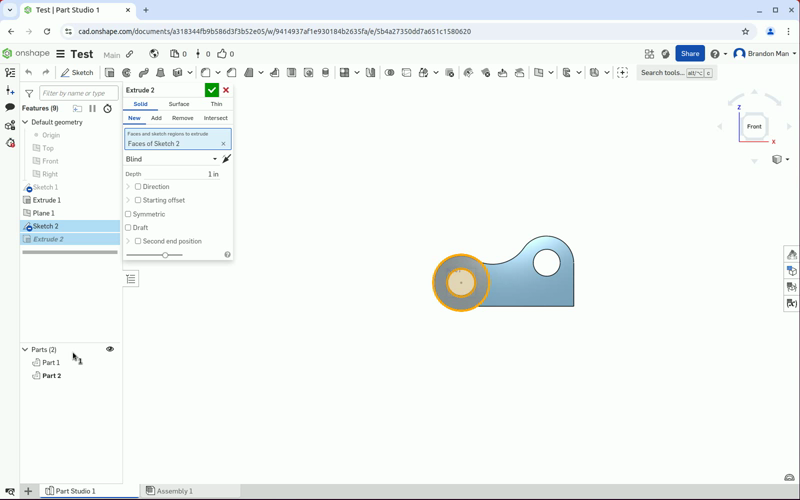
mouse_move(143, 106)
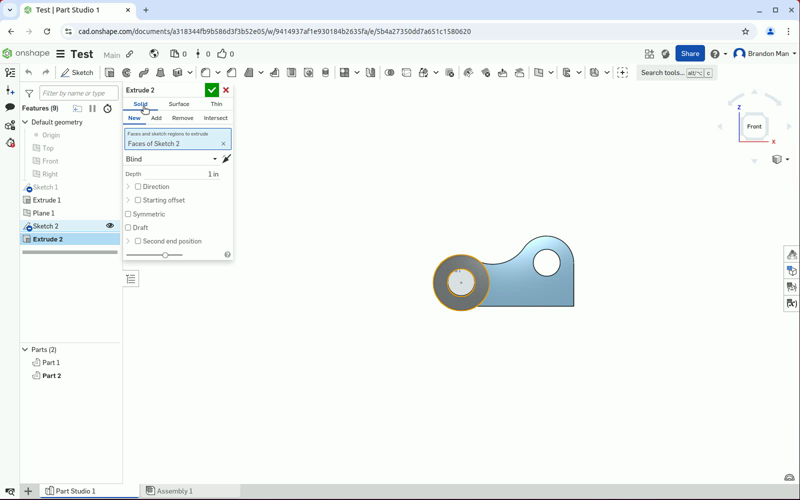
click(143, 106)
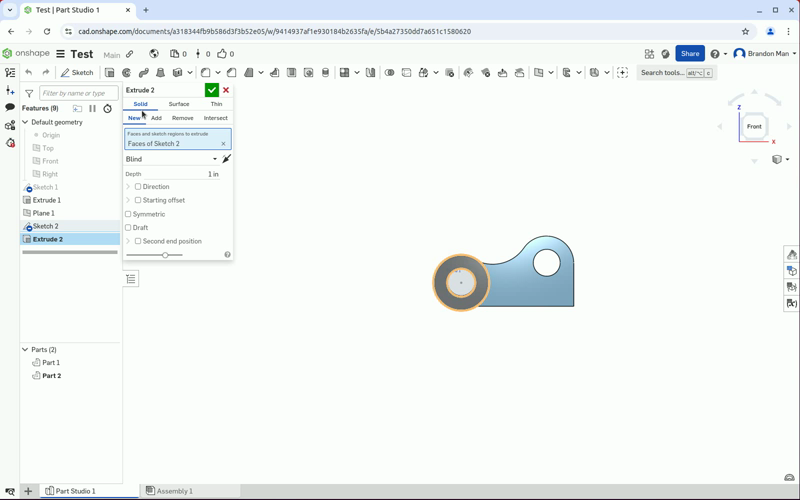
mouse_move(137, 120)
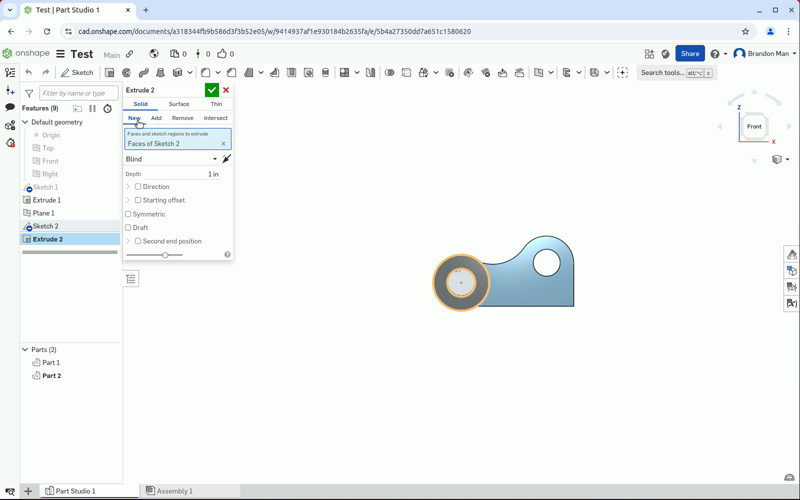
click(137, 120)
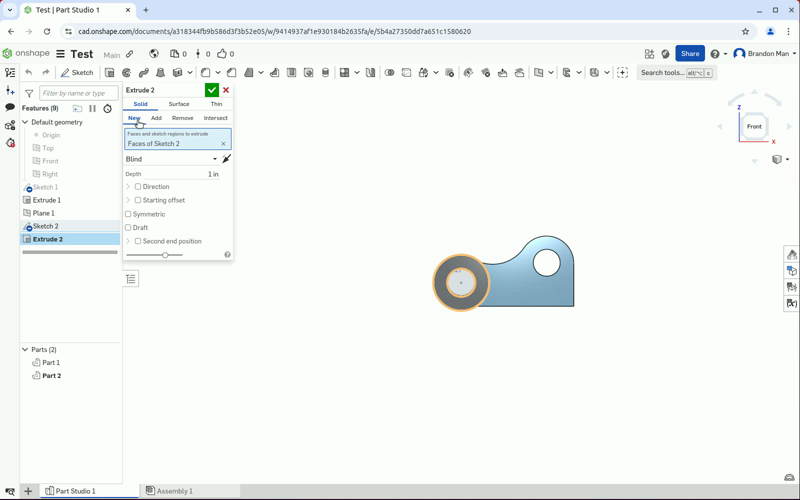
key(tab, 4)
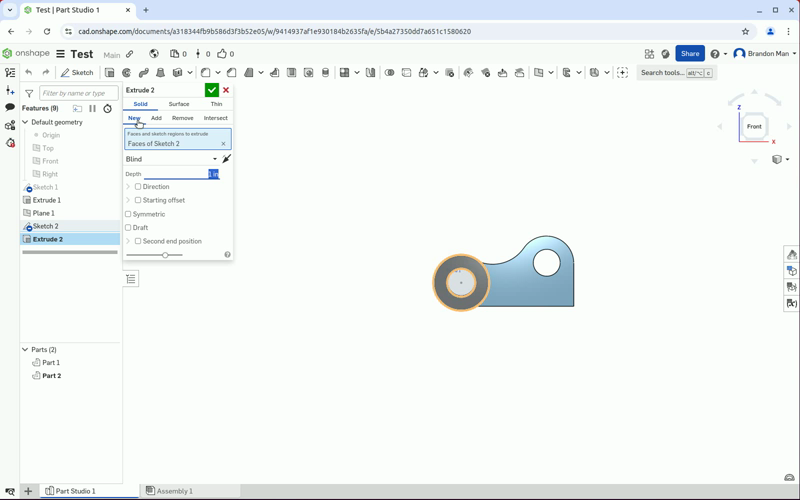
text(9.628)
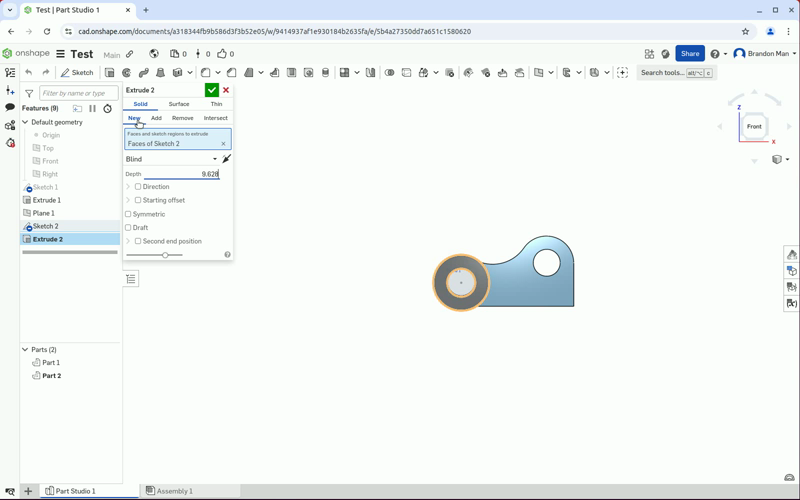
key(enter)
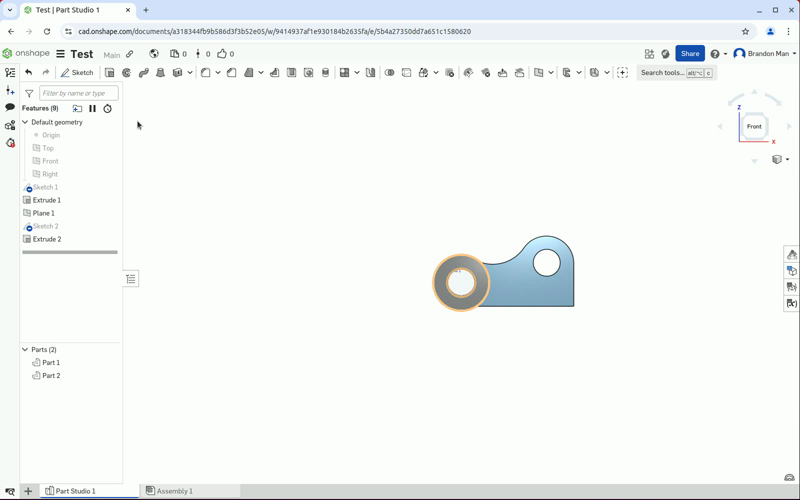
key(shift+h)
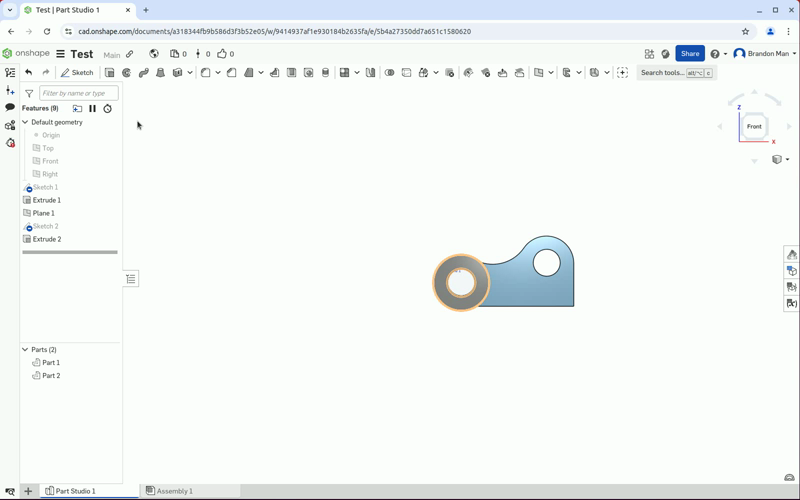
key(shift+h)
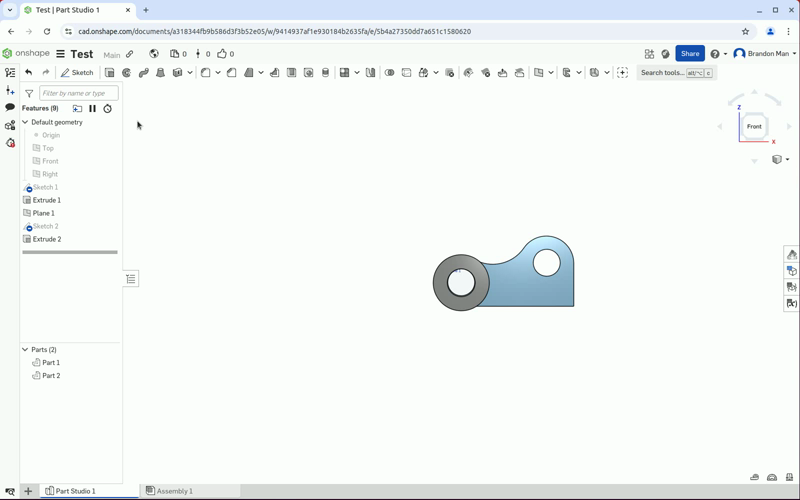
mouse_move(73, 189)
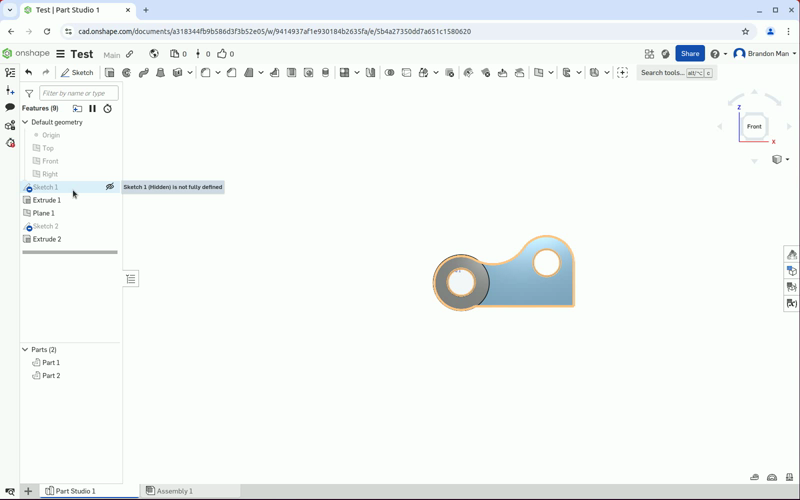
click(73, 189)
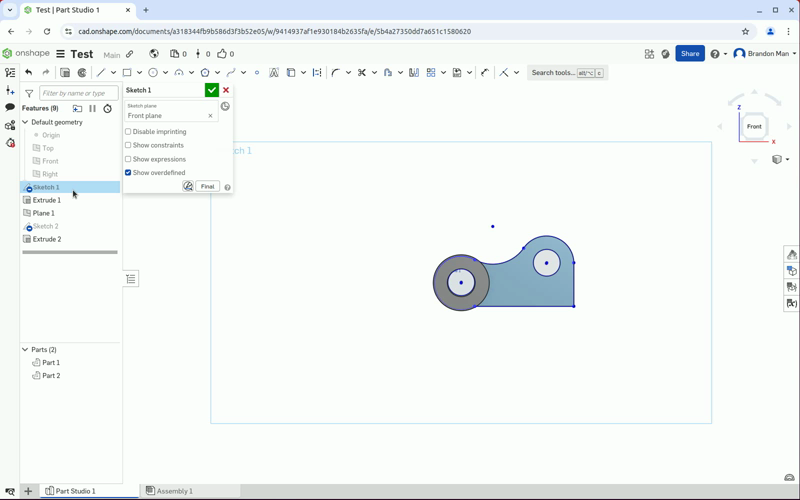
mouse_move(229, 92)
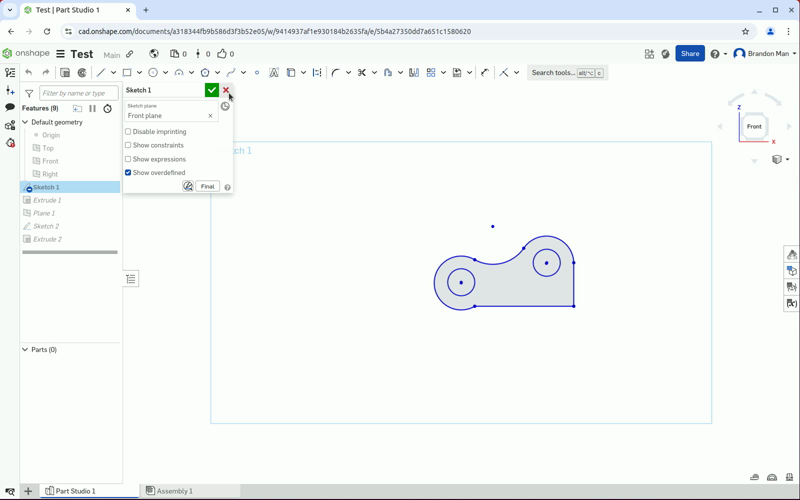
click(229, 92)
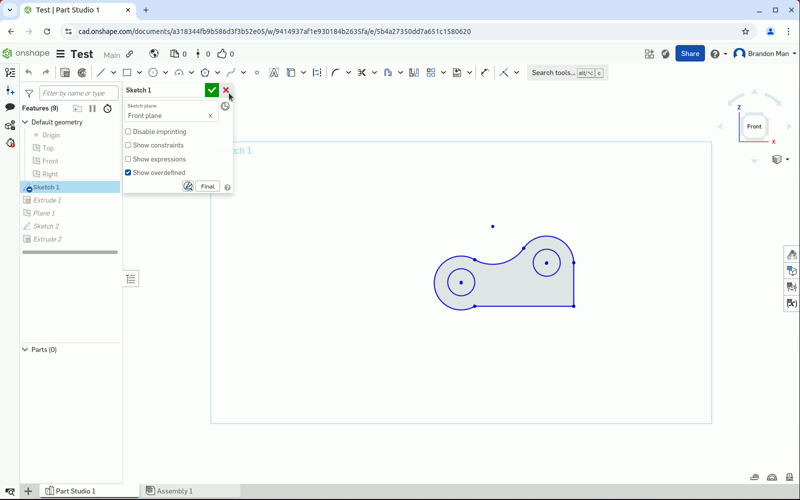
key(shift+s)
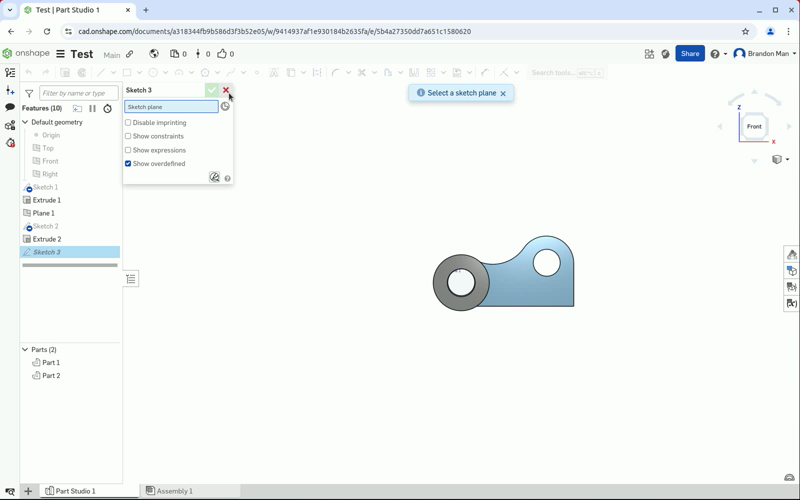
mouse_move(73, 215)
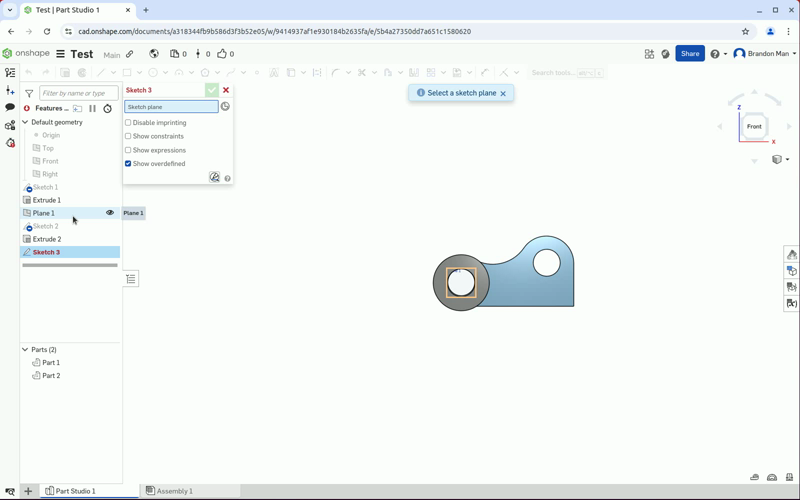
click(73, 215)
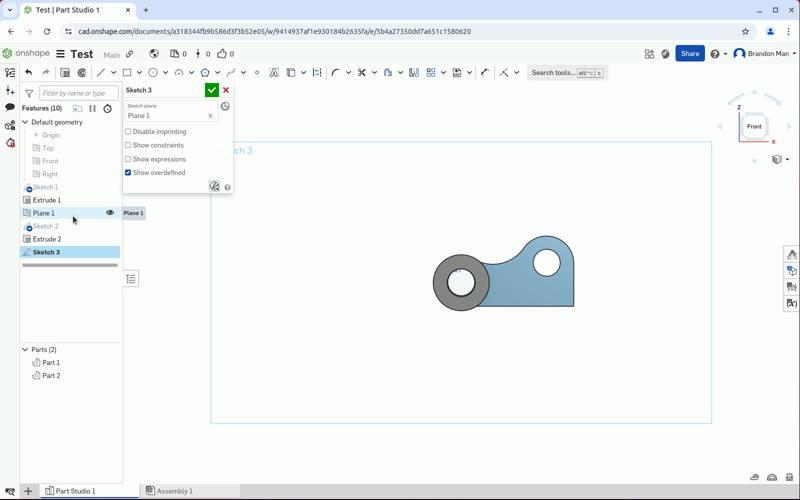
mouse_move(73, 352)
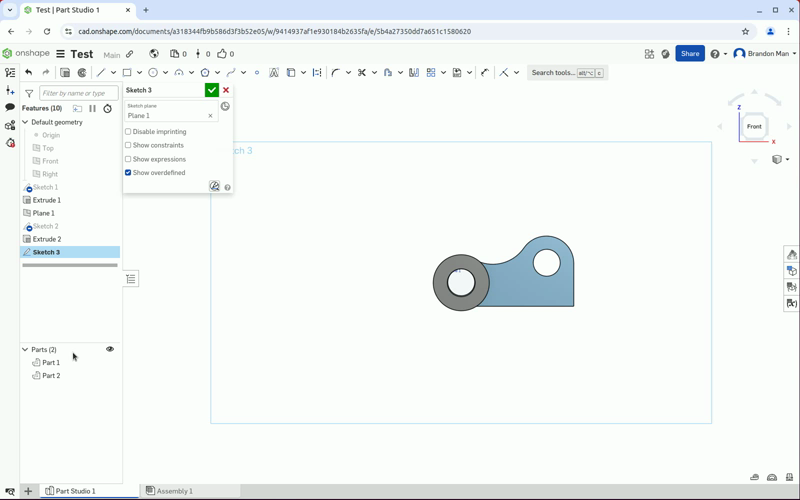
key(y)
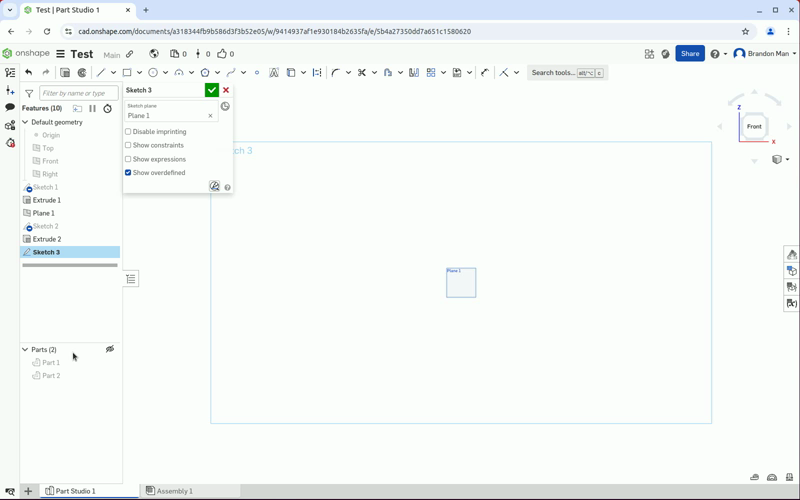
key(l)
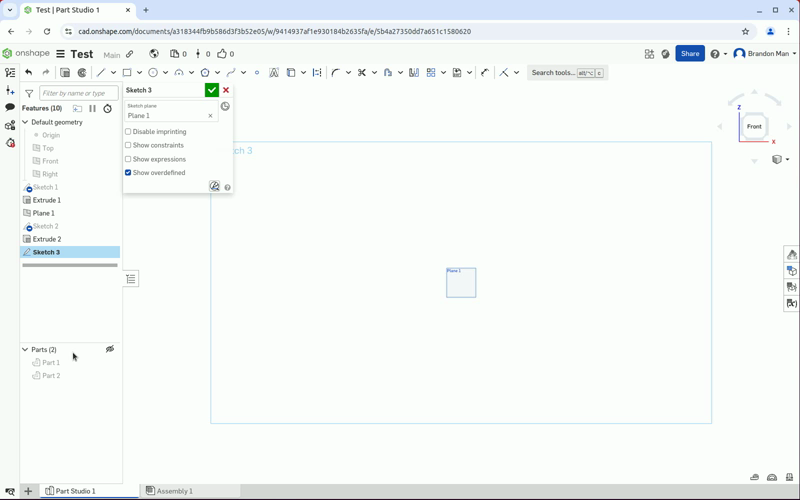
key_down(shift)
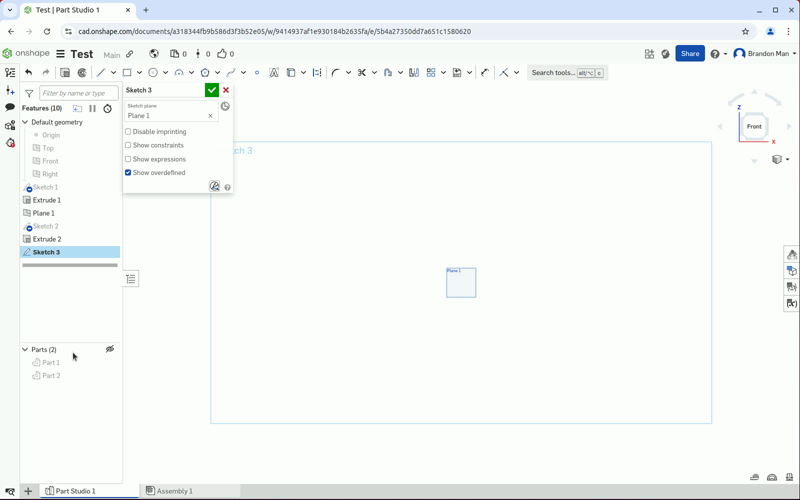
mouse_move(474, 306)
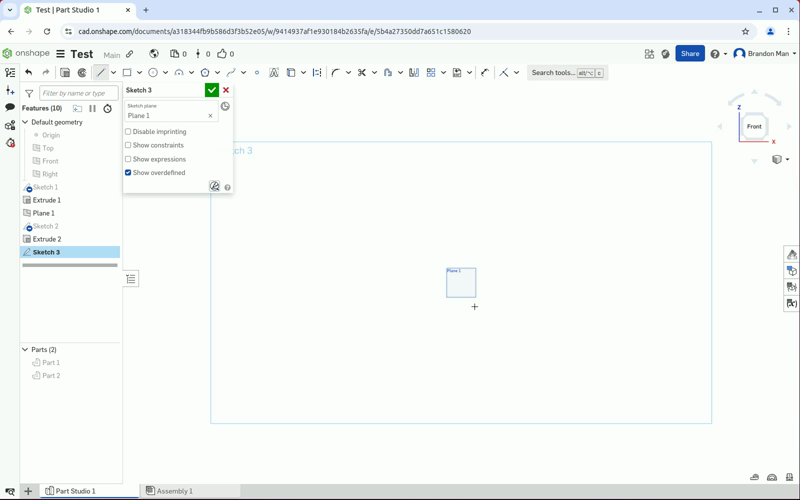
click(474, 306)
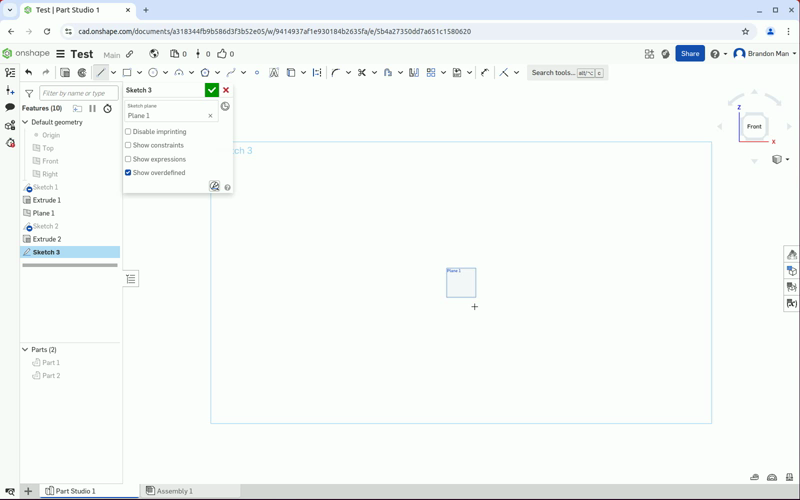
key_up(shift)
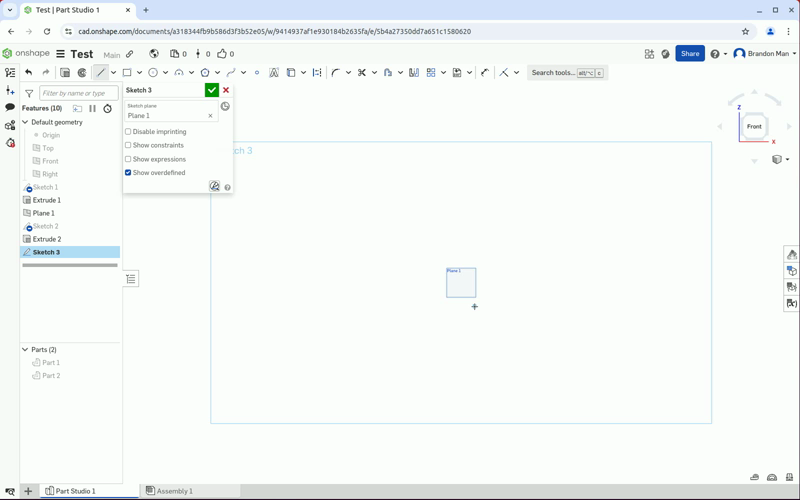
key_down(shift)
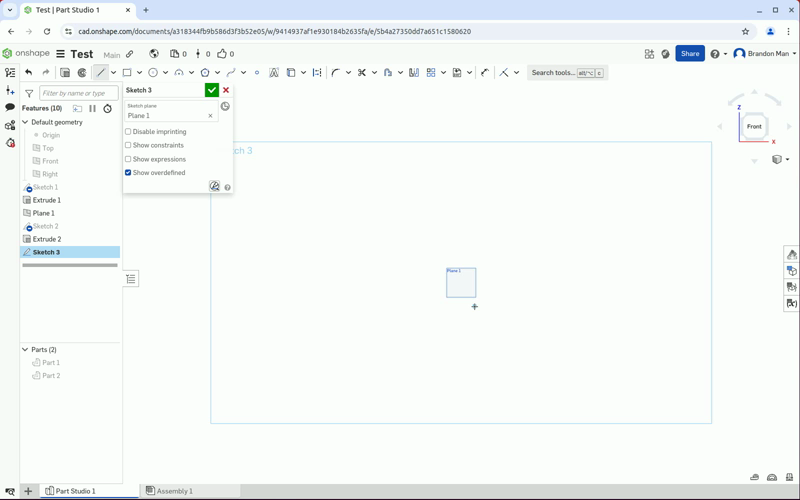
mouse_move(573, 306)
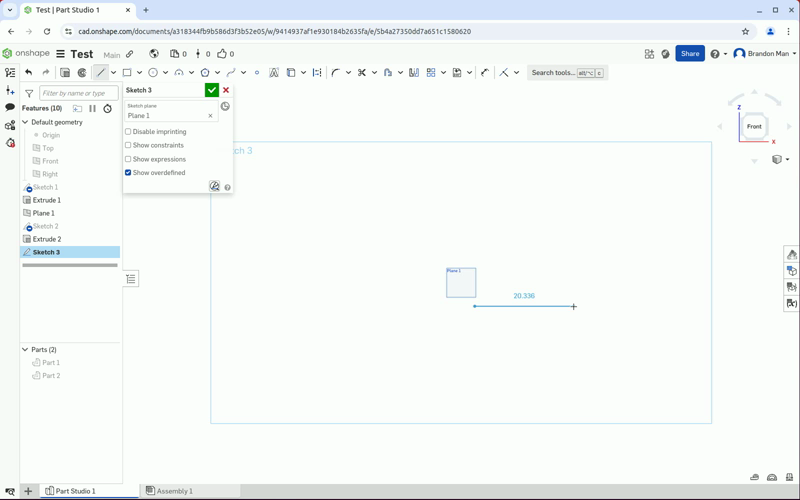
click(573, 306)
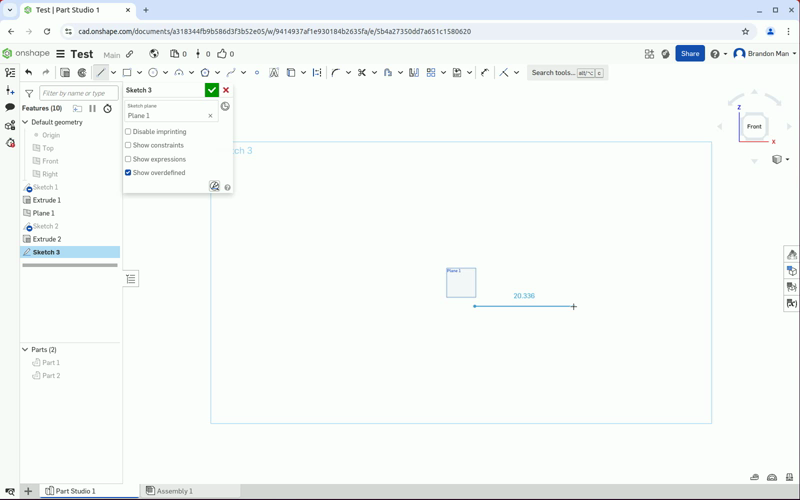
key_up(shift)
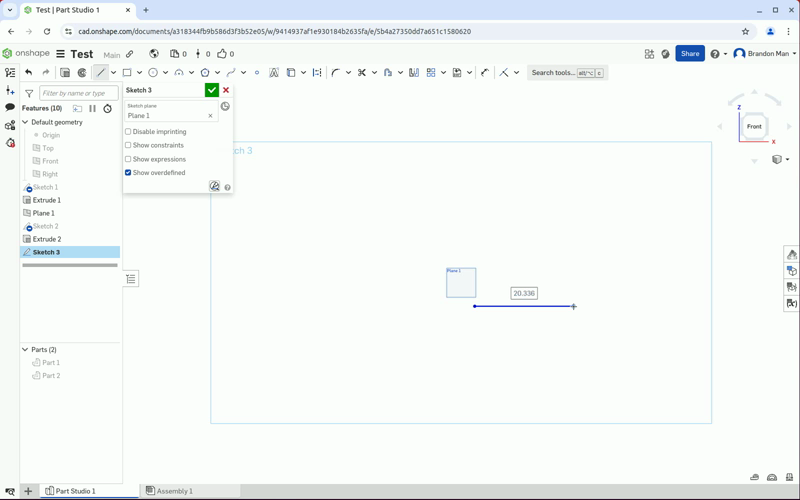
key_down(shift)
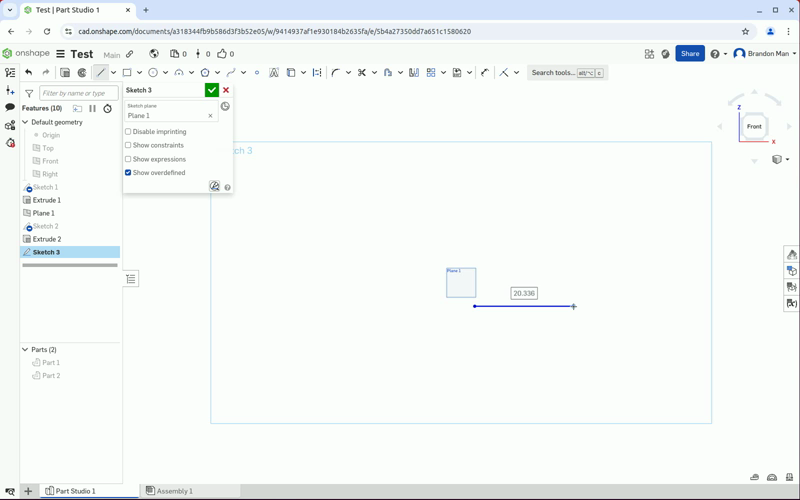
mouse_move(589, 306)
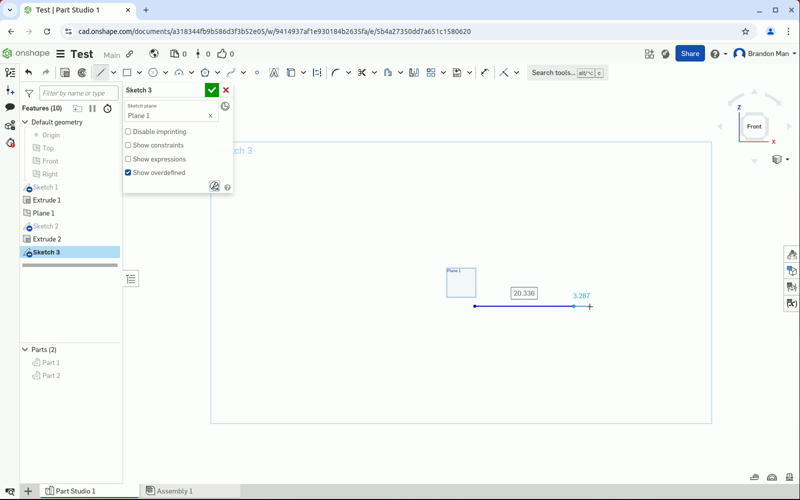
mouse_move(573, 285)
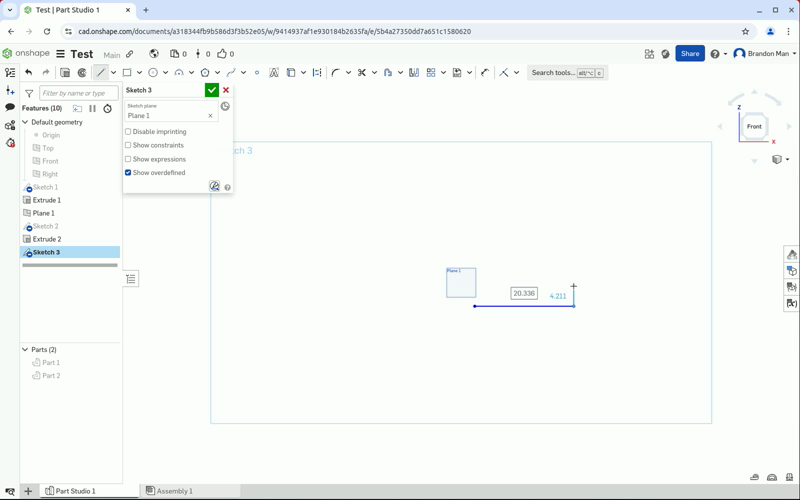
click(573, 285)
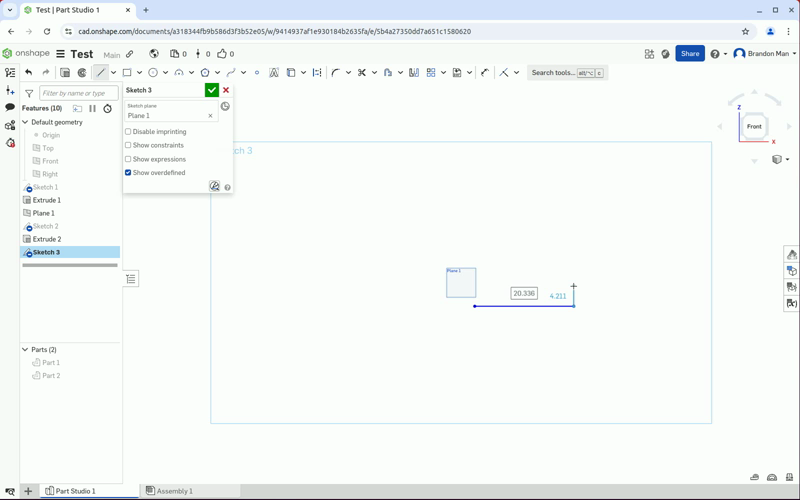
key_up(shift)
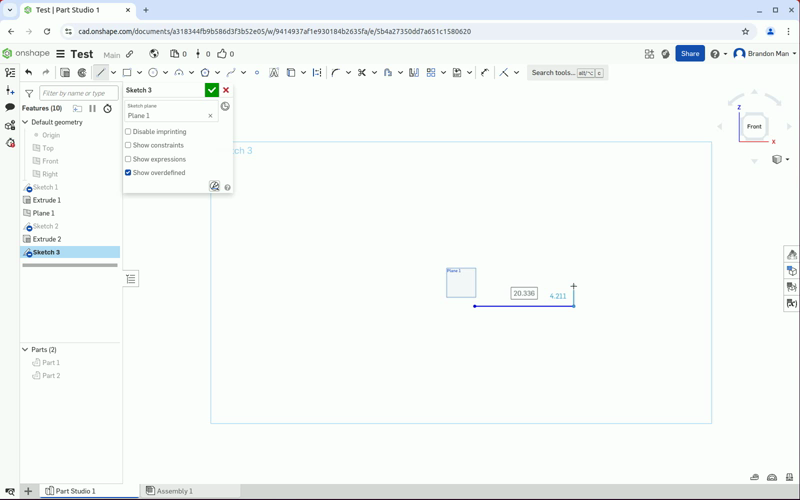
key_down(shift)
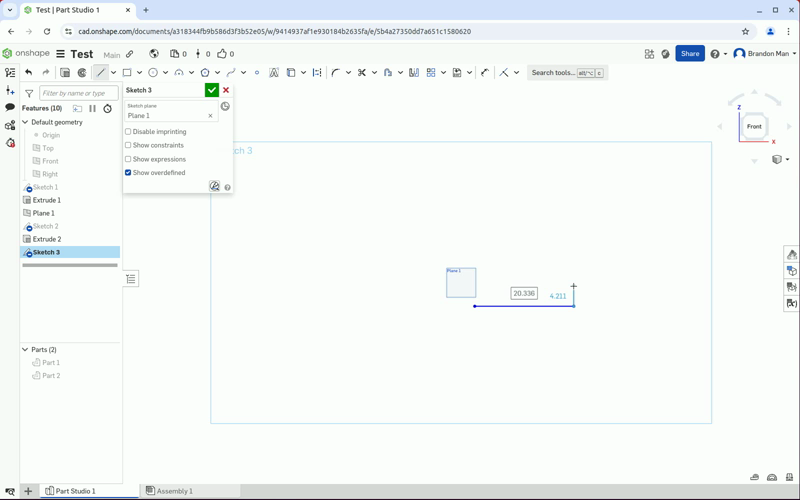
mouse_move(488, 285)
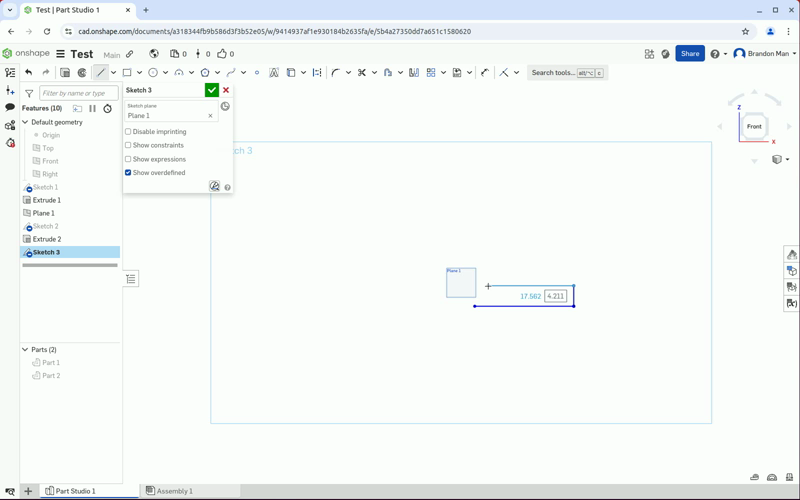
click(488, 285)
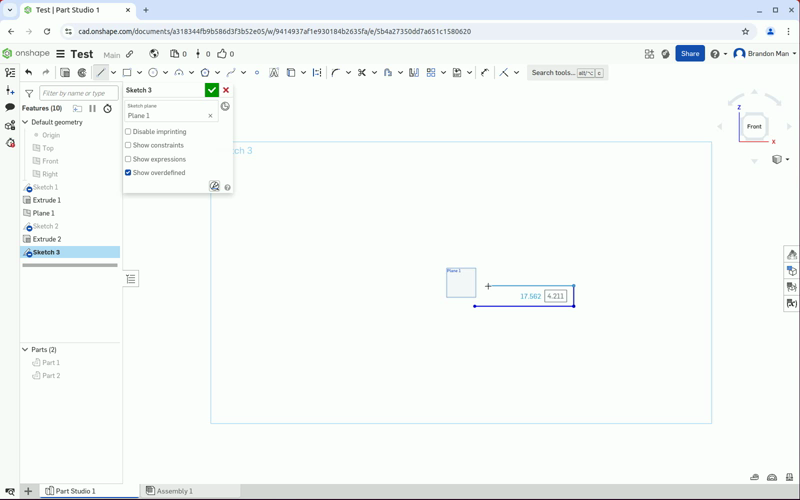
key_up(shift)
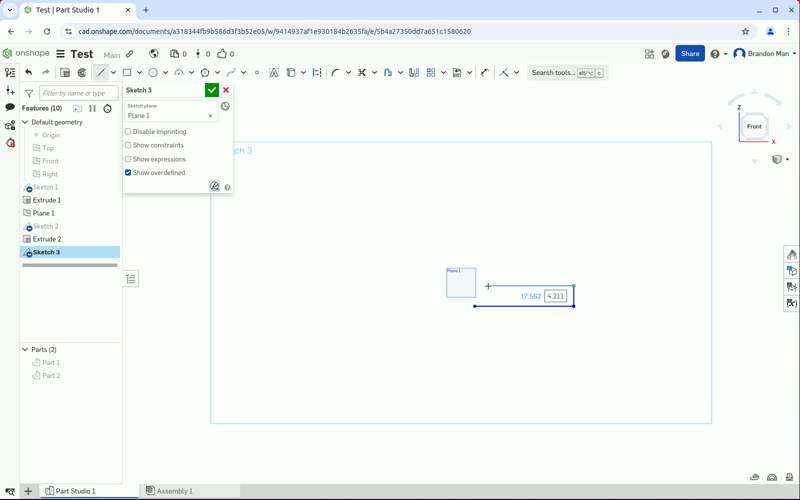
key(esc)
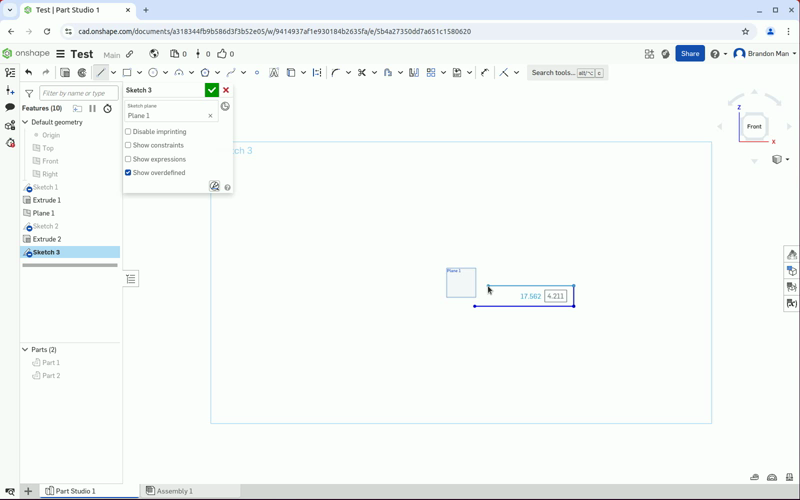
key(a)
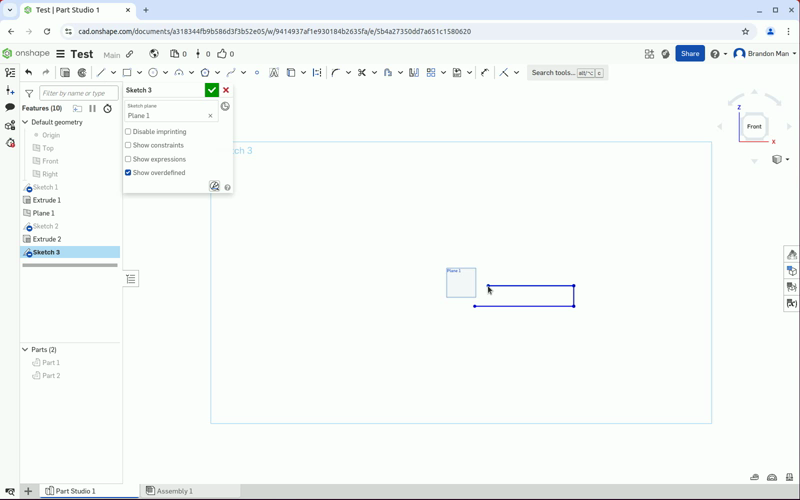
mouse_move(488, 285)
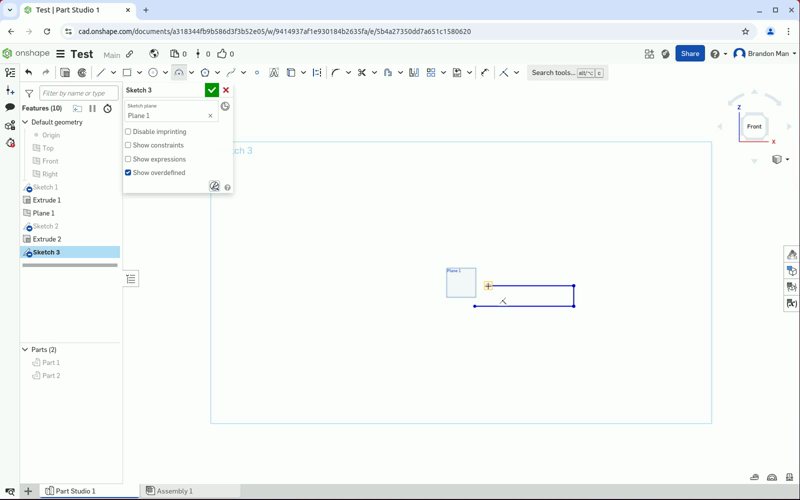
click(488, 285)
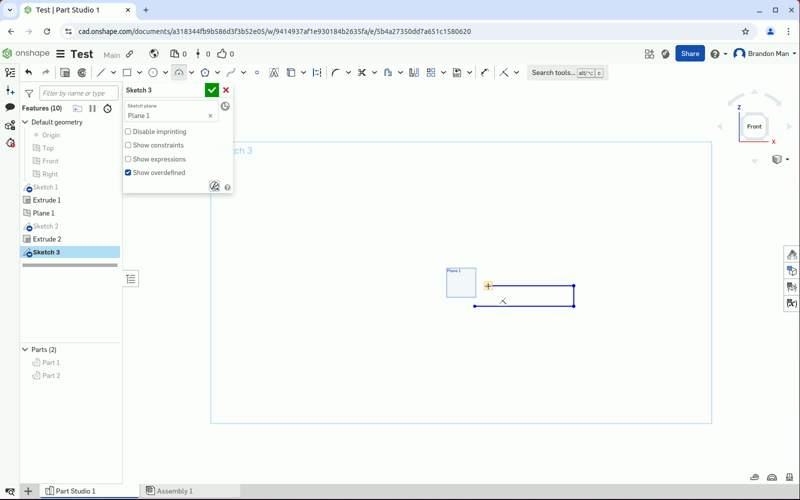
mouse_move(474, 306)
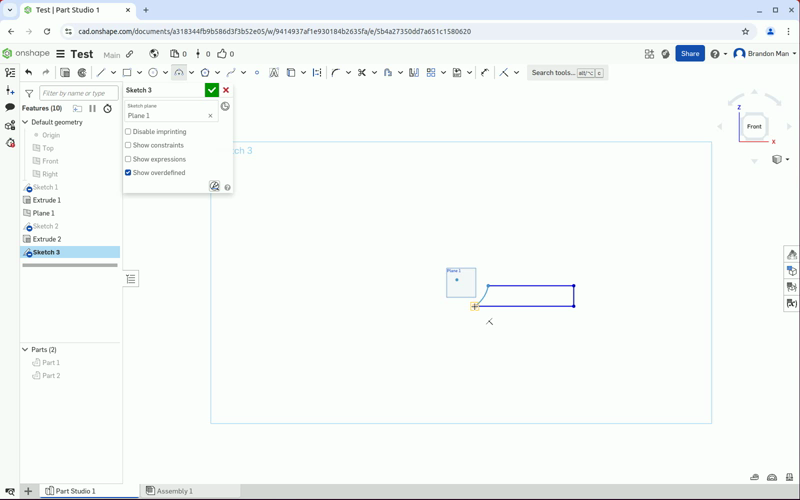
click(474, 306)
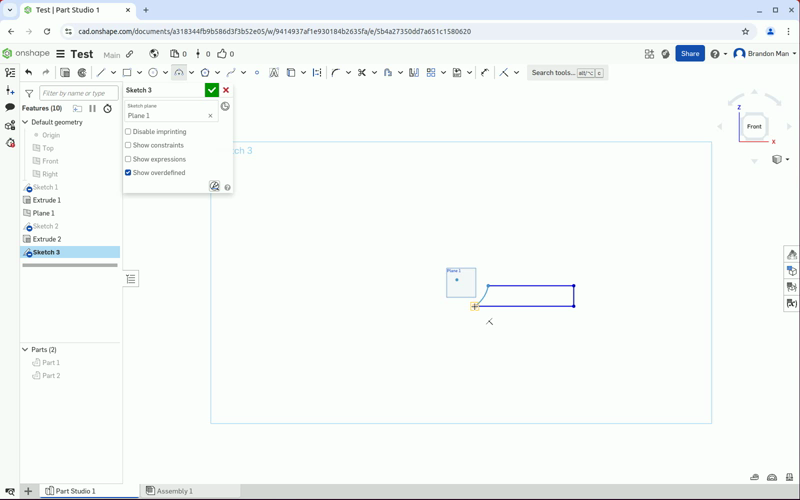
key_down(shift)
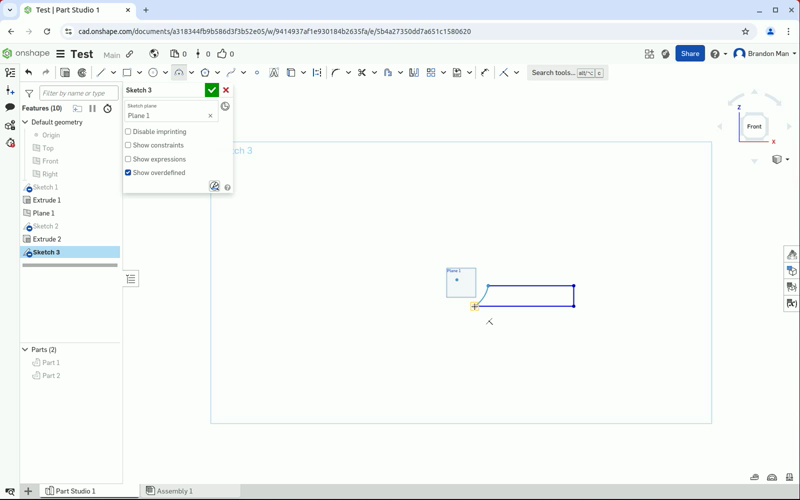
mouse_move(484, 297)
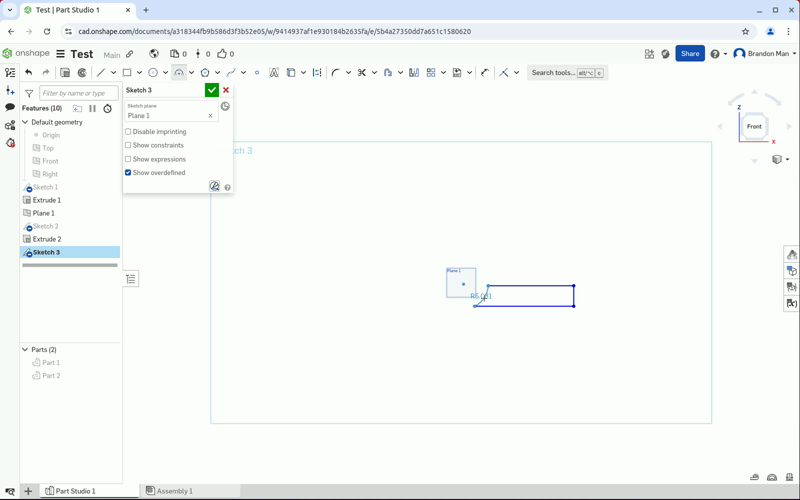
click(484, 297)
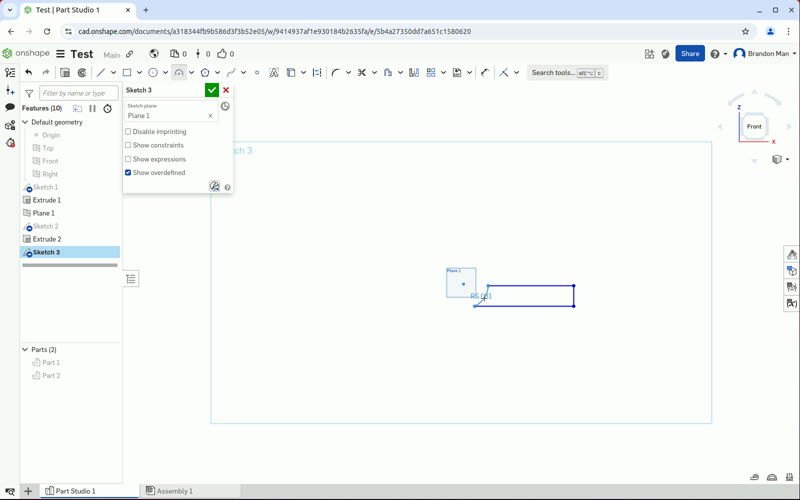
key_up(shift)
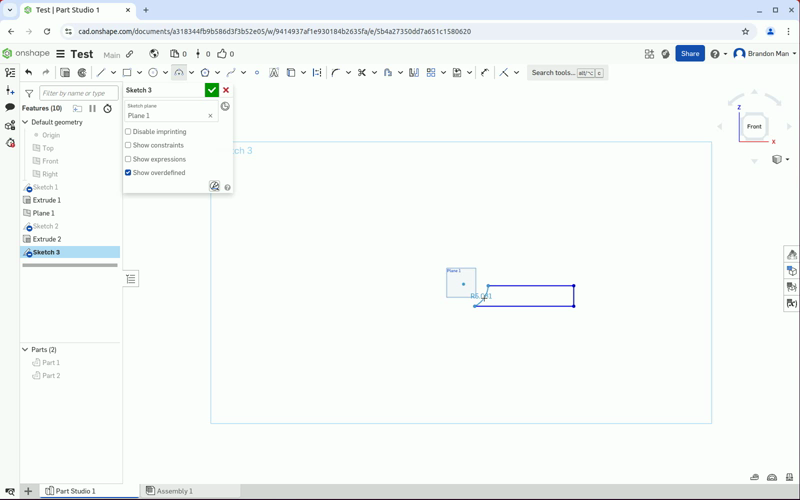
key(esc)
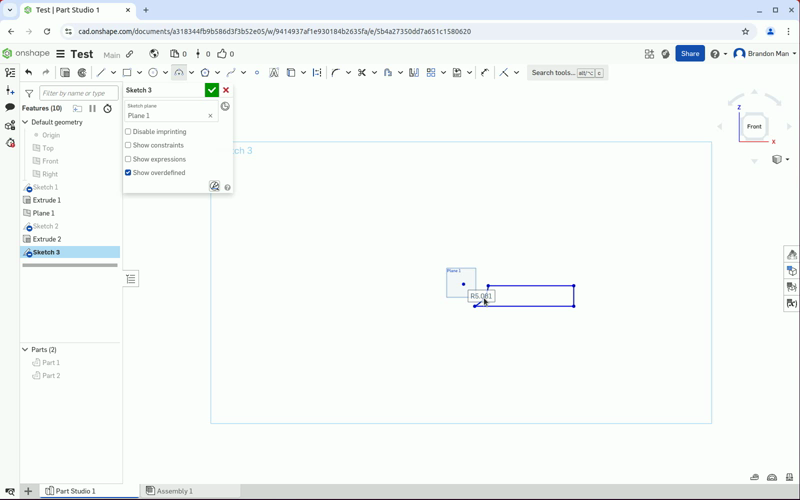
mouse_move(503, 299)
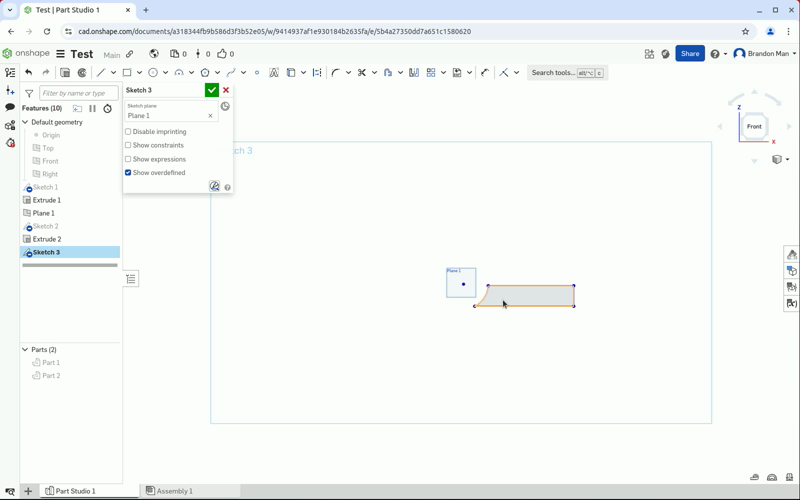
click(503, 299)
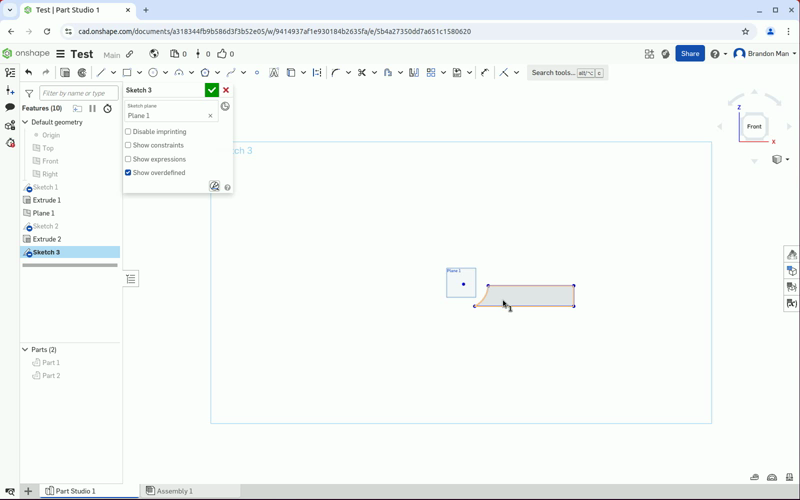
mouse_move(73, 352)
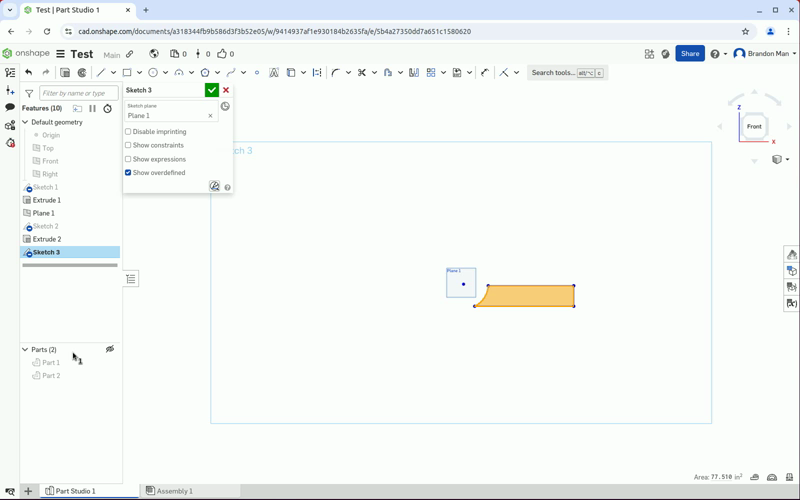
key(shift+y)
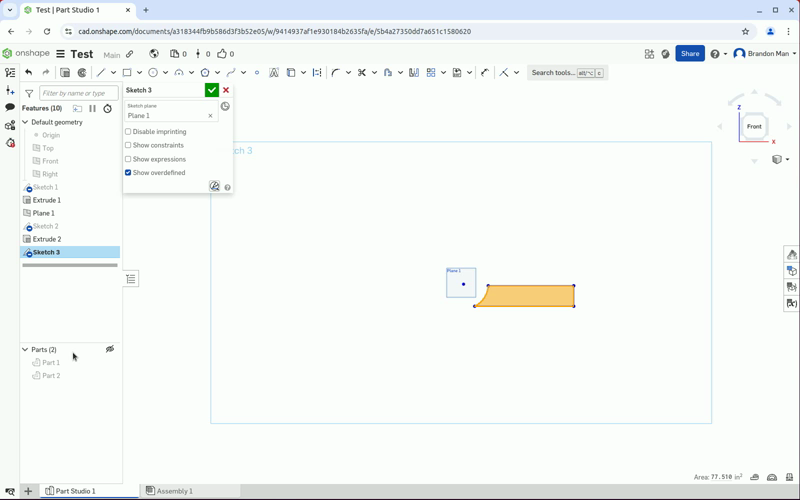
key(shift+e)
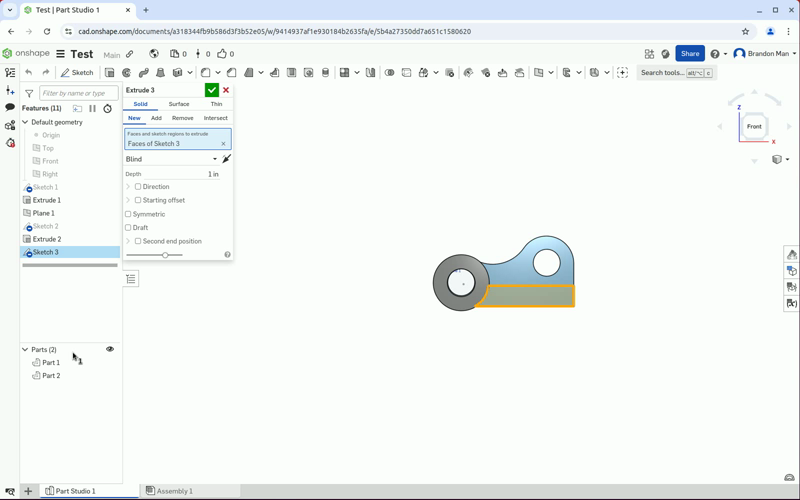
mouse_move(143, 106)
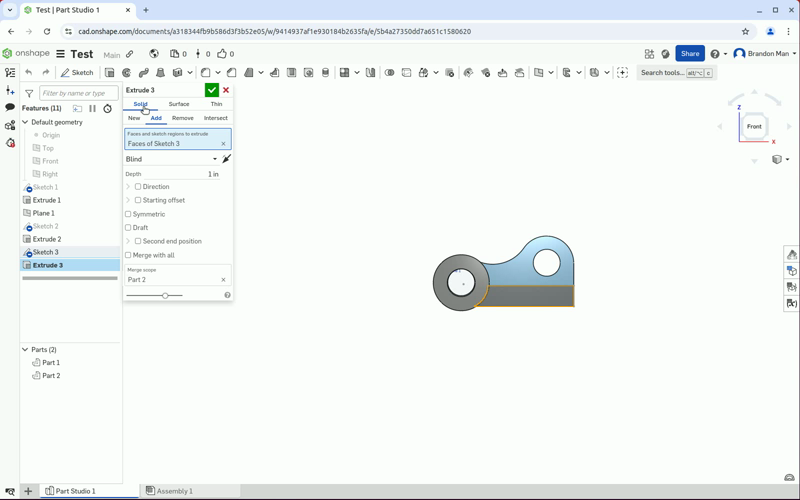
click(143, 106)
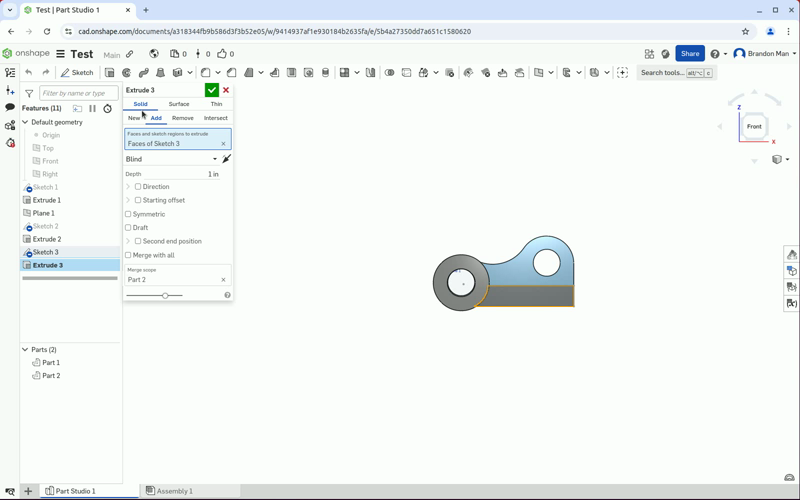
mouse_move(137, 120)
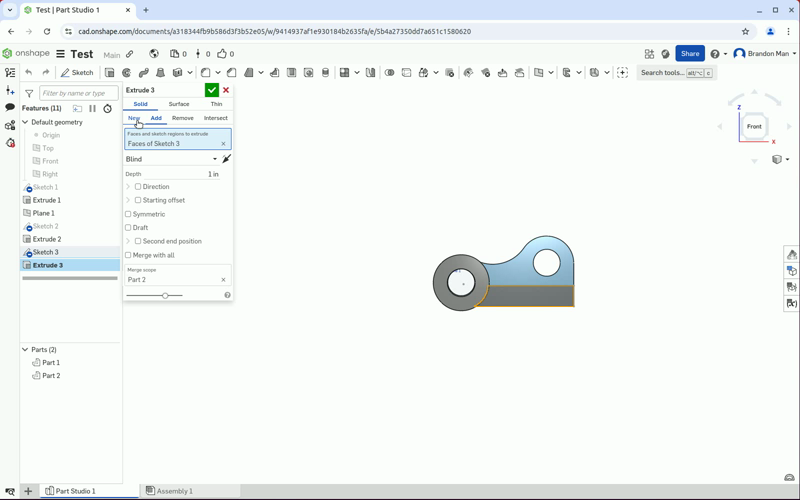
click(137, 120)
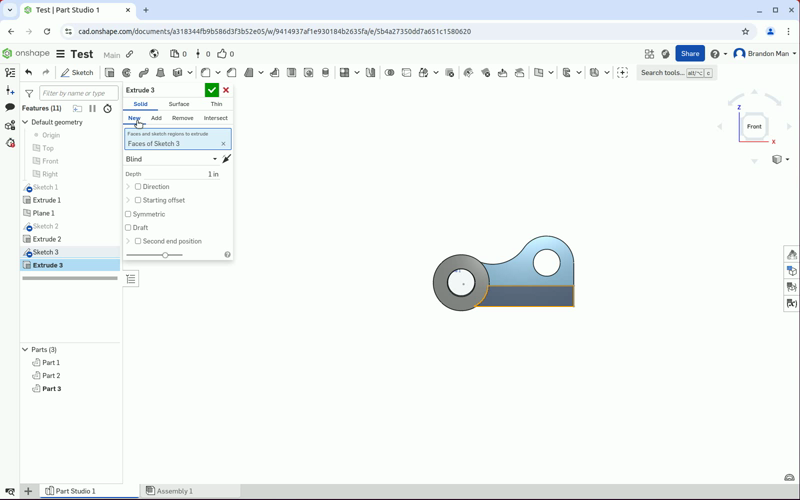
key(tab, 4)
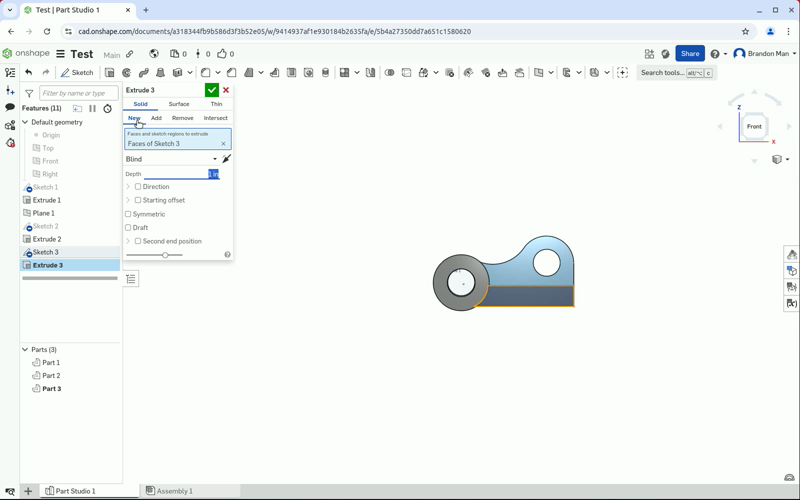
text(9.628)
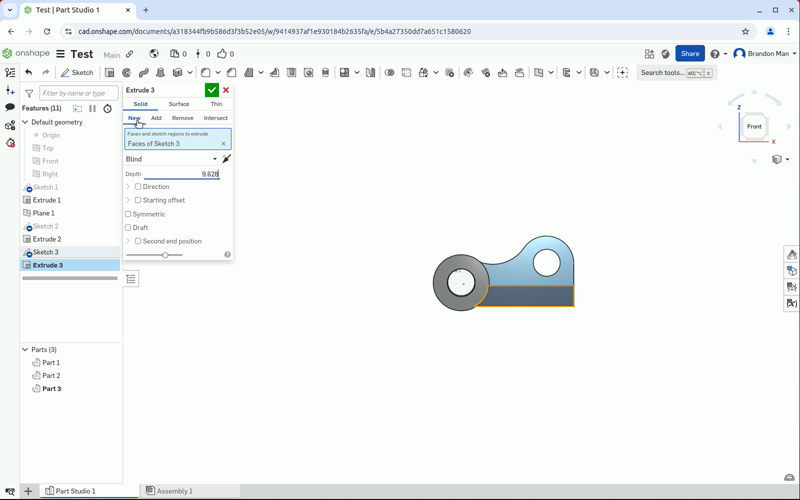
key(enter)
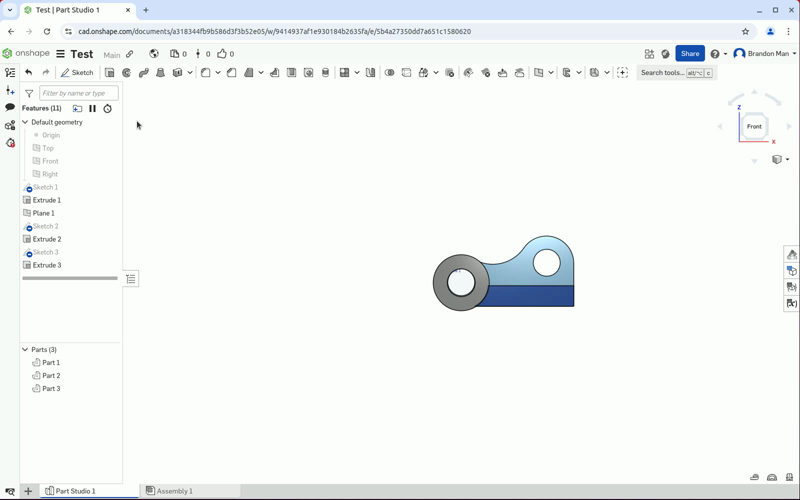
key(shift+h)
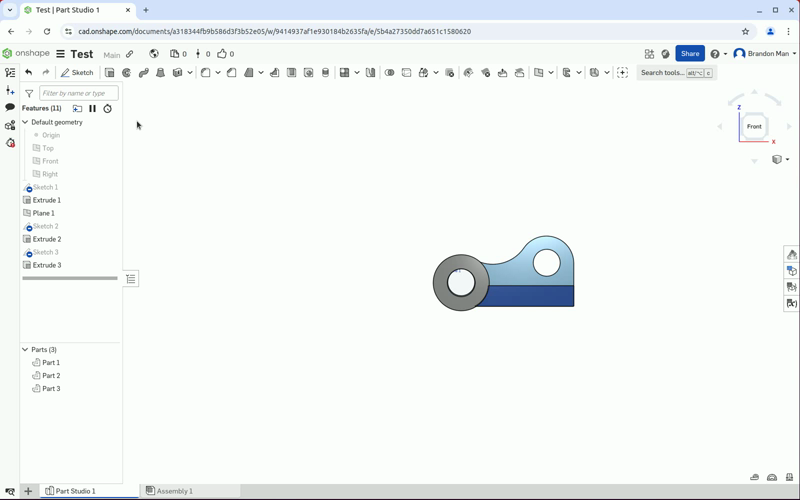
key(shift+h)
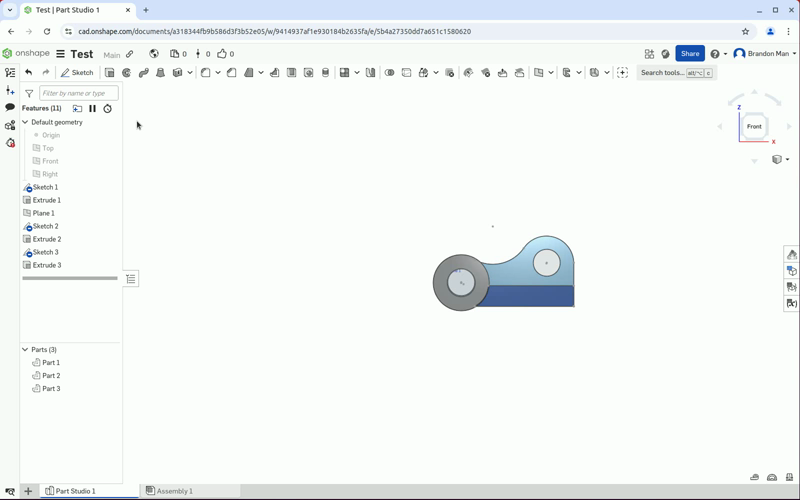
key(shift+7)
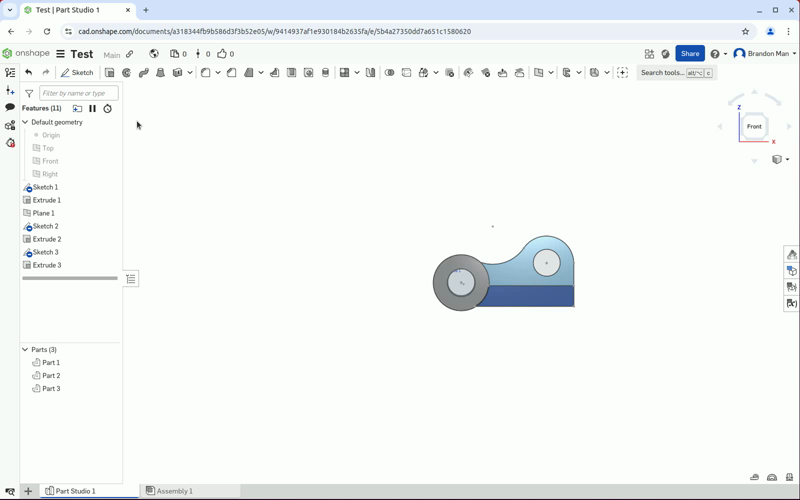
key(left, 2)
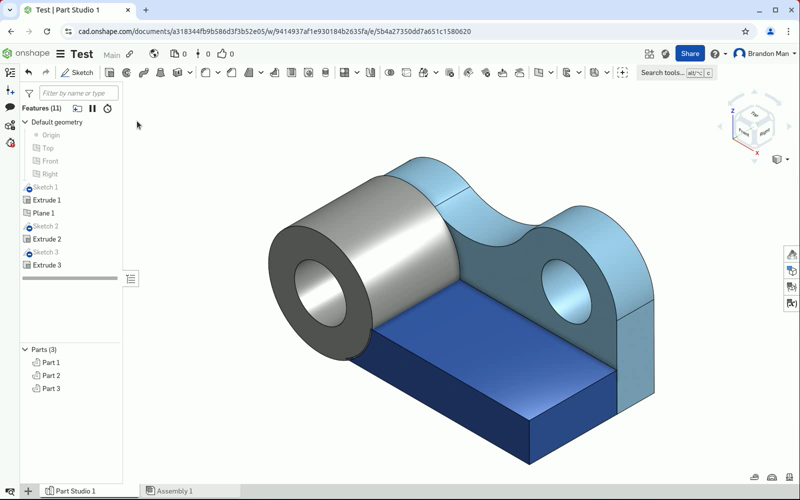
key(down, 2)
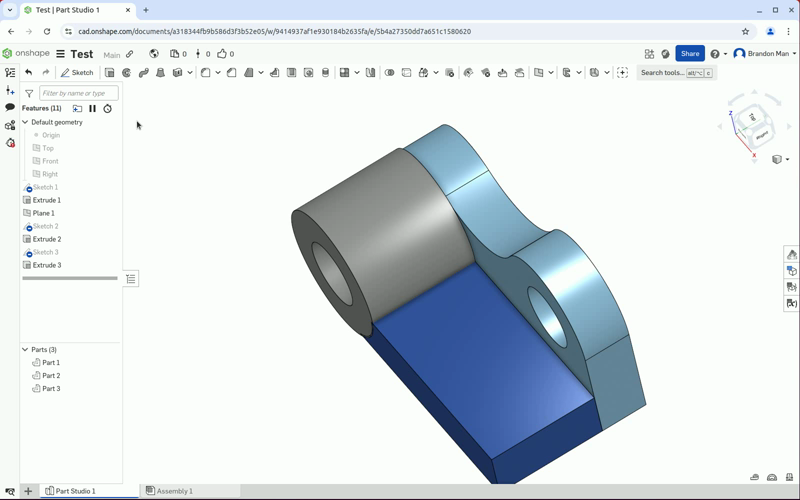
key(up, 2)
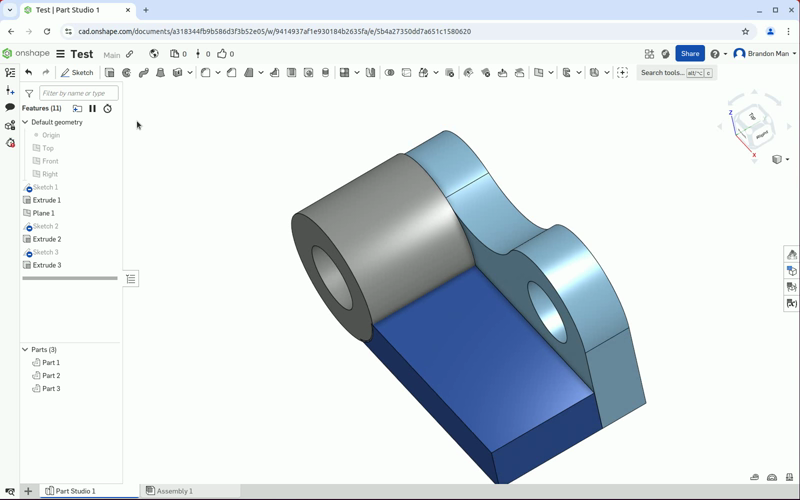
key(right, 2)
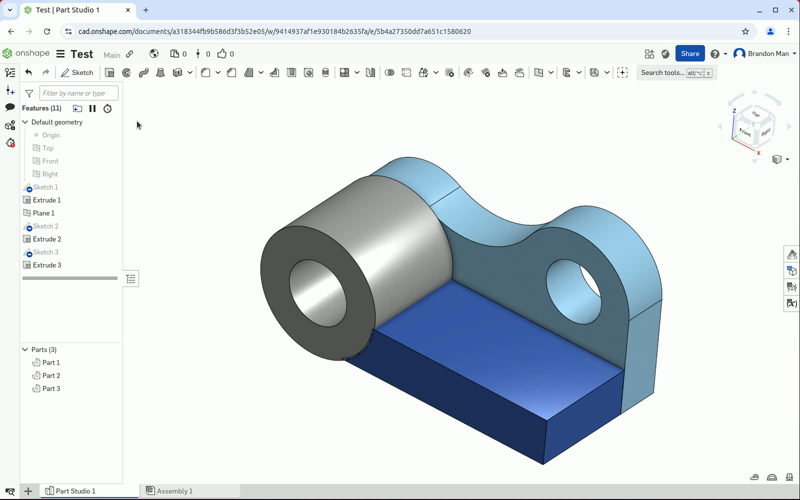
mouse_move(73, 189)
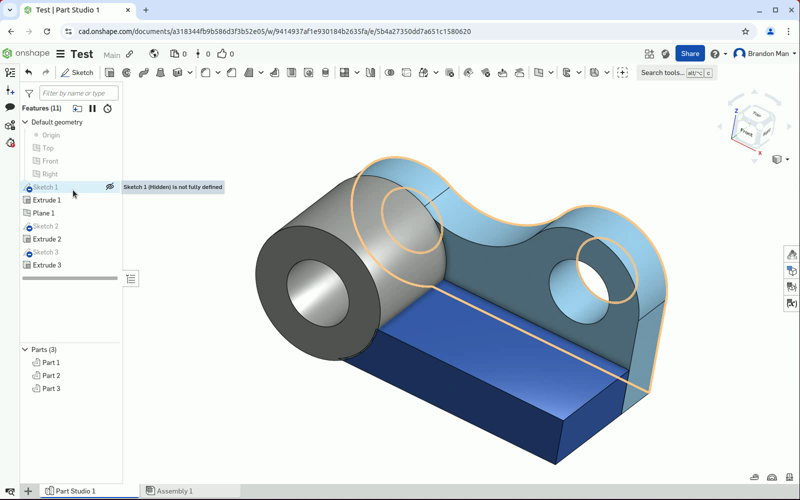
click(73, 189)